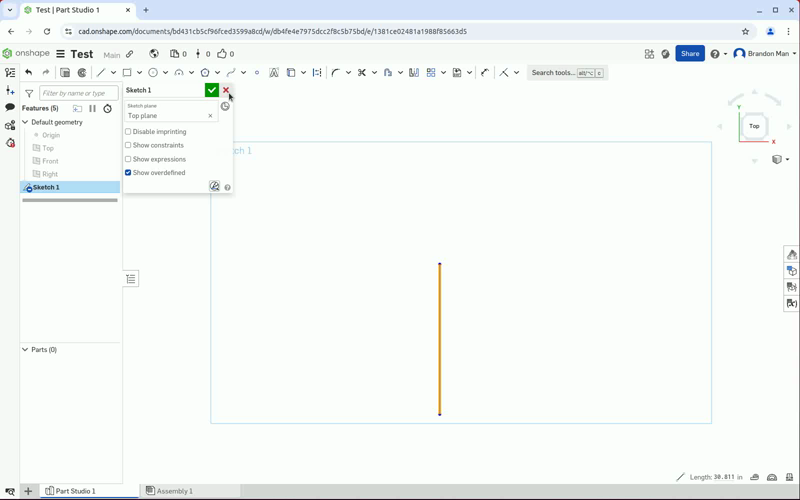
key(shift+h)
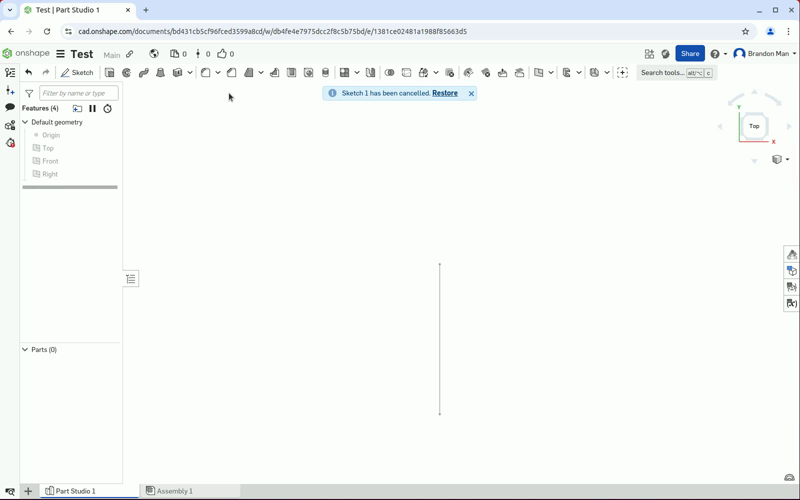
mouse_move(73, 352)
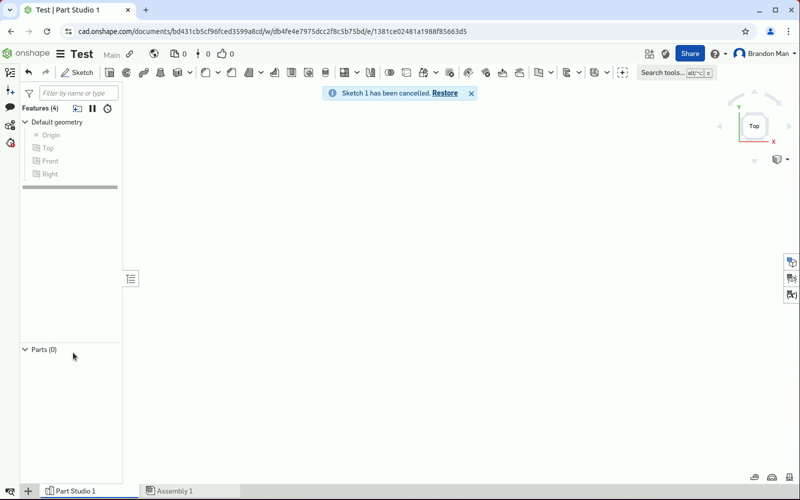
key(y)
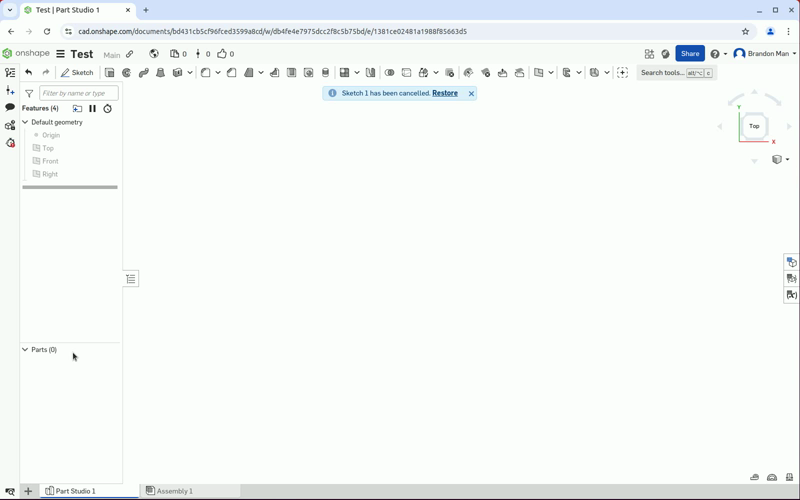
key(shift+p)
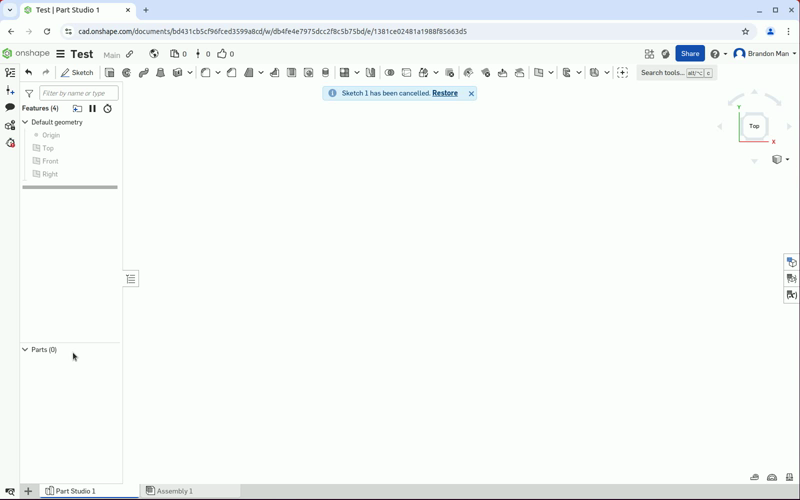
key(space)
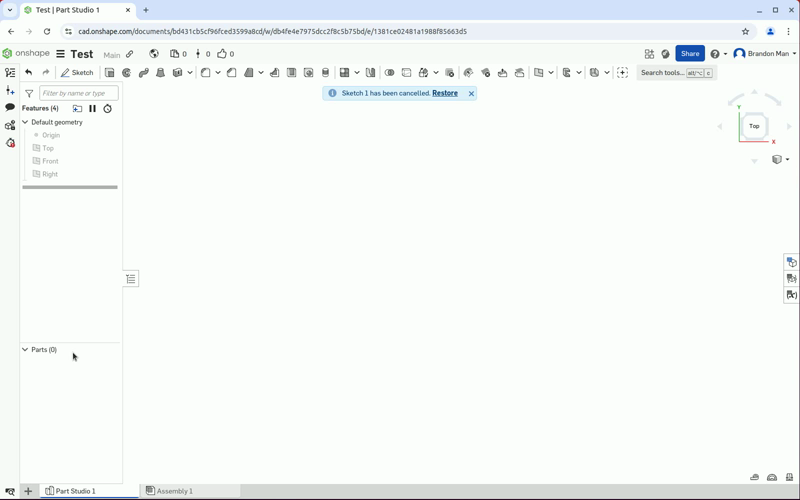
key_down(shift)
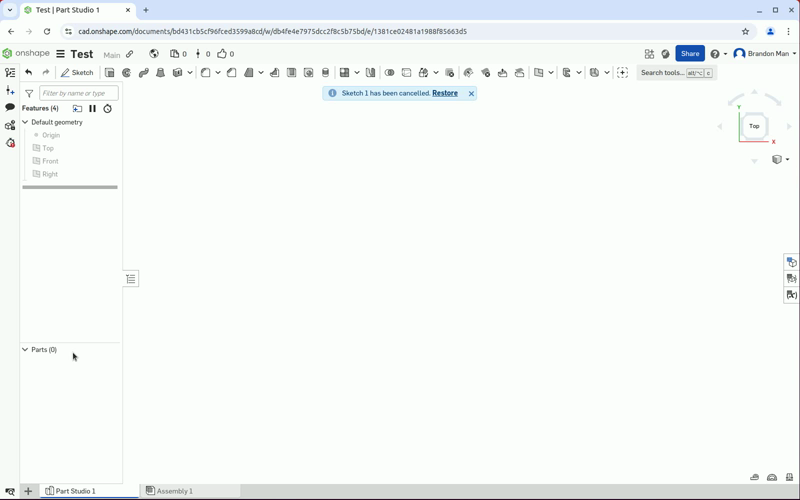
key(up)
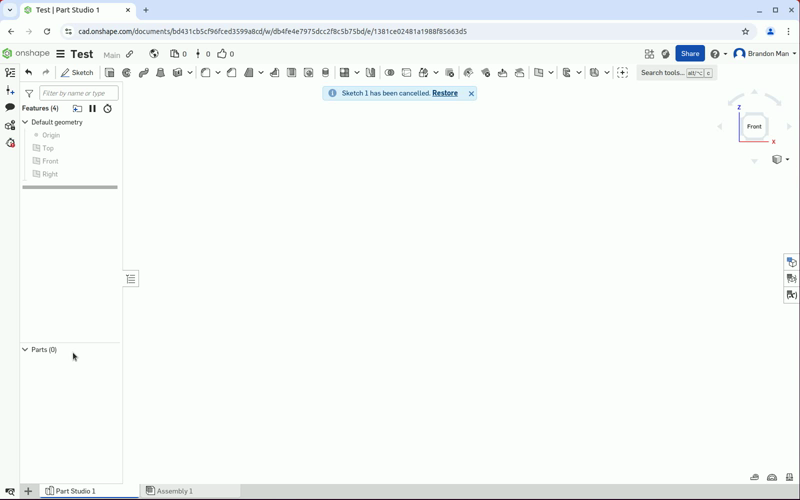
key_up(shift)
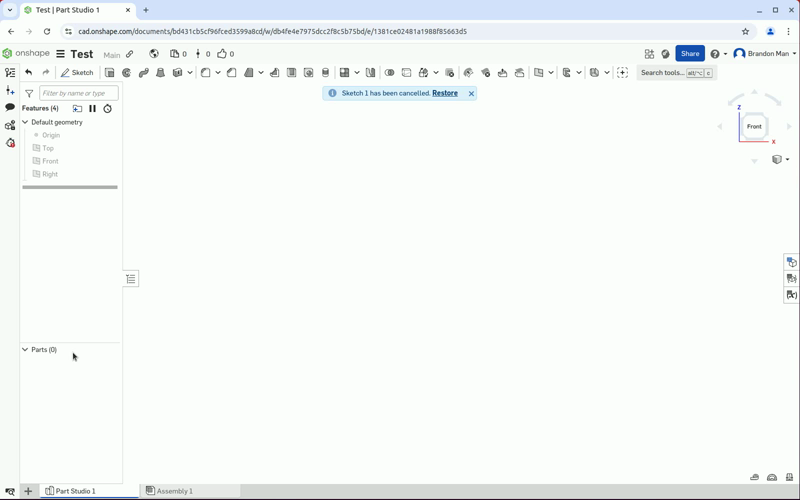
mouse_move(73, 352)
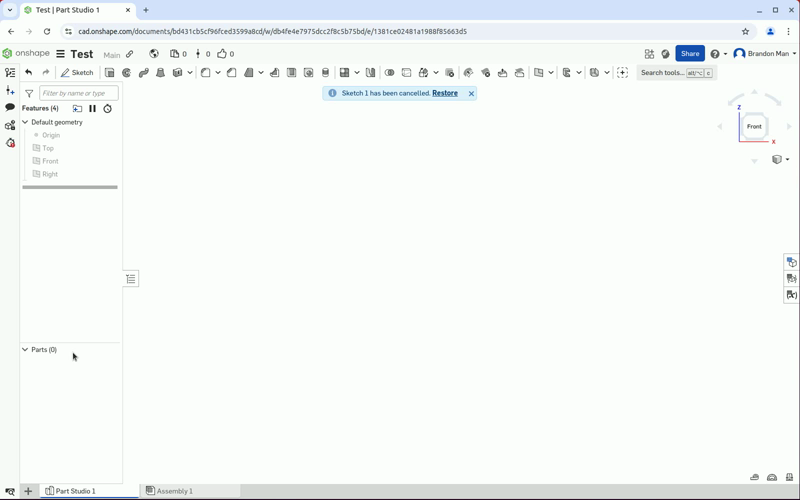
key(shift+y)
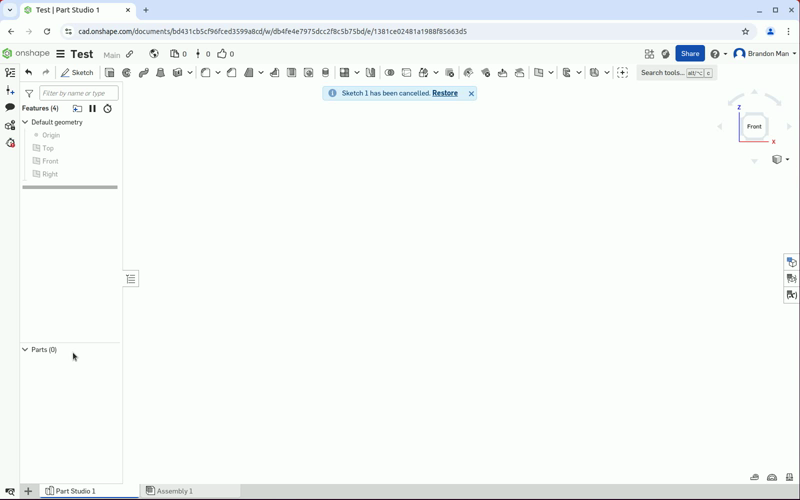
key(shift+s)
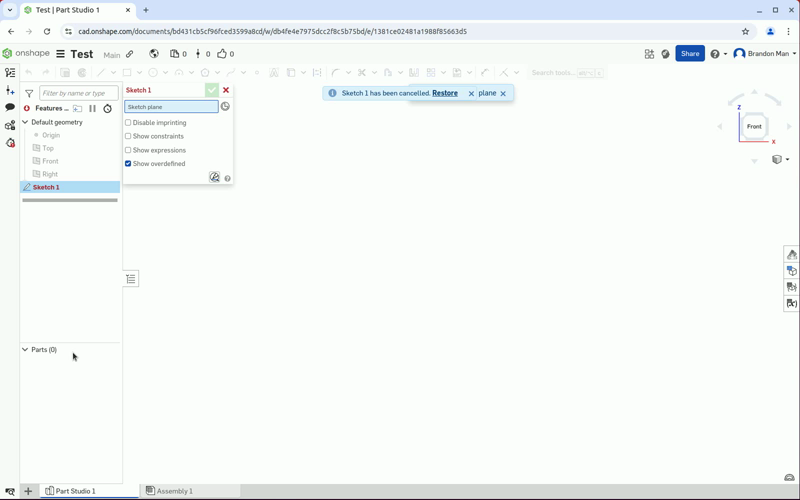
mouse_move(73, 163)
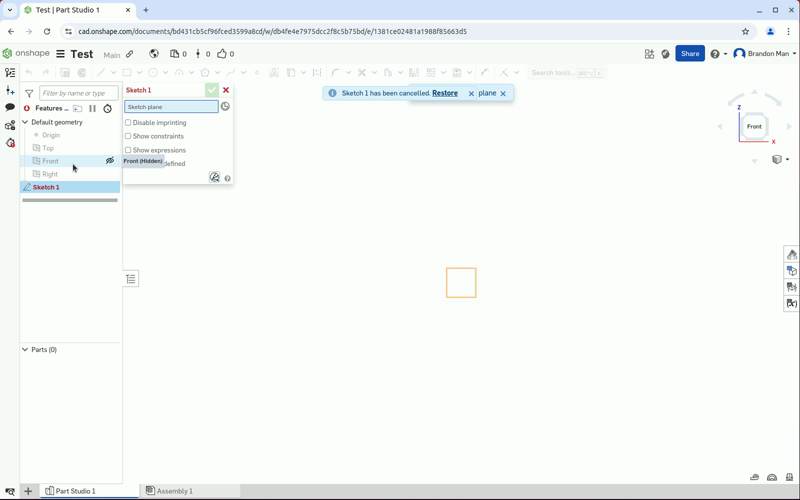
click(73, 163)
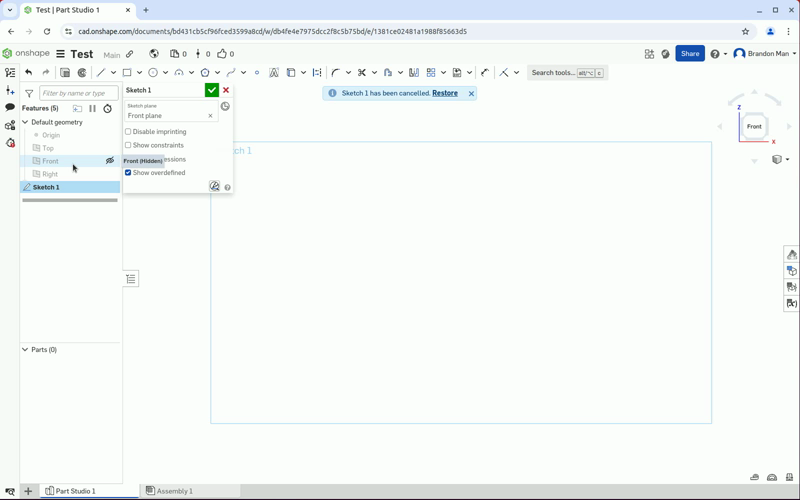
mouse_move(73, 352)
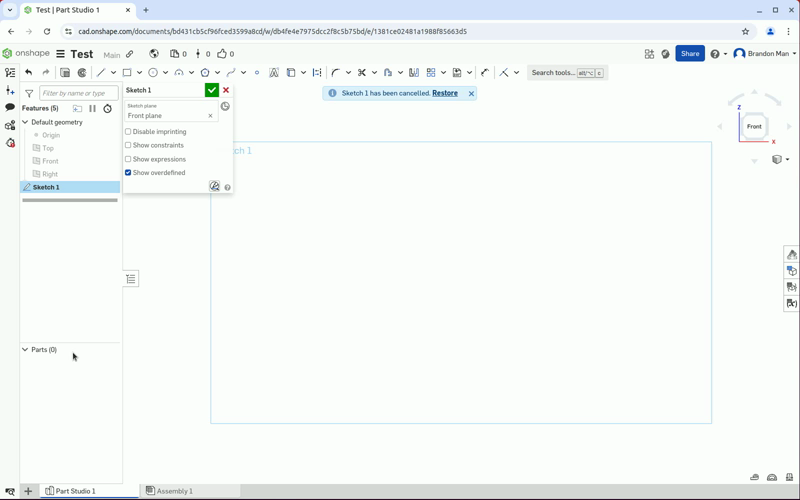
key(y)
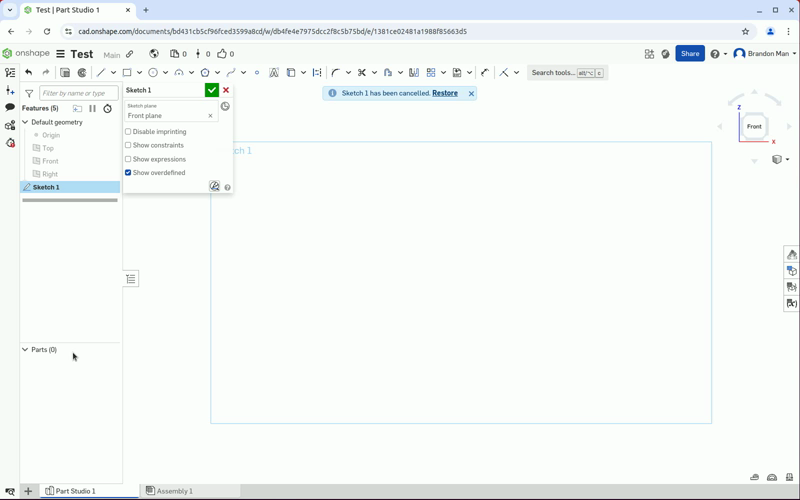
key(l)
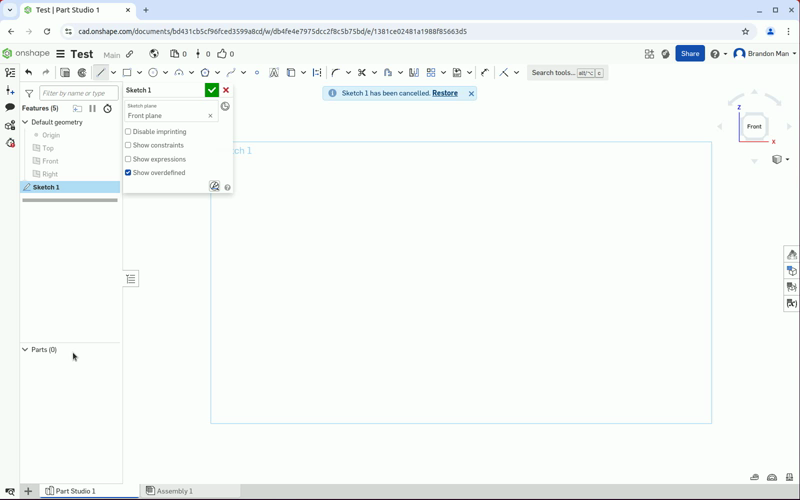
key_down(shift)
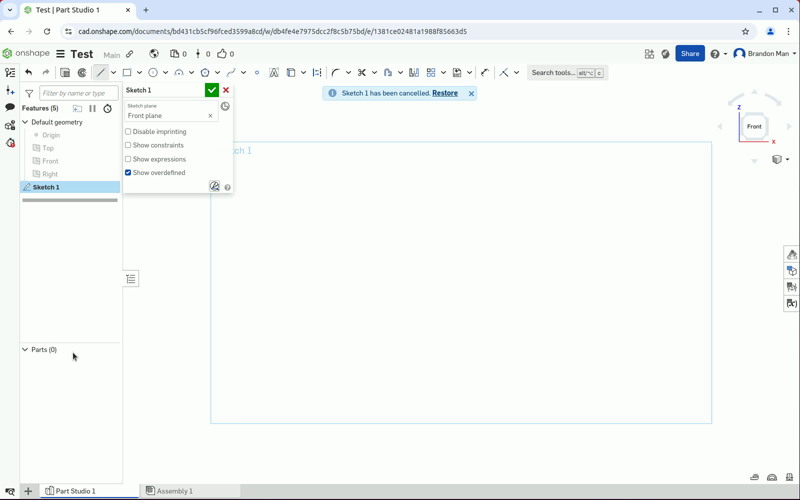
mouse_move(460, 320)
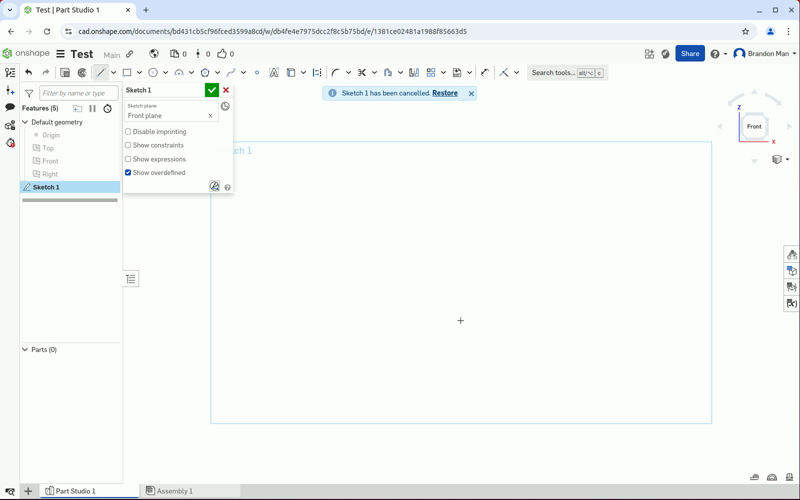
click(460, 320)
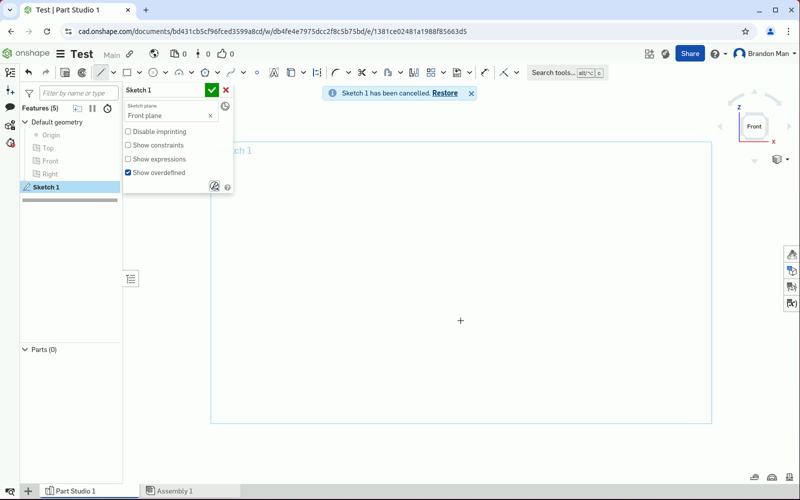
key_up(shift)
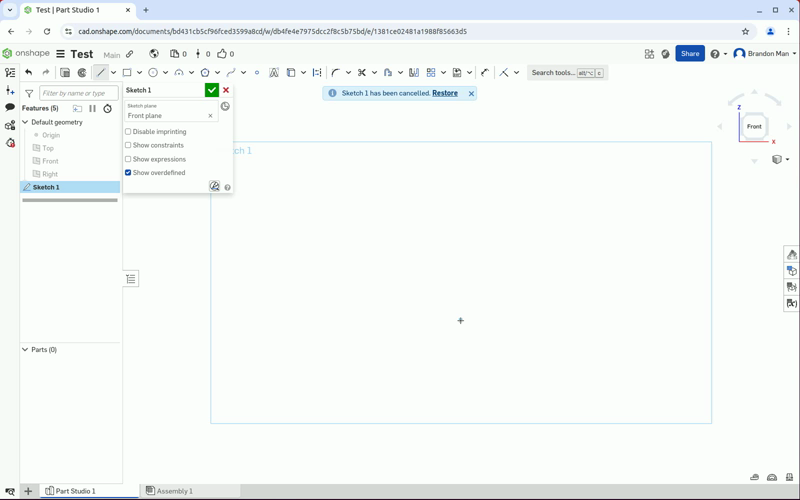
key_down(shift)
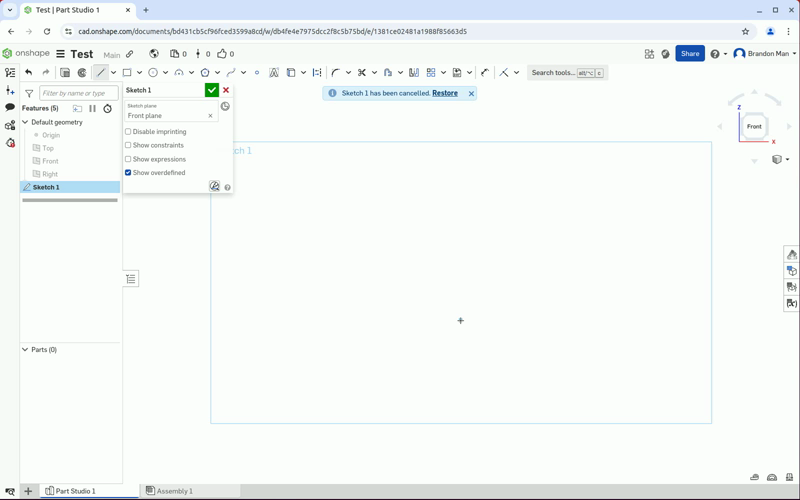
mouse_move(490, 320)
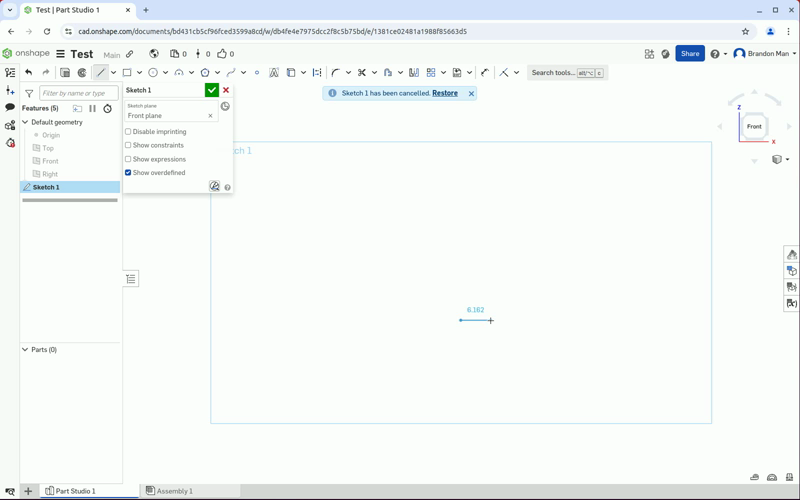
mouse_move(471, 318)
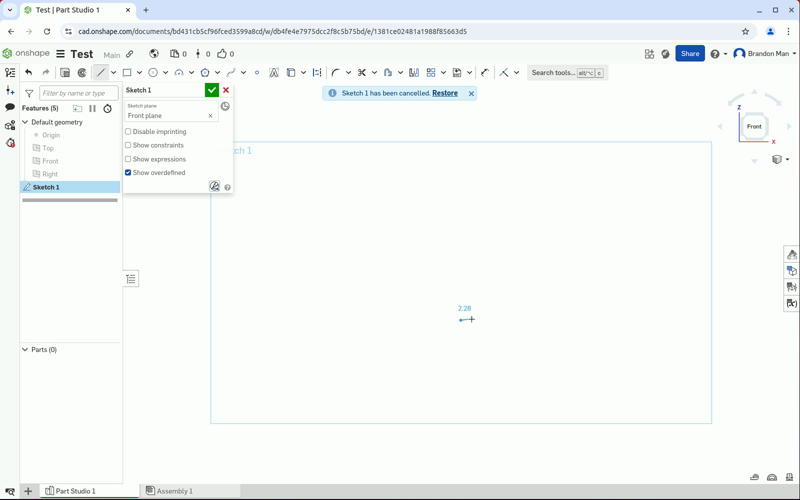
click(471, 318)
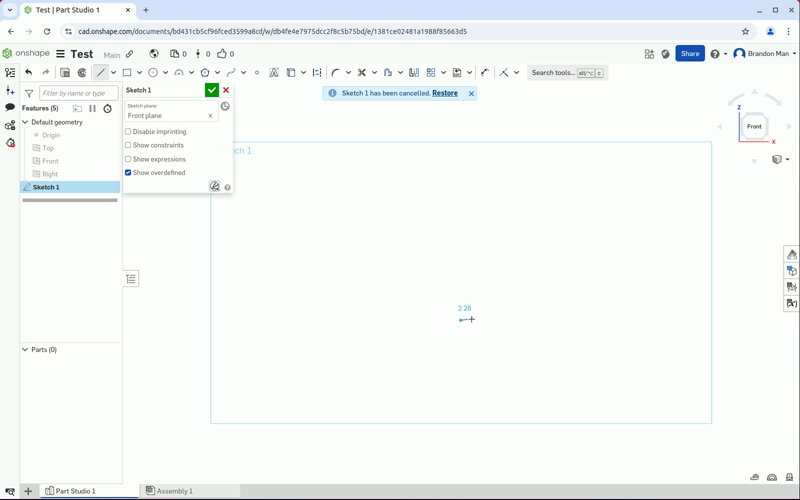
key_up(shift)
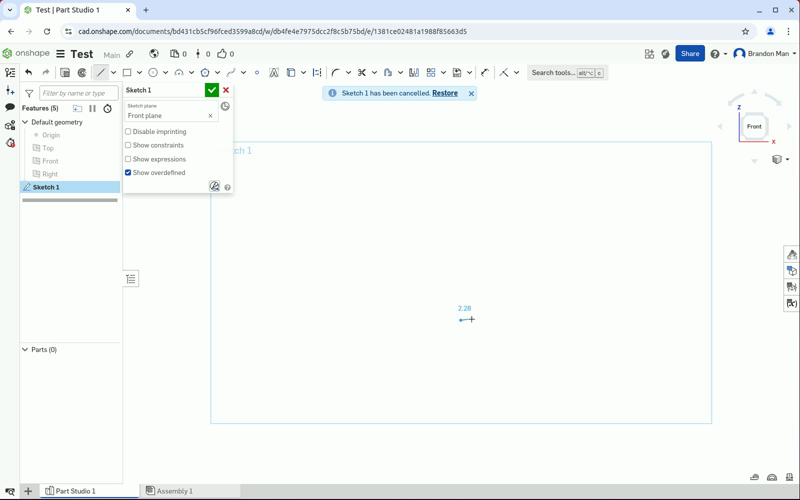
key(esc)
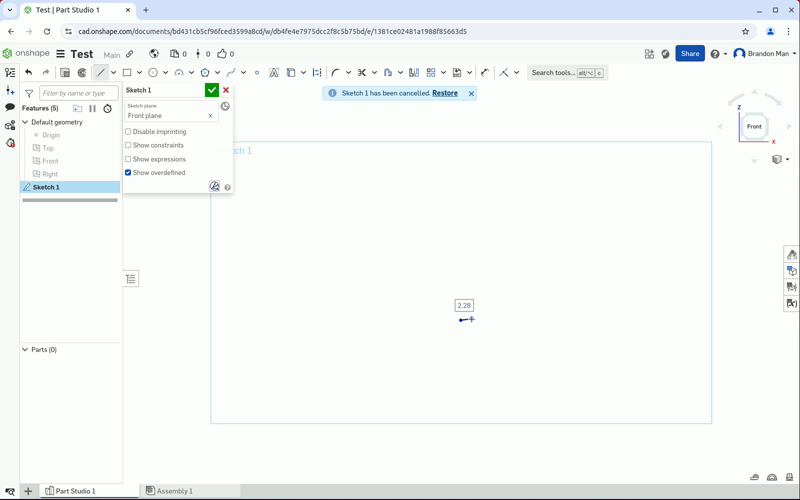
key(a)
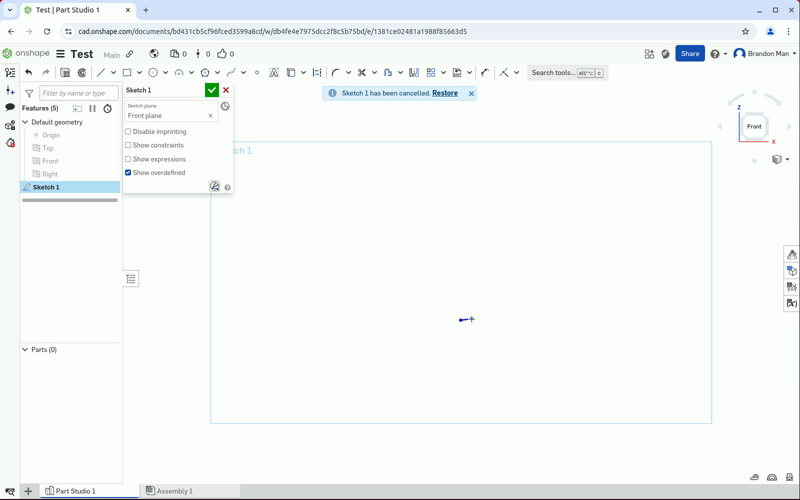
mouse_move(471, 318)
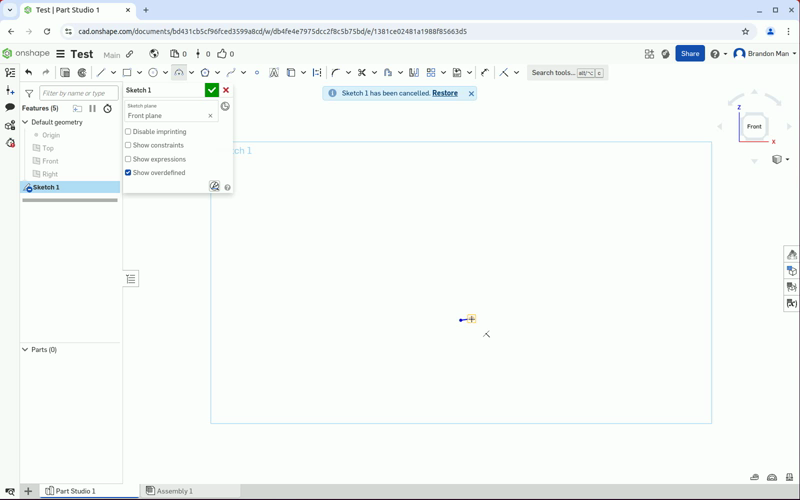
click(471, 318)
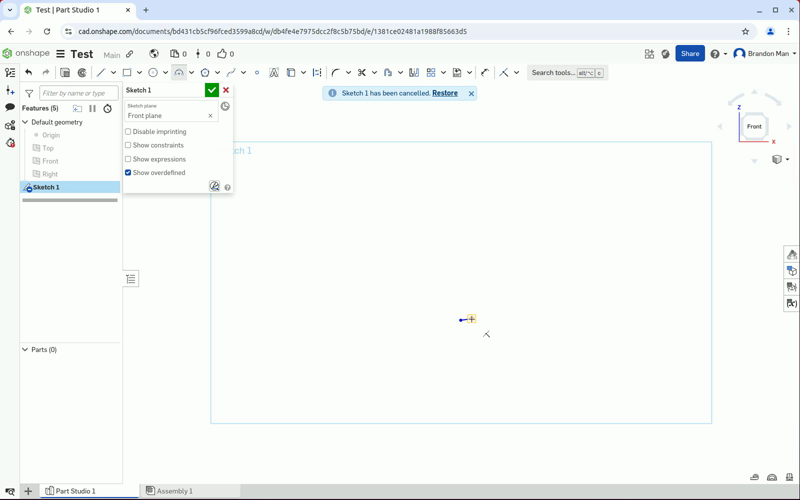
key_down(shift)
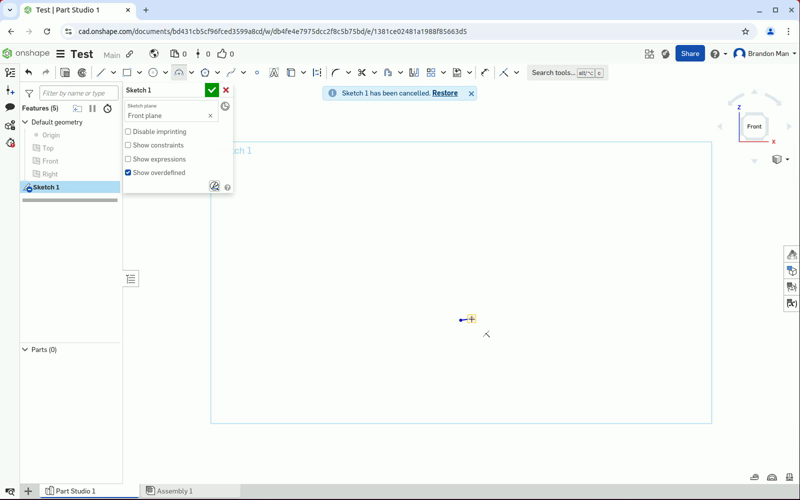
mouse_move(471, 246)
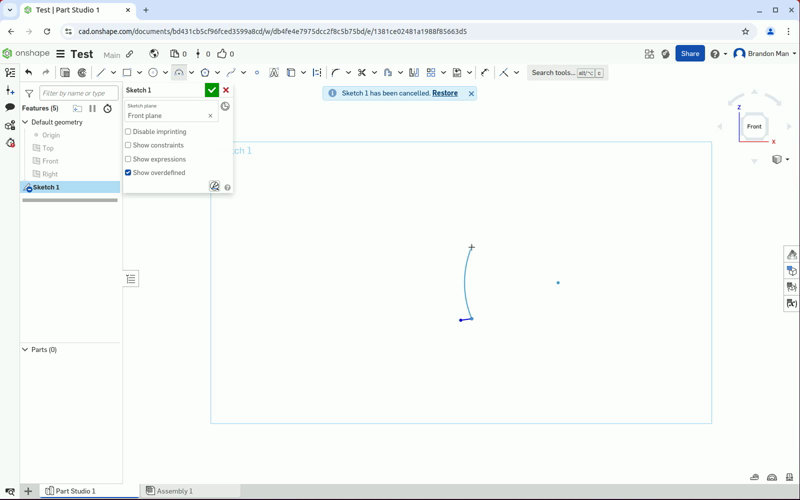
click(471, 246)
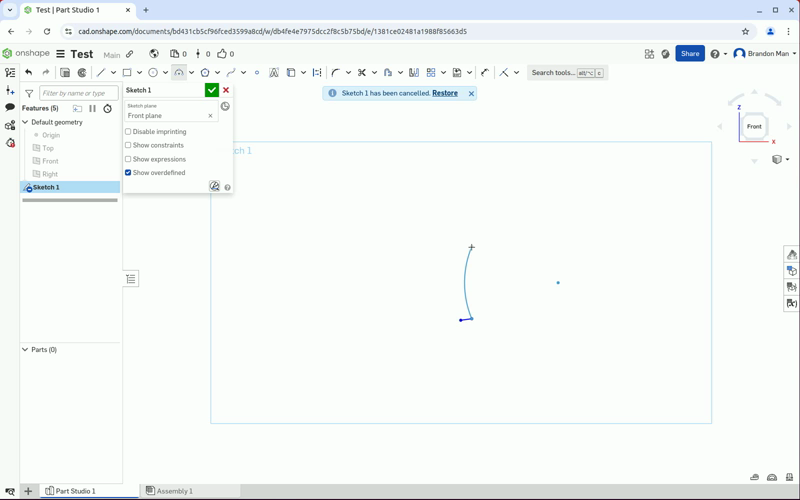
mouse_move(498, 282)
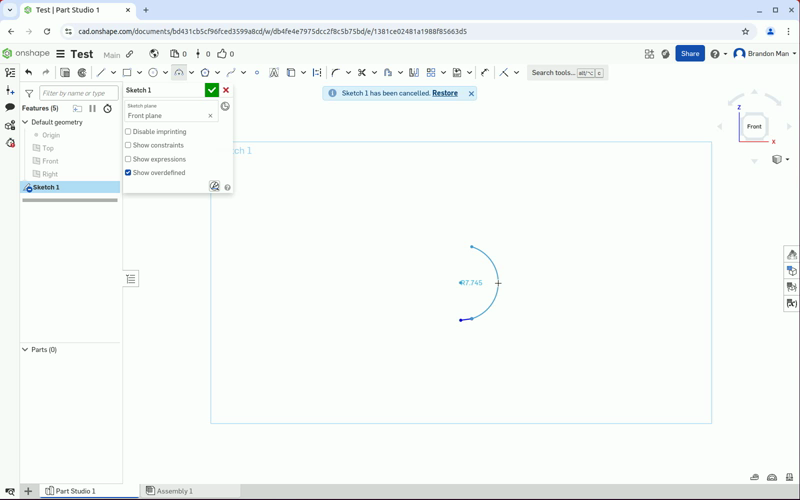
click(498, 282)
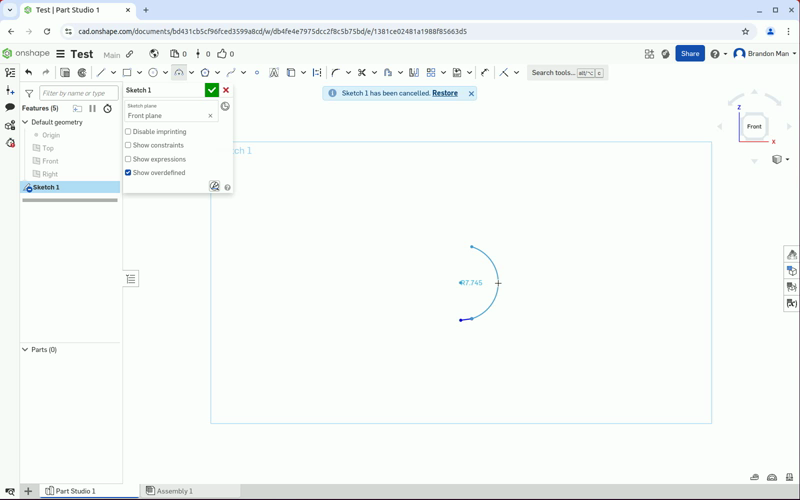
key_up(shift)
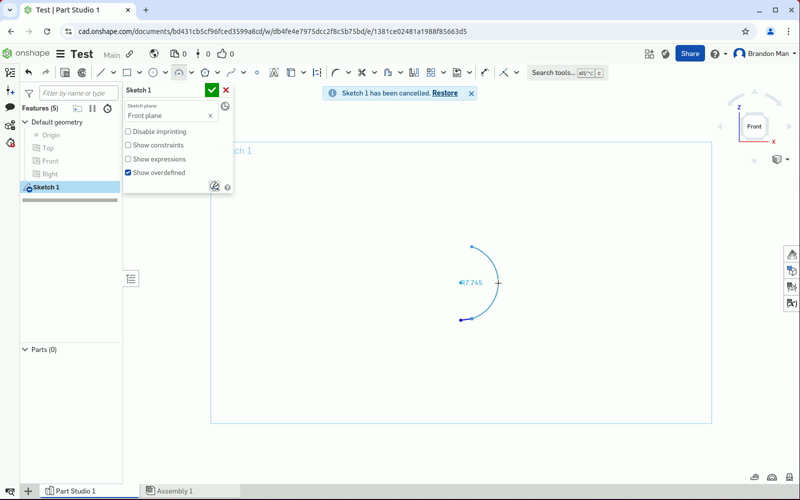
key(esc)
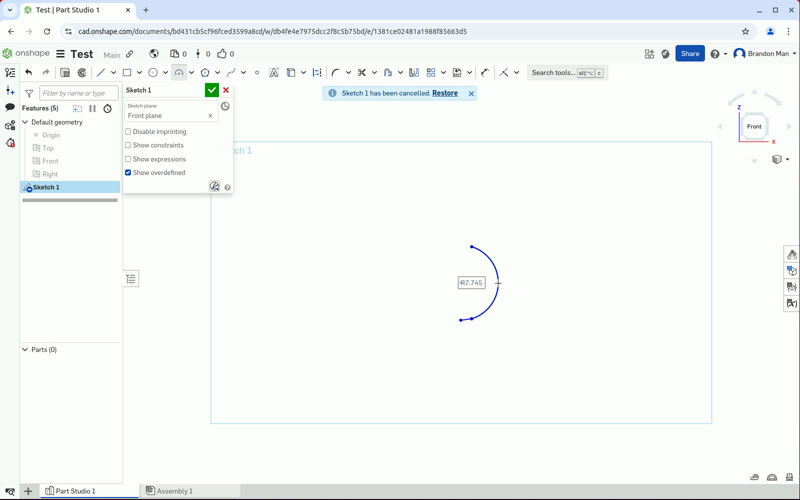
key(l)
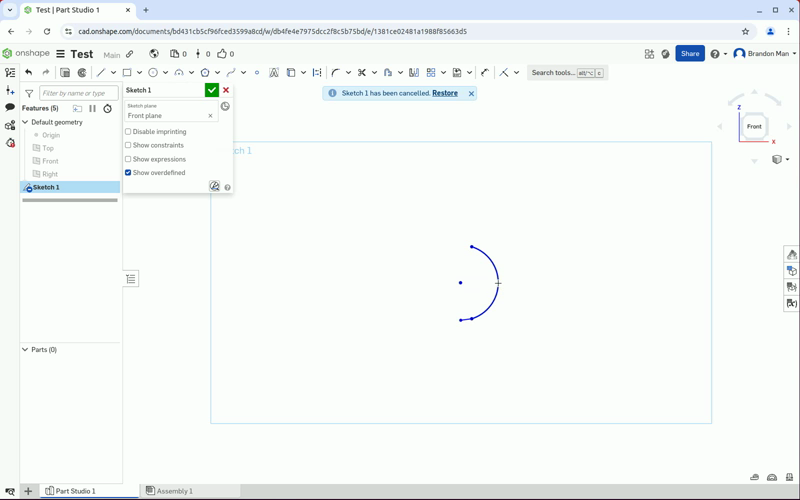
mouse_move(471, 246)
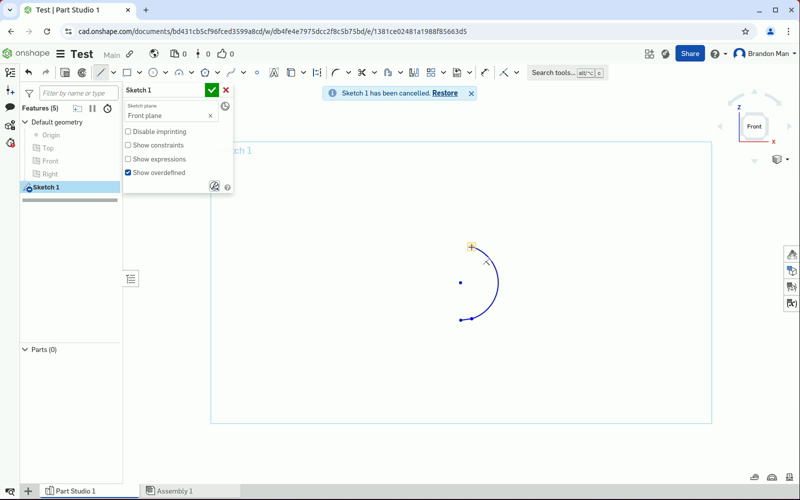
click(471, 246)
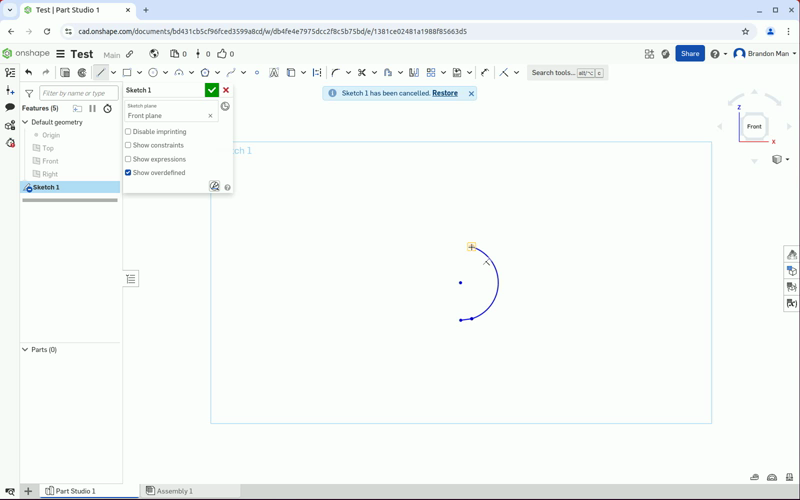
key_down(shift)
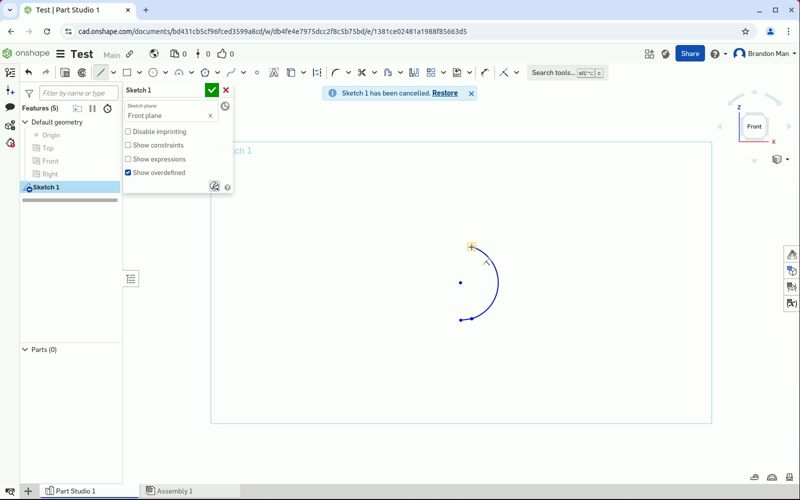
mouse_move(501, 246)
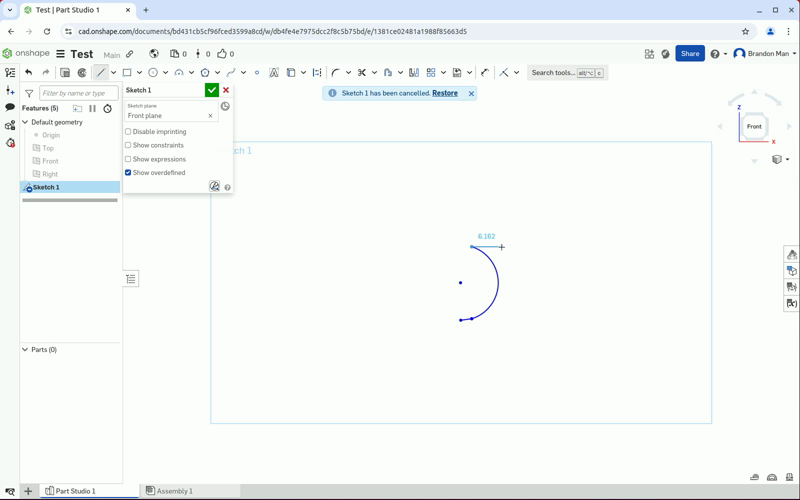
mouse_move(460, 245)
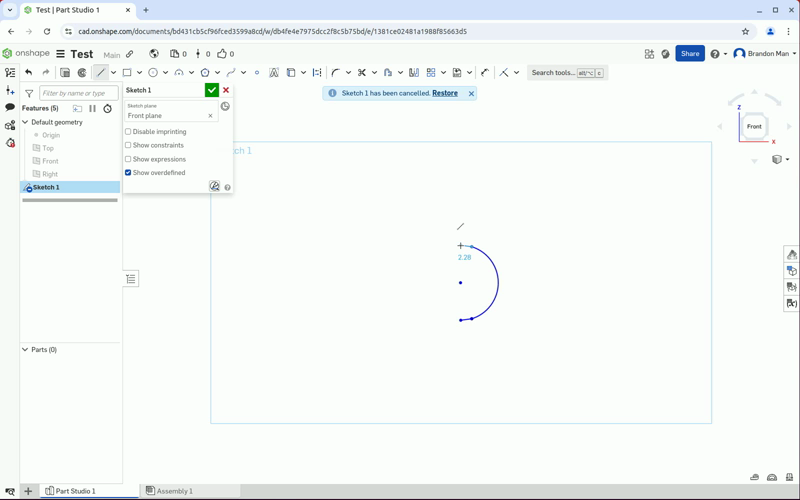
click(460, 245)
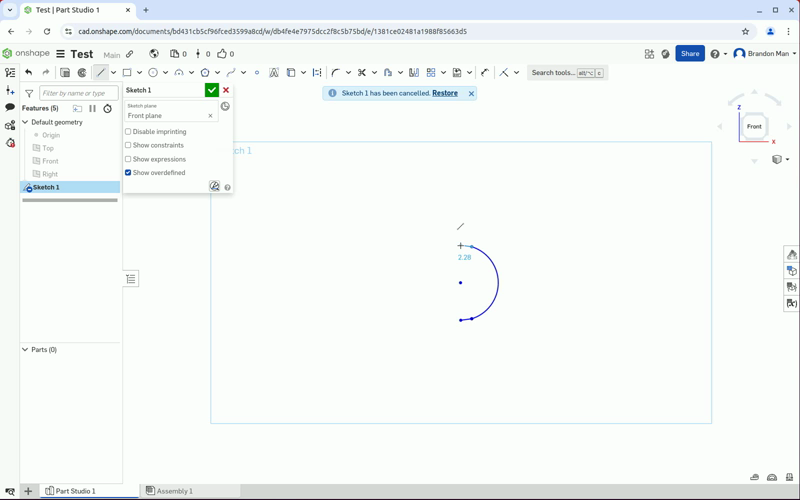
key_up(shift)
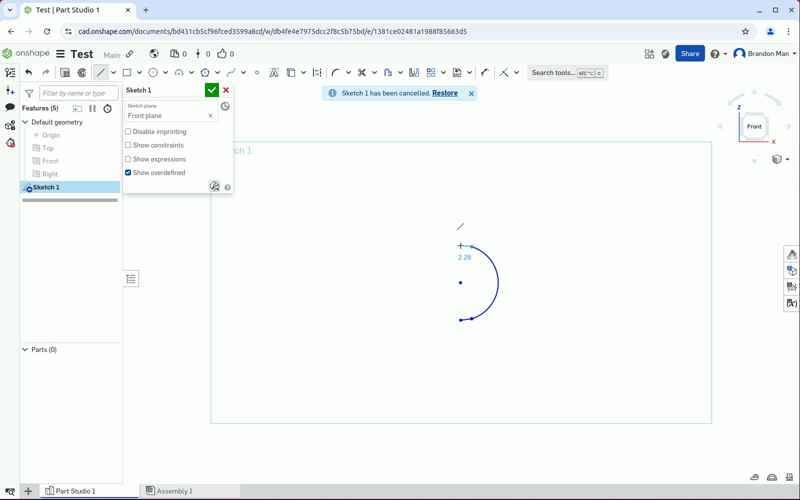
key(esc)
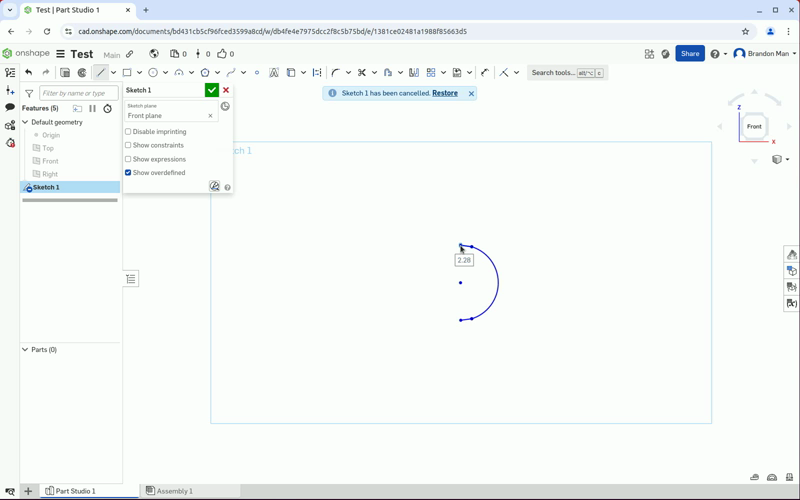
key(a)
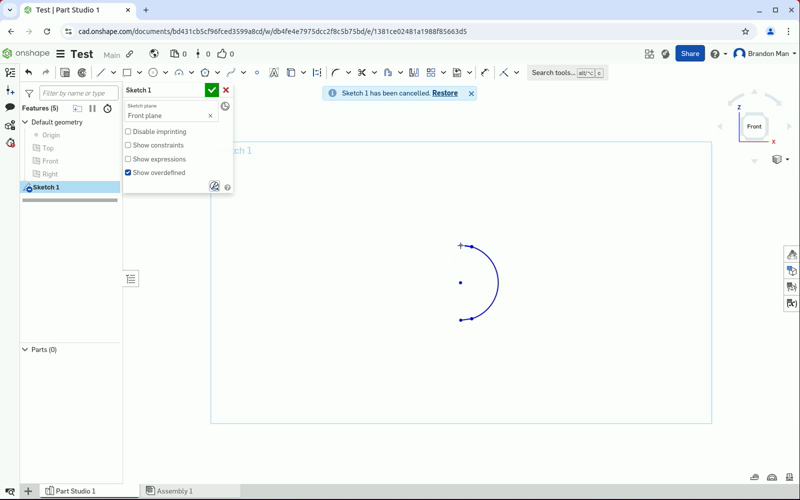
mouse_move(460, 245)
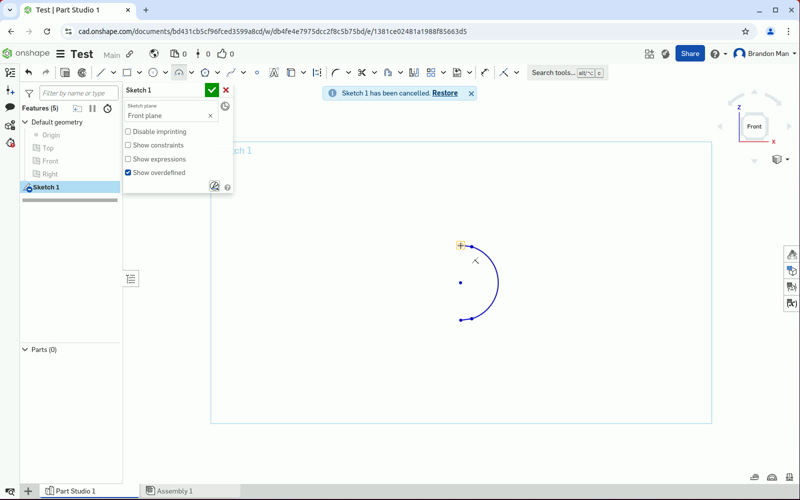
click(460, 245)
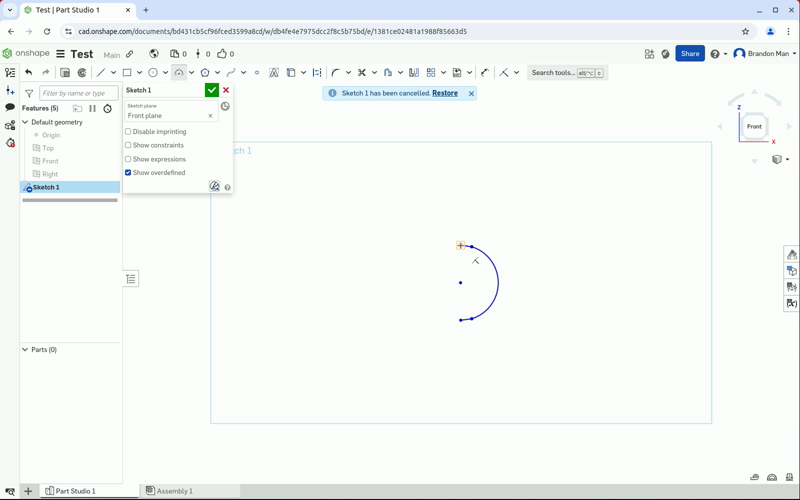
mouse_move(460, 320)
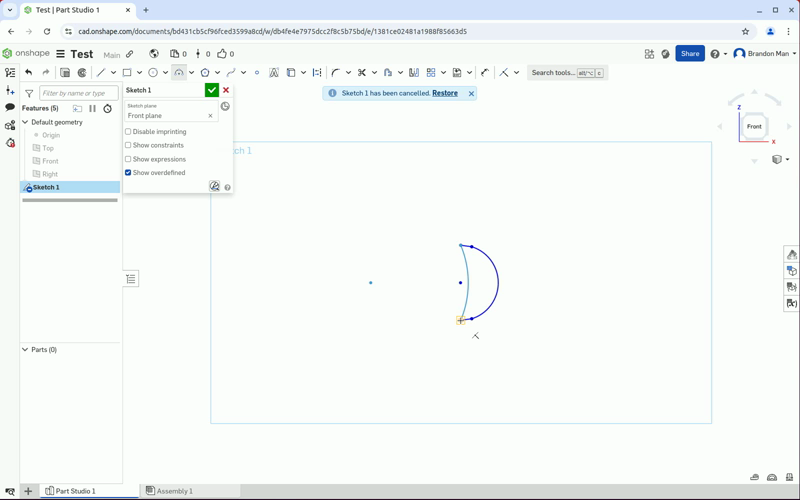
click(460, 320)
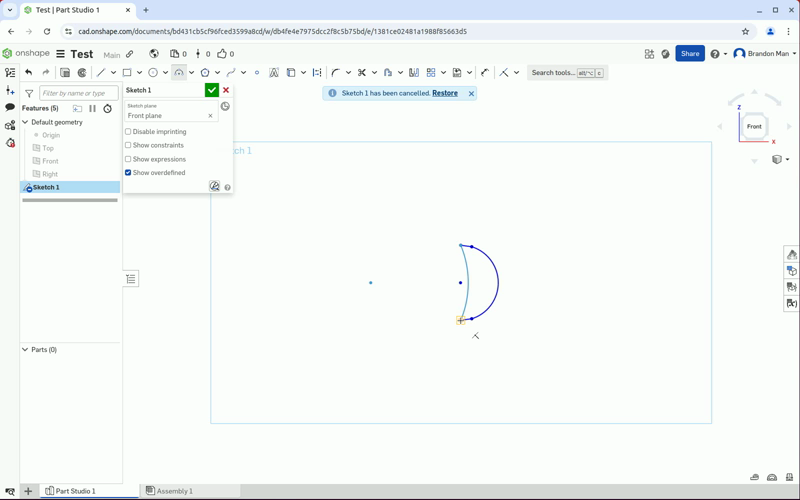
key_down(shift)
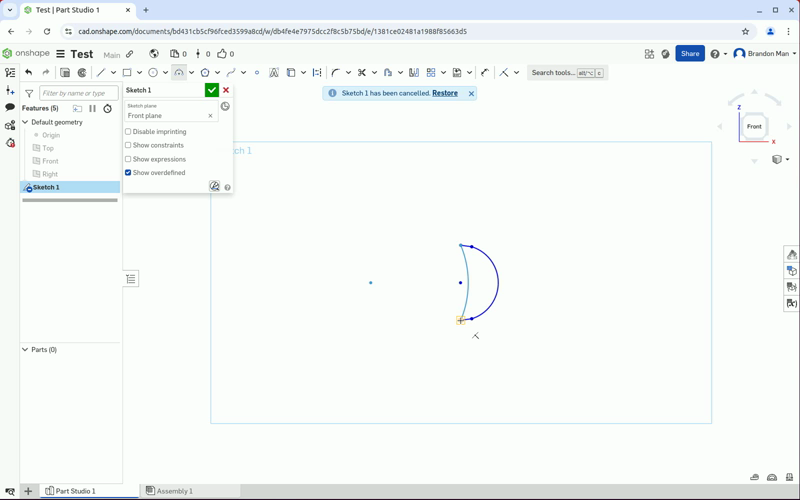
mouse_move(422, 282)
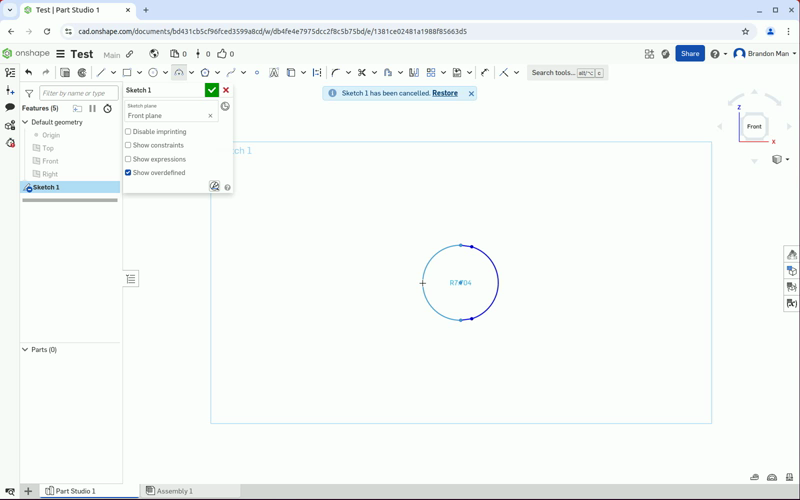
click(422, 282)
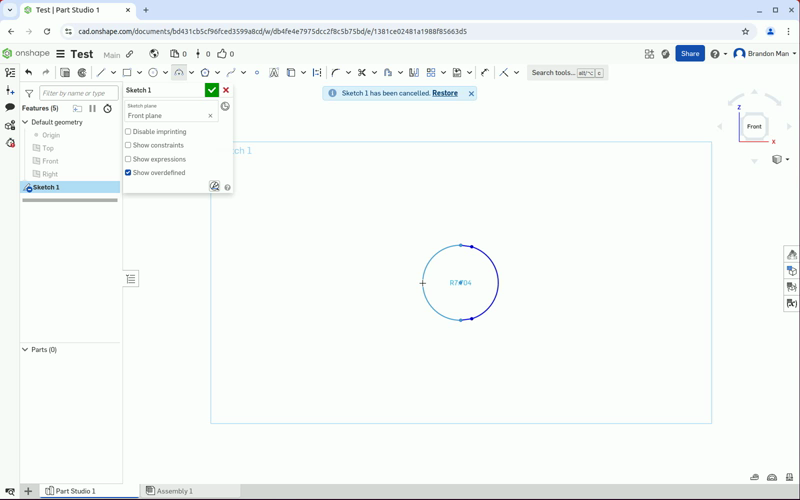
key_up(shift)
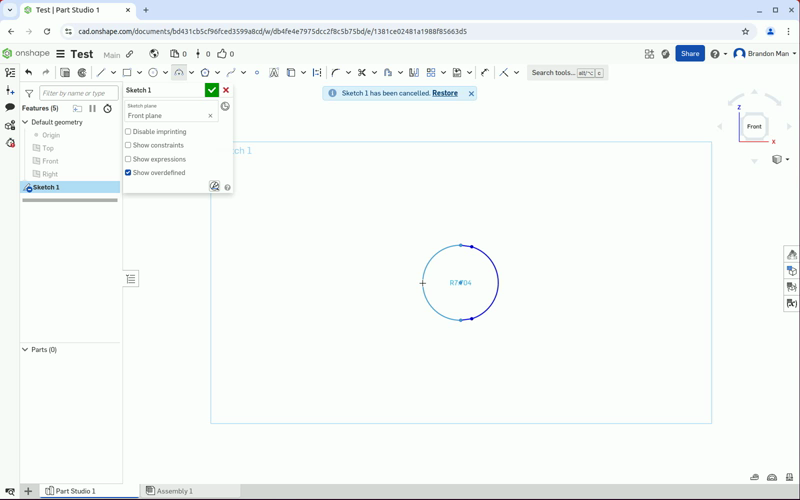
key(esc)
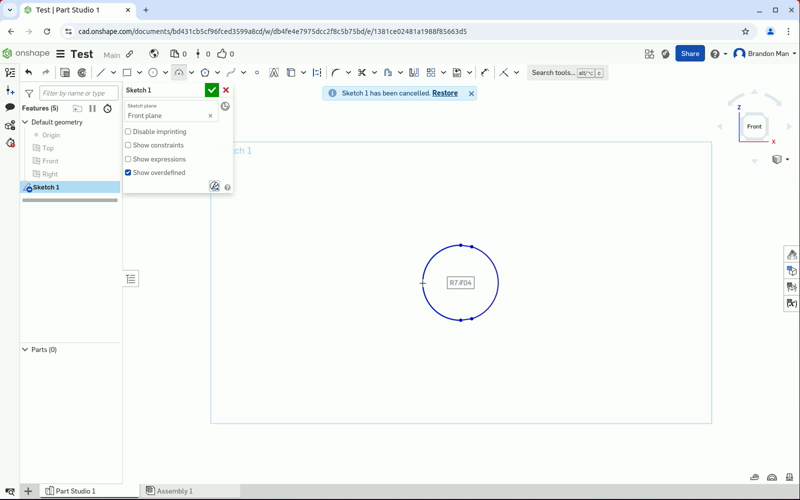
key(l)
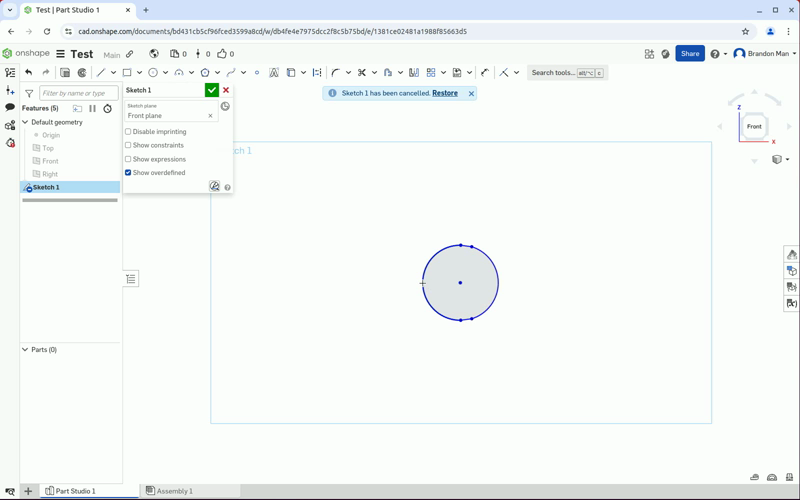
key_down(shift)
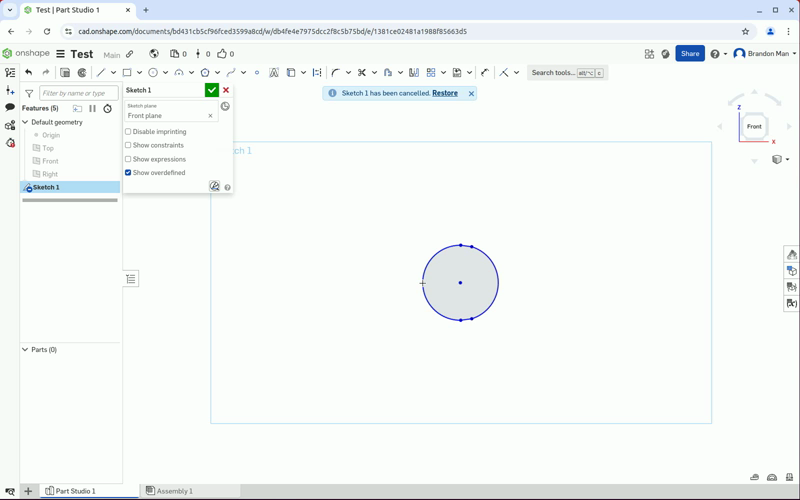
mouse_move(436, 291)
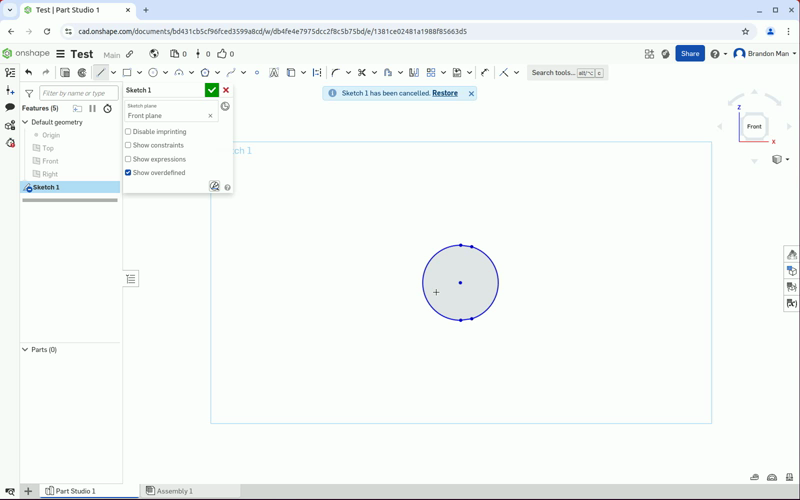
click(436, 291)
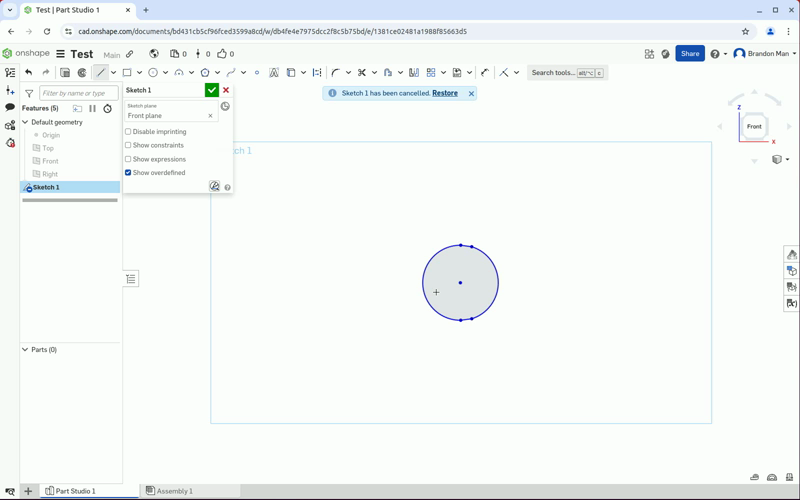
key_up(shift)
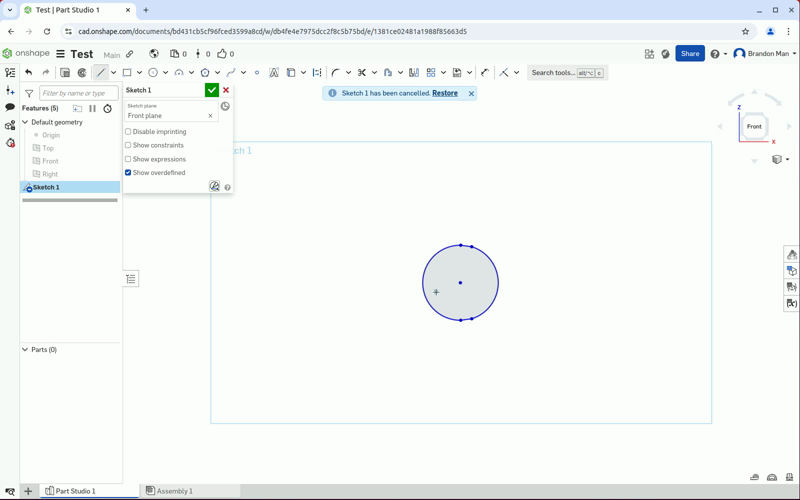
key_down(shift)
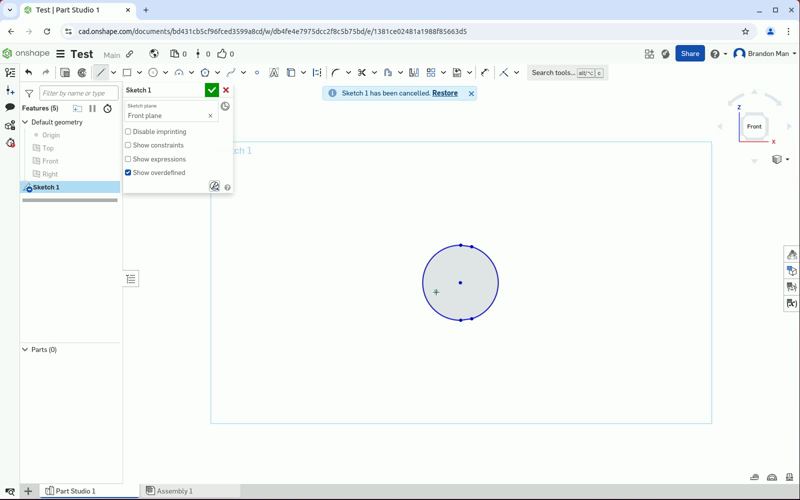
mouse_move(466, 291)
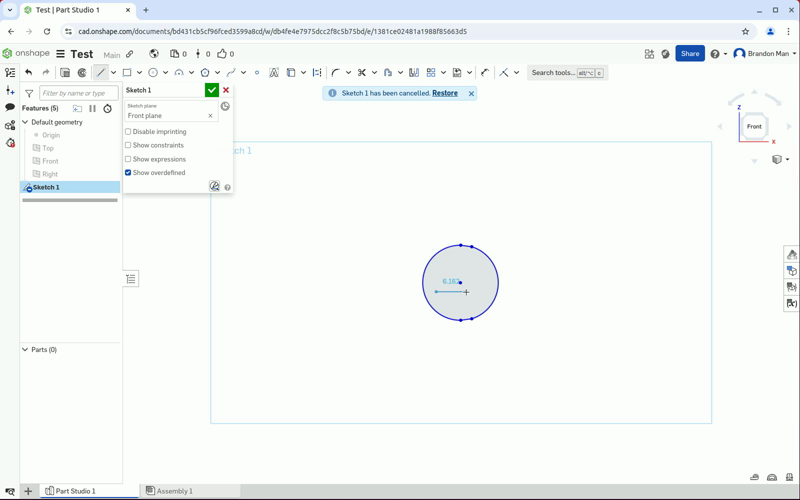
mouse_move(444, 291)
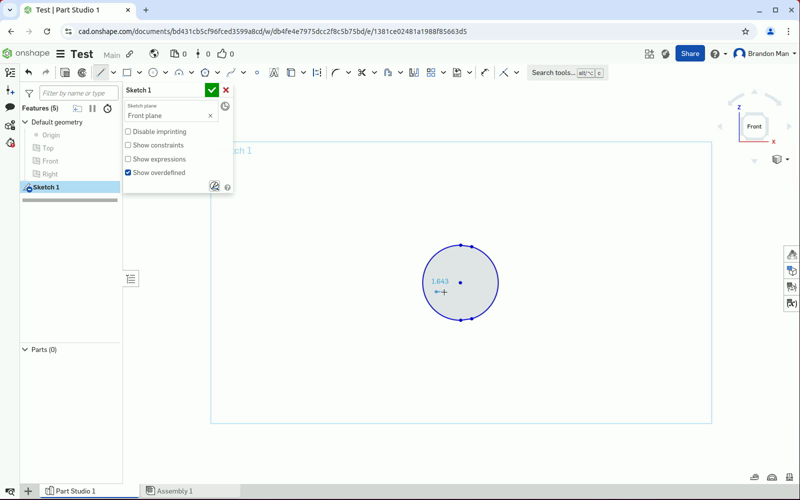
click(444, 291)
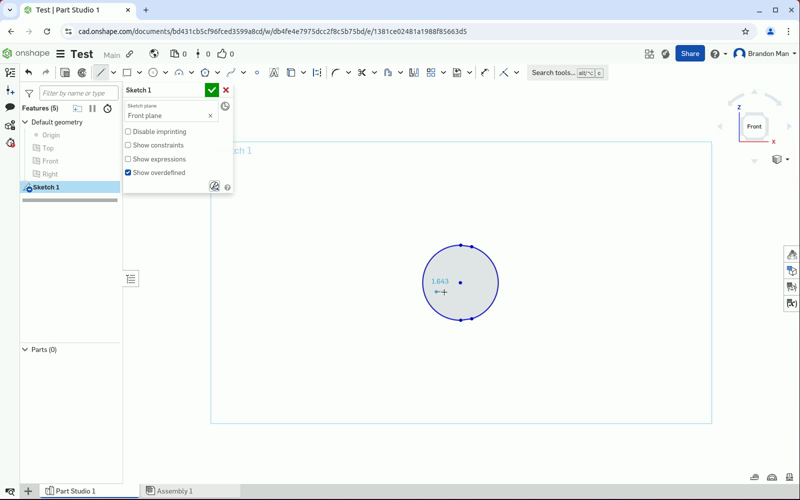
key_up(shift)
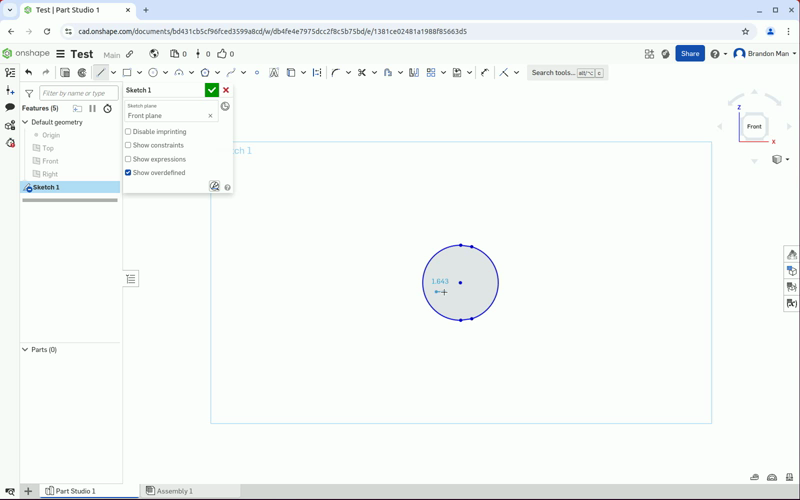
key(esc)
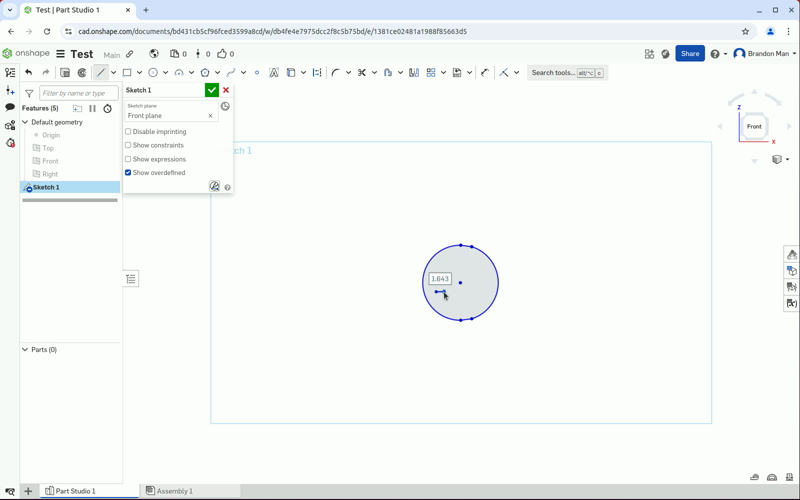
key(a)
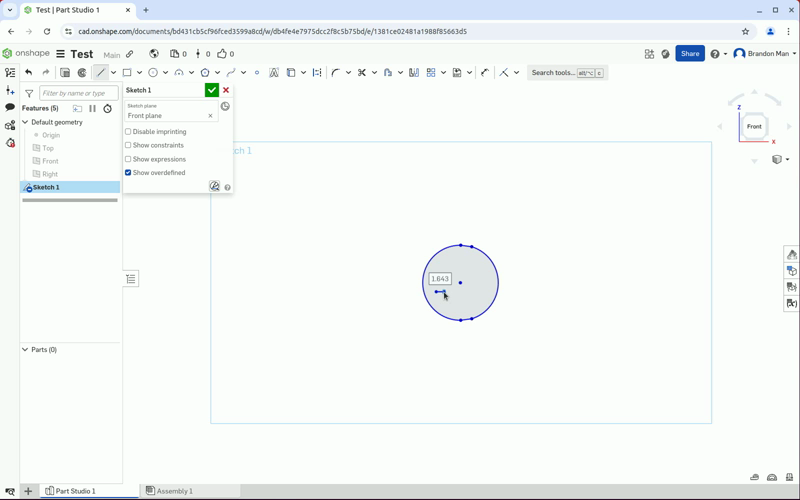
mouse_move(444, 291)
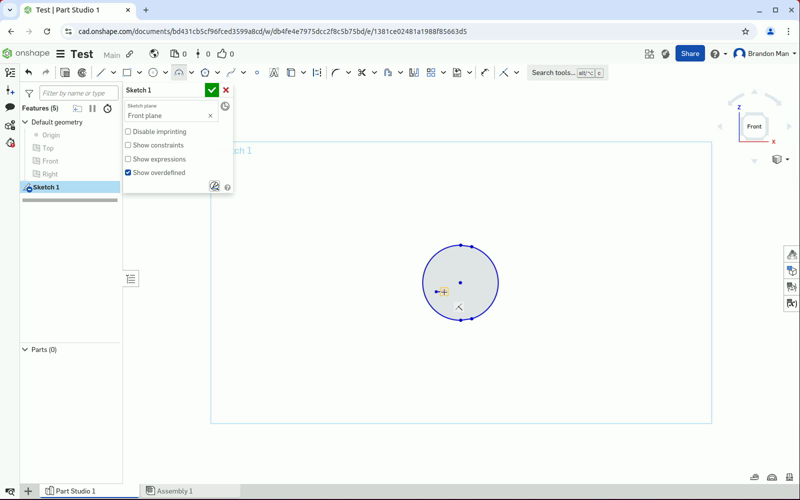
click(444, 291)
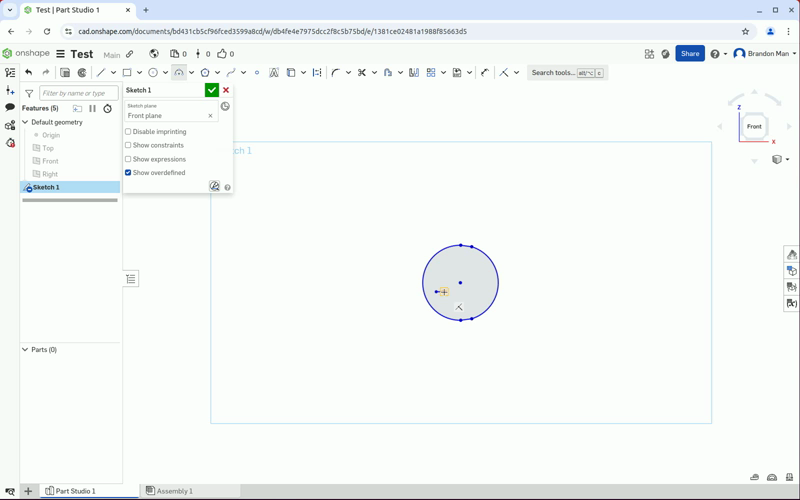
key_down(shift)
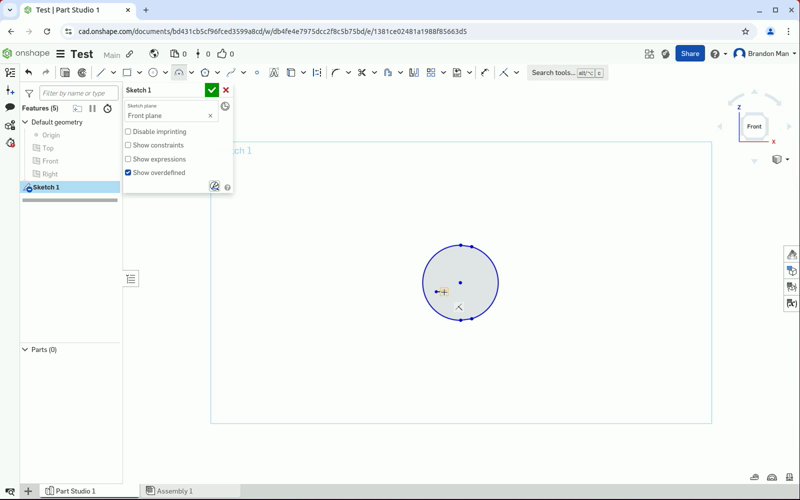
mouse_move(477, 291)
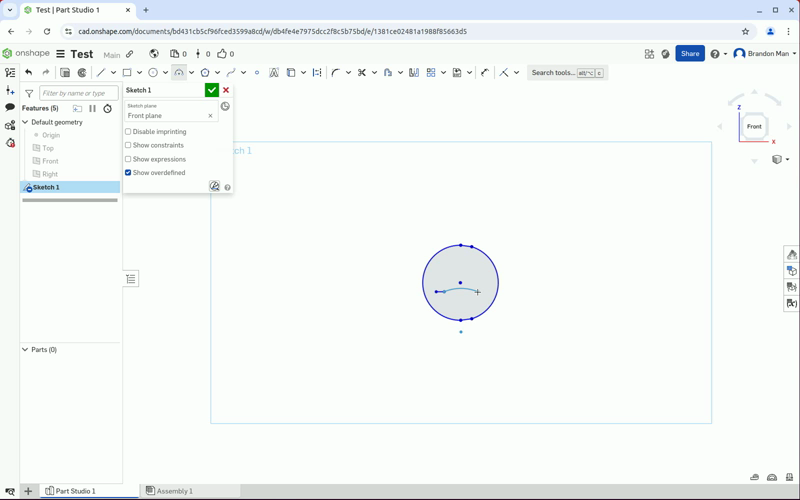
click(477, 291)
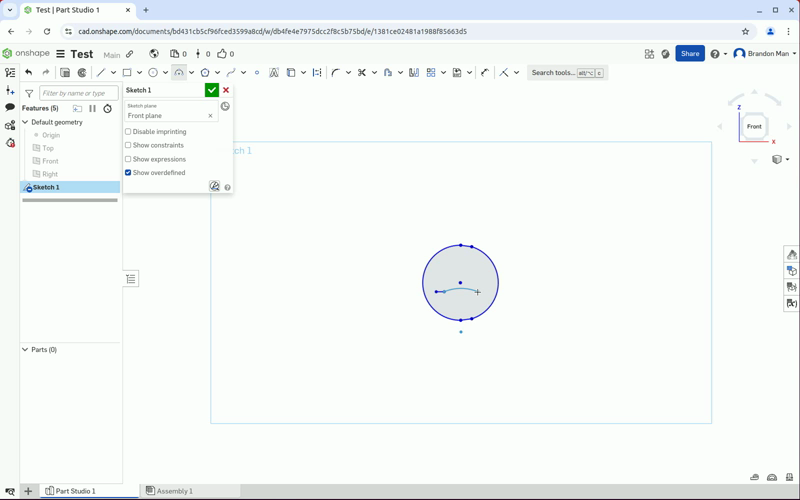
mouse_move(460, 301)
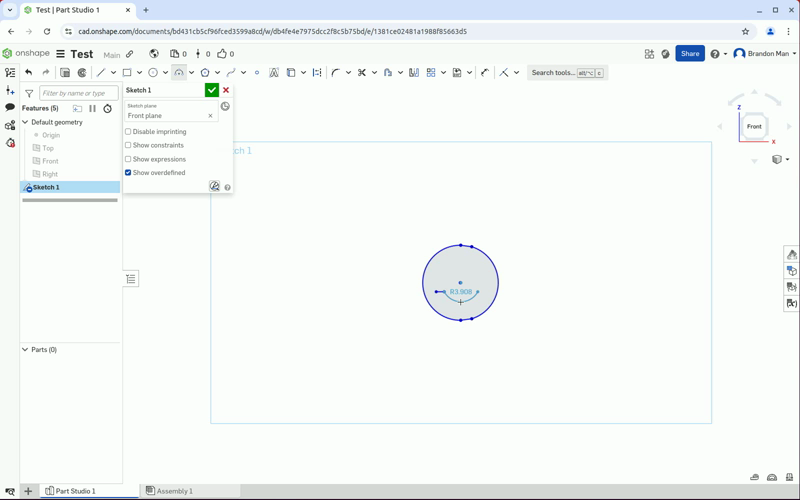
click(460, 301)
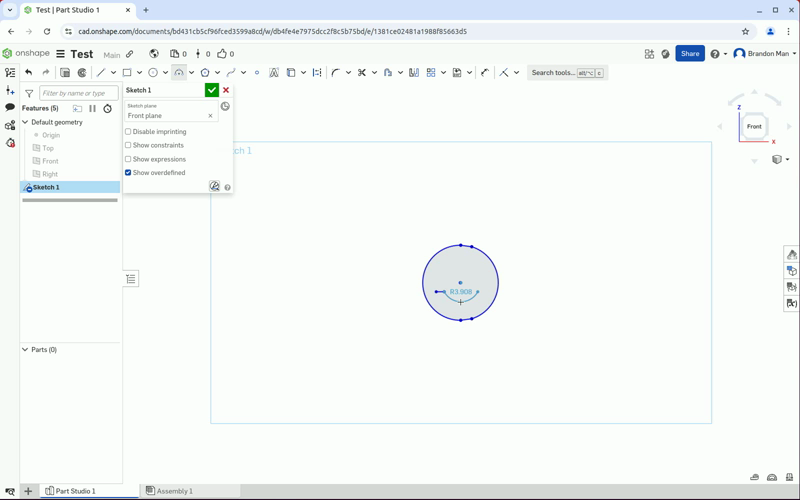
key_up(shift)
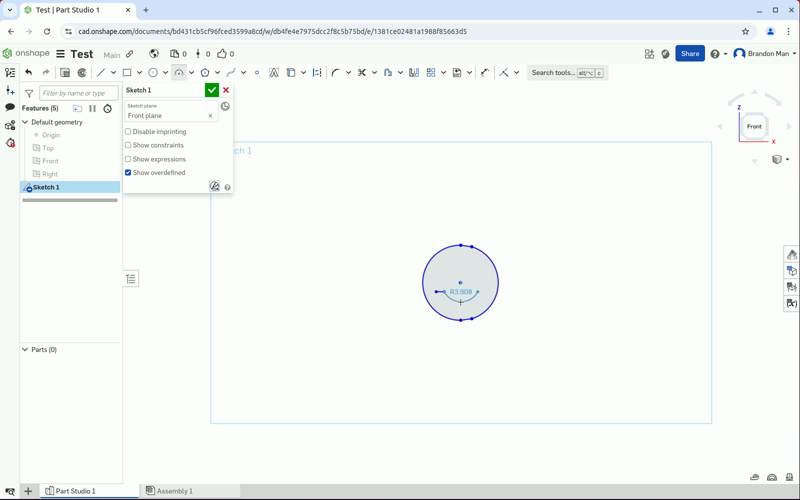
key(esc)
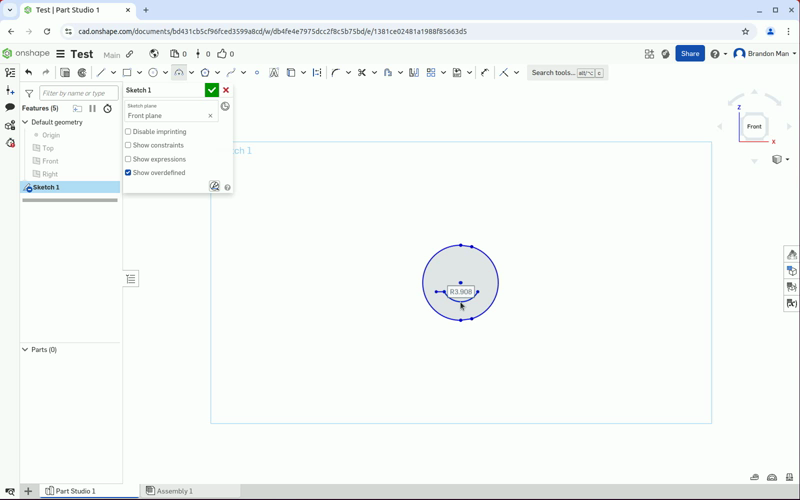
key(l)
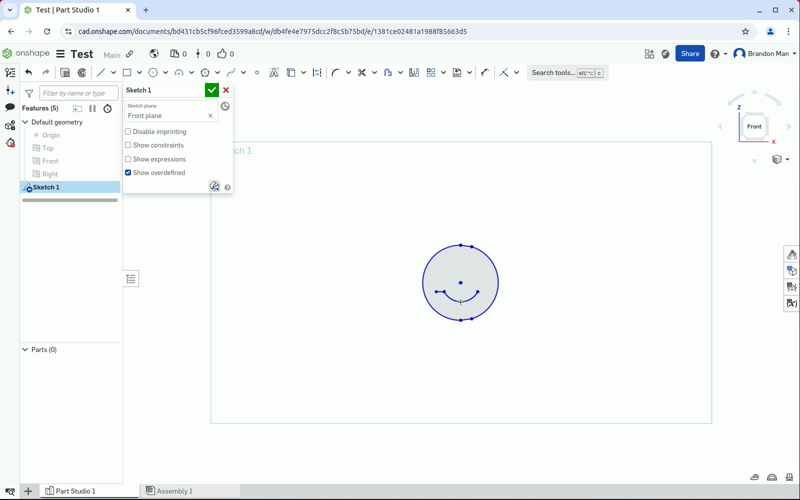
mouse_move(477, 291)
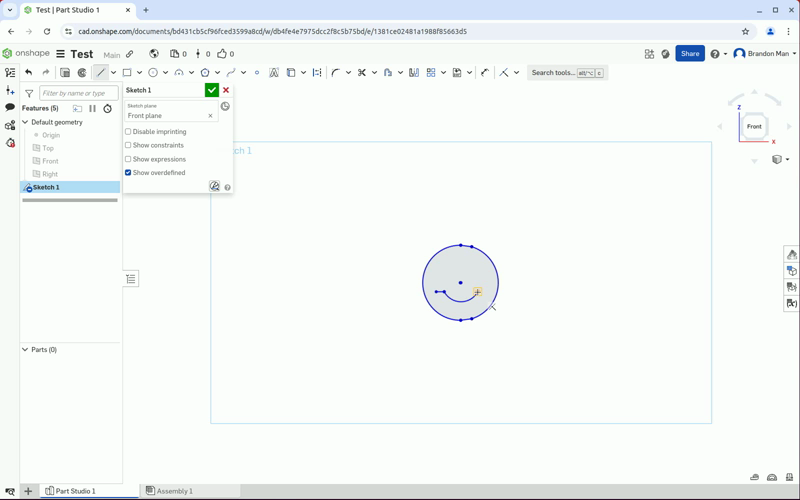
click(477, 291)
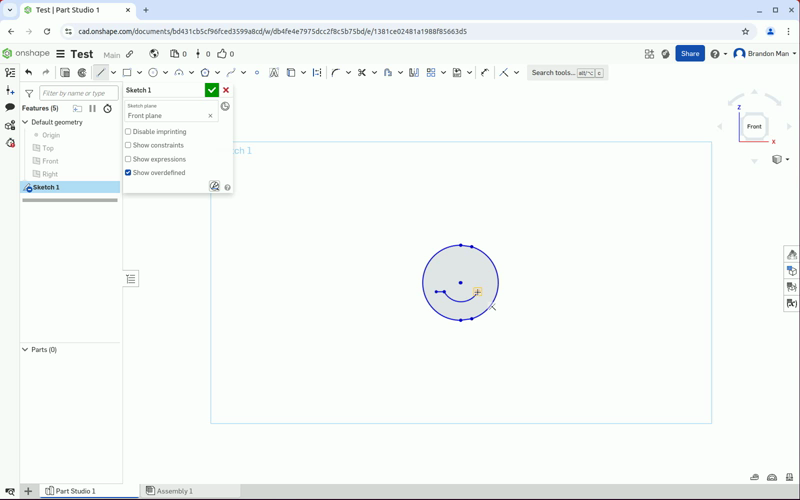
key_down(shift)
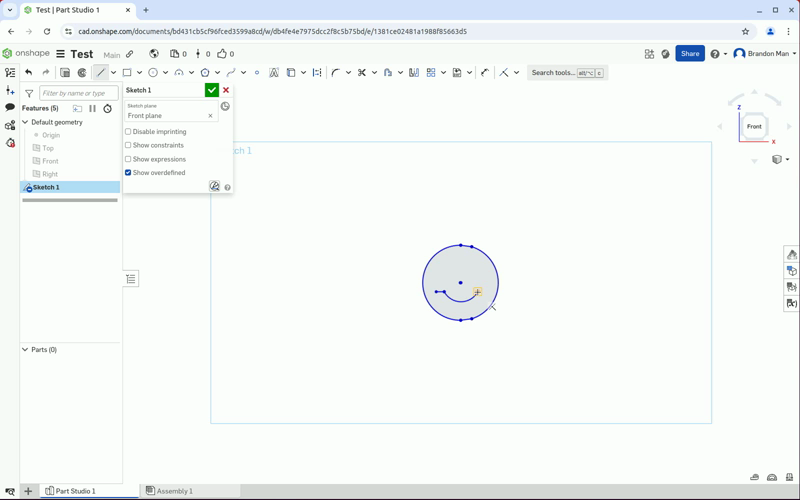
mouse_move(507, 291)
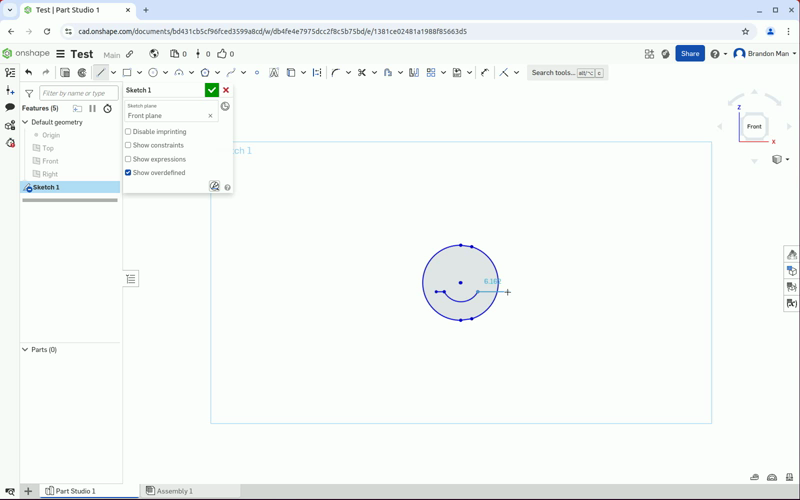
mouse_move(484, 291)
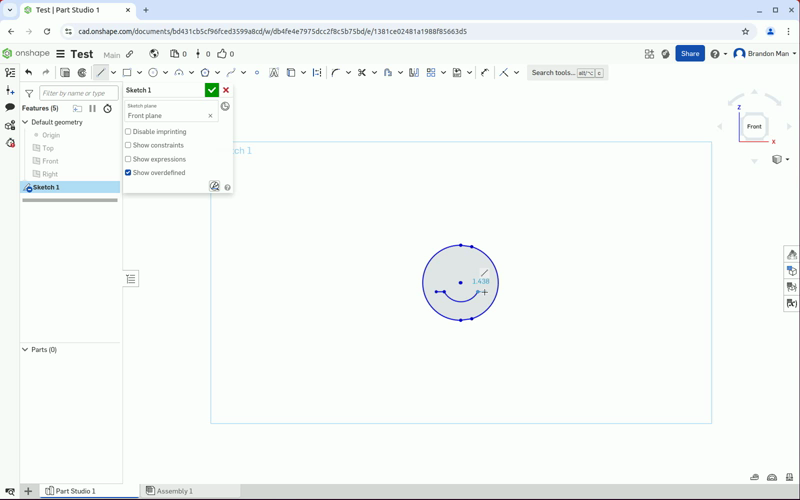
scroll(6)
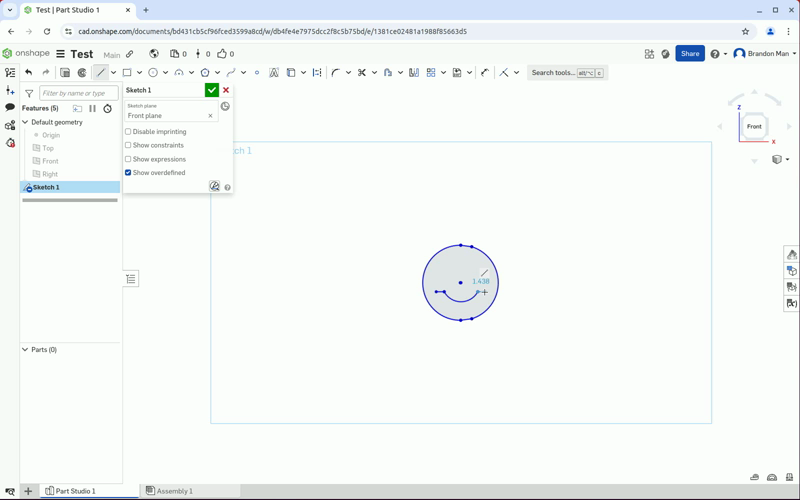
scroll(6)
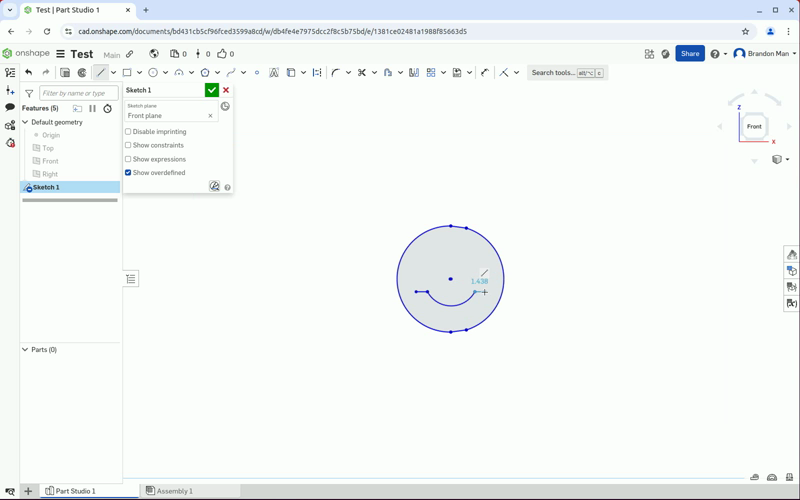
scroll(6)
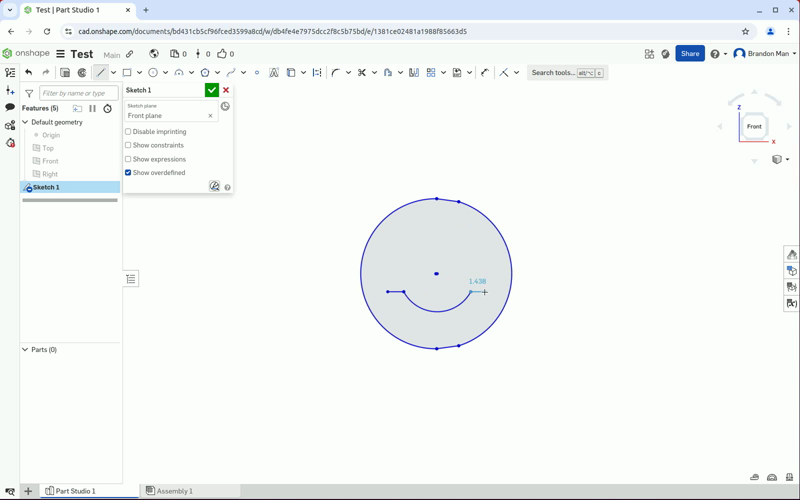
scroll(6)
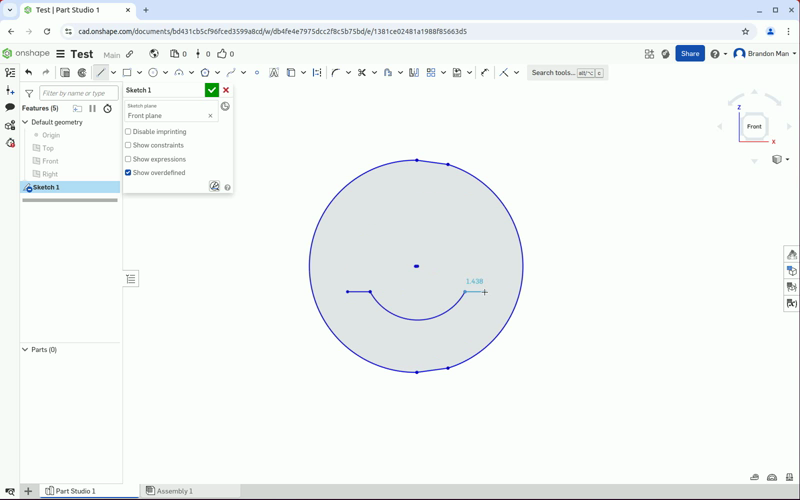
scroll(6)
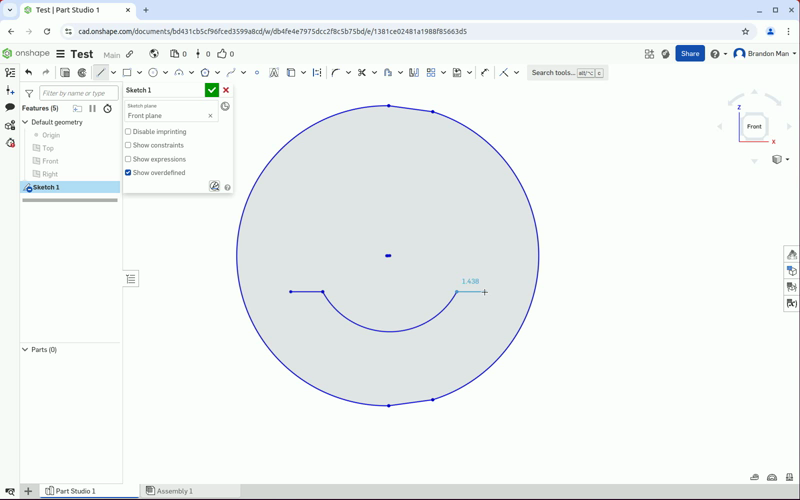
scroll(6)
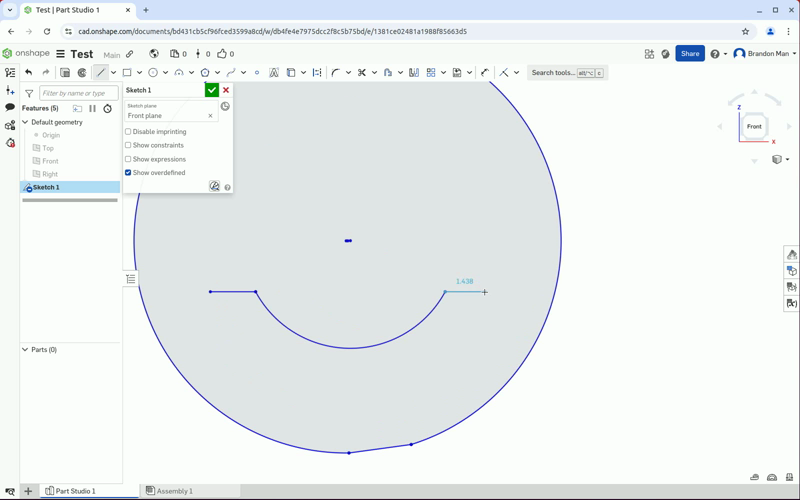
scroll(6)
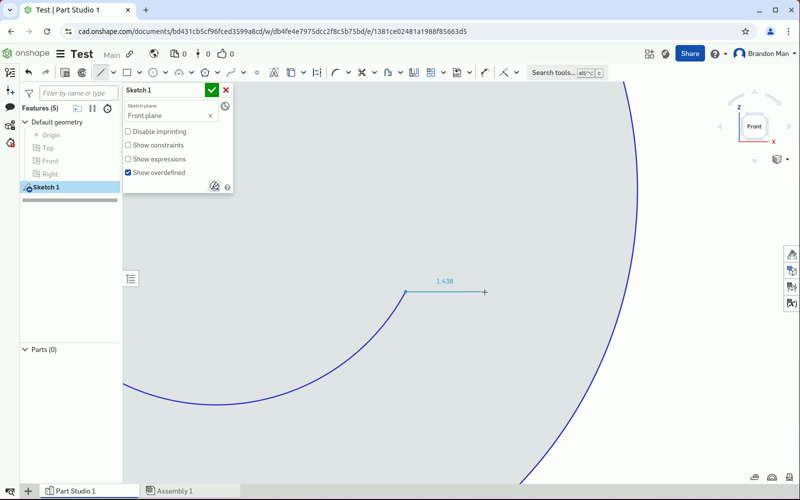
click(484, 291)
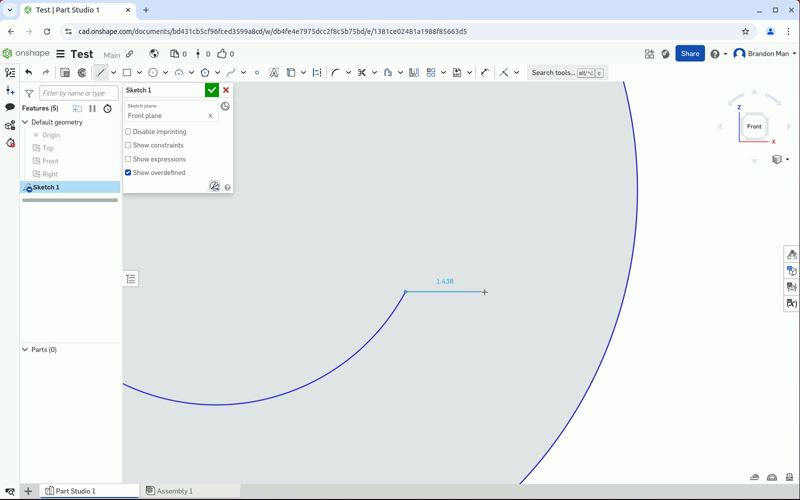
scroll(-6)
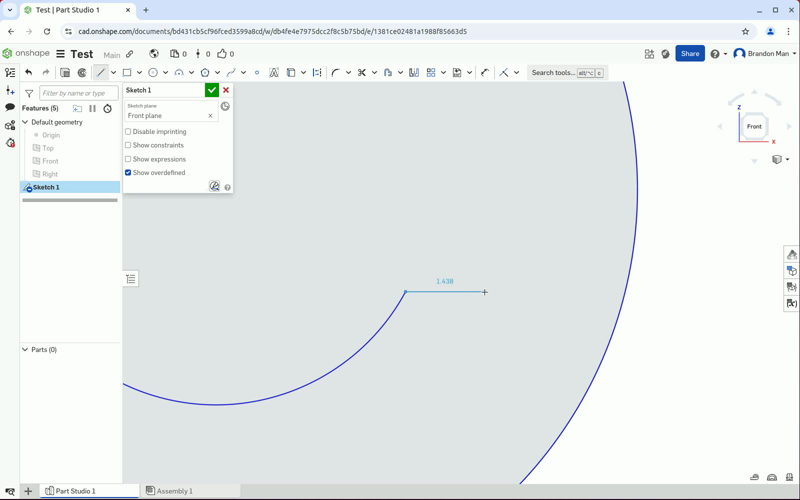
scroll(-6)
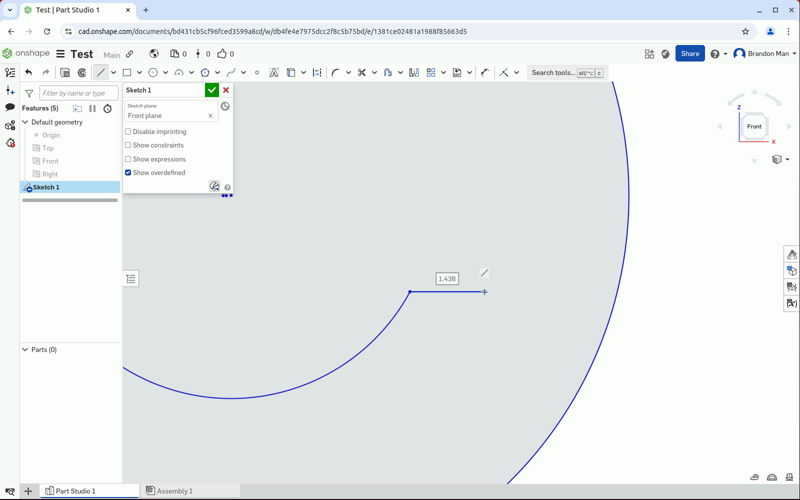
scroll(-6)
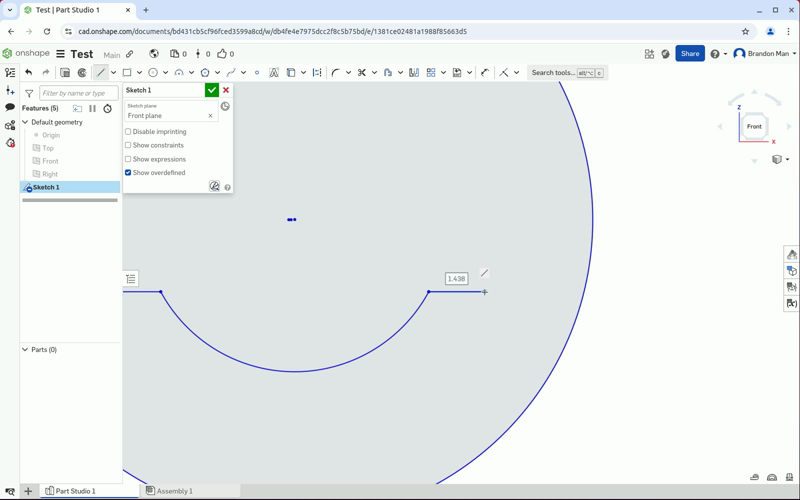
scroll(-6)
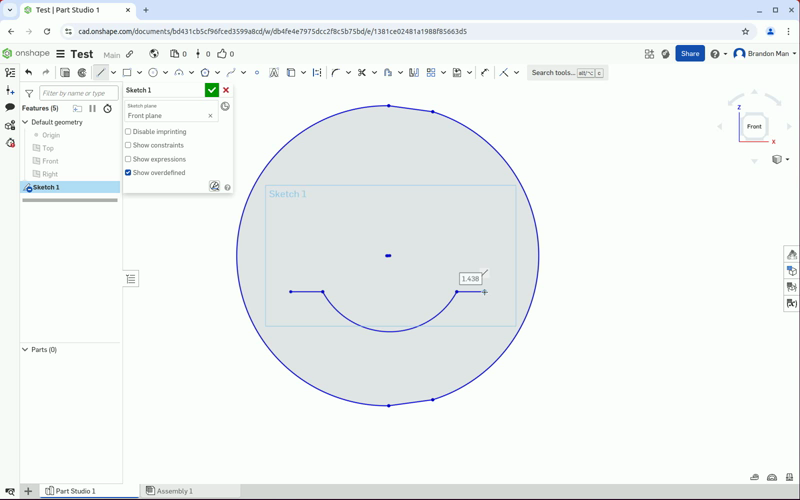
scroll(-6)
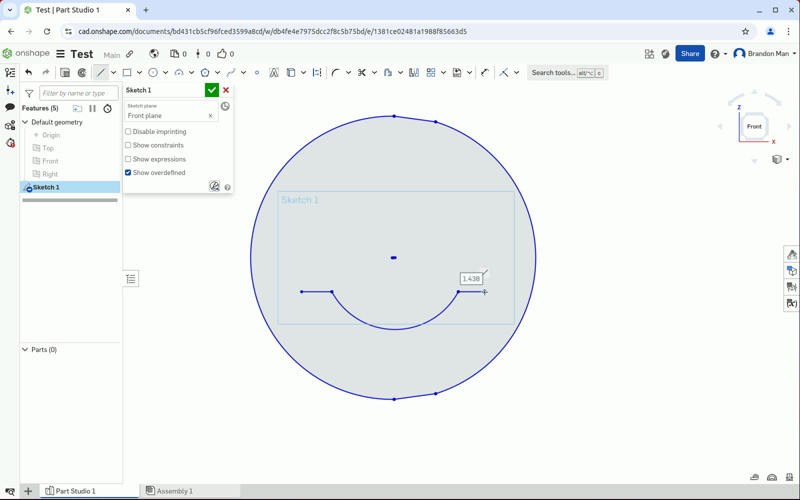
scroll(-6)
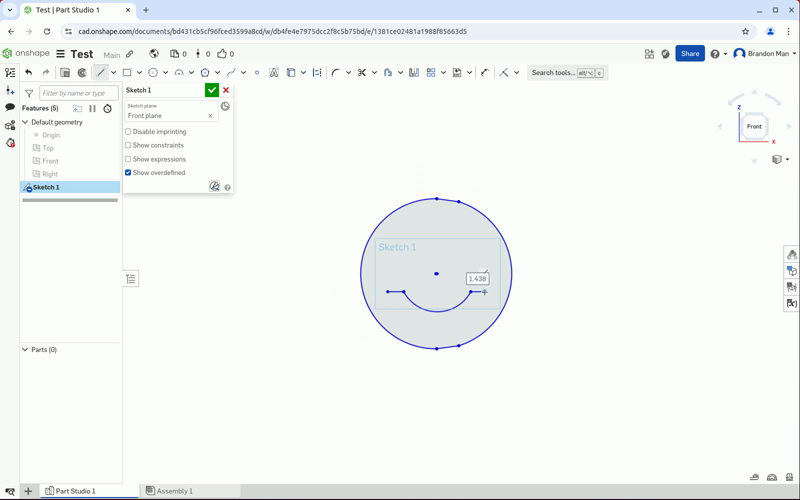
scroll(-6)
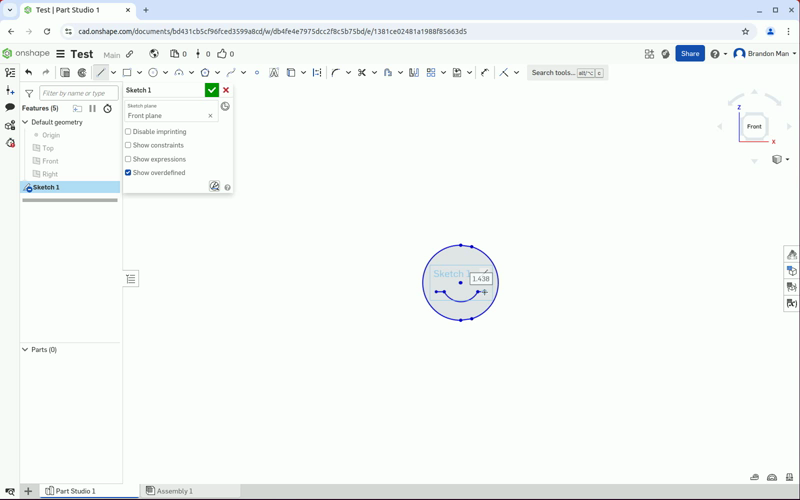
key_up(shift)
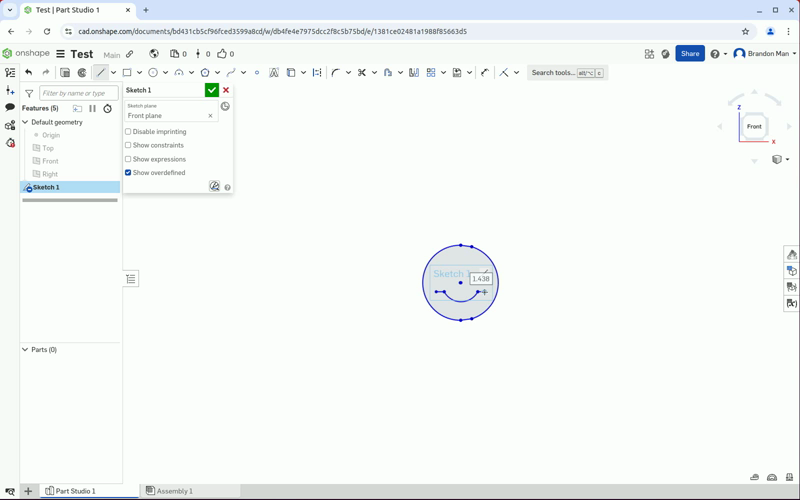
key_down(shift)
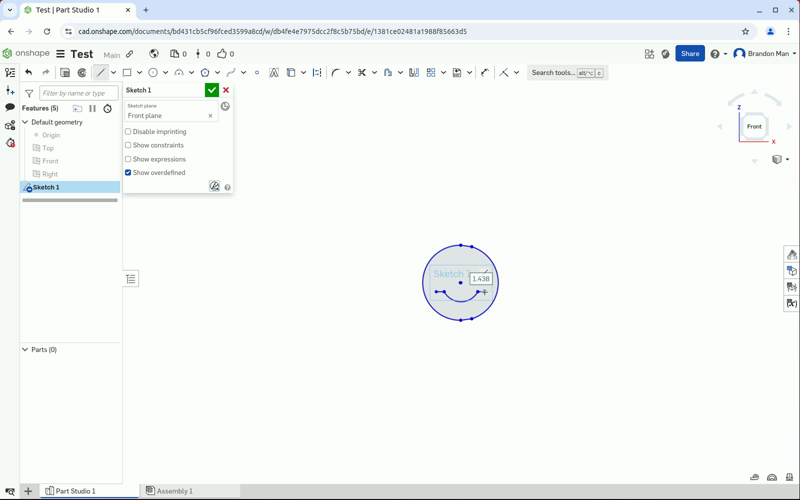
mouse_move(514, 291)
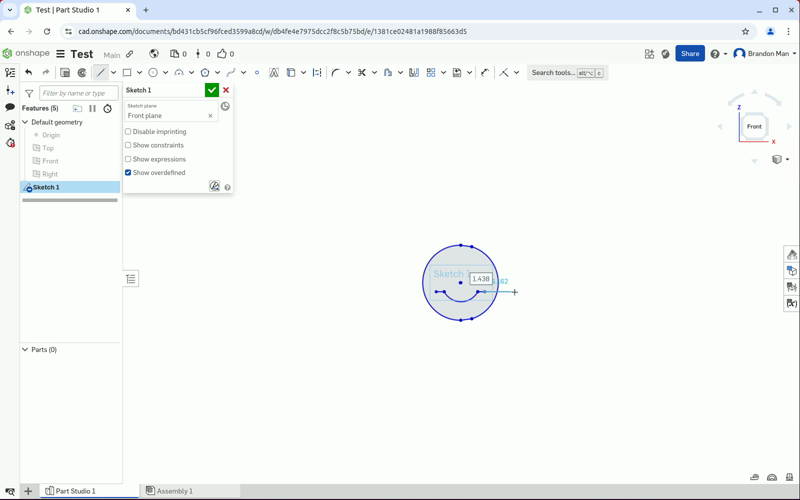
mouse_move(484, 275)
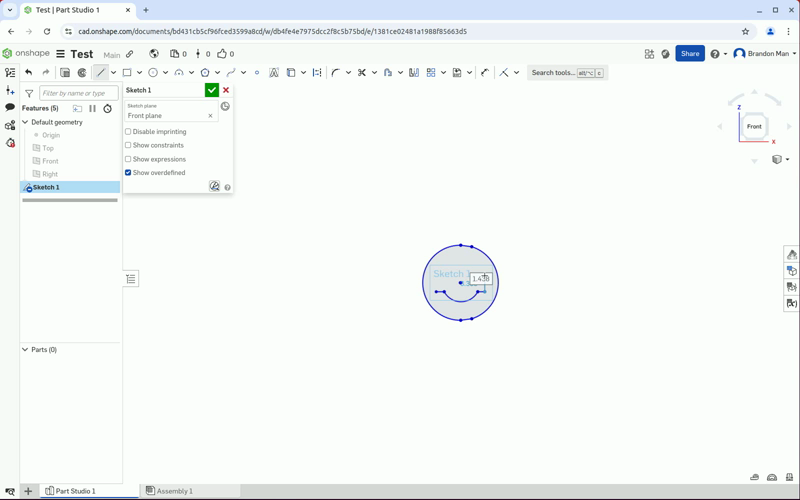
click(484, 275)
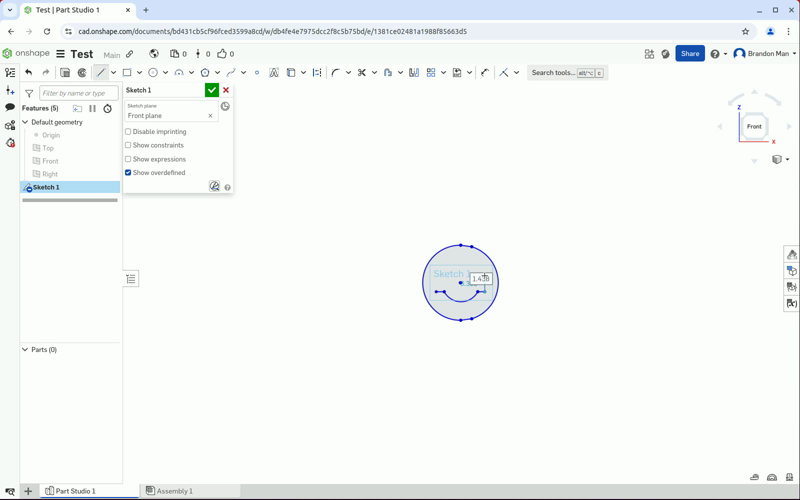
key_up(shift)
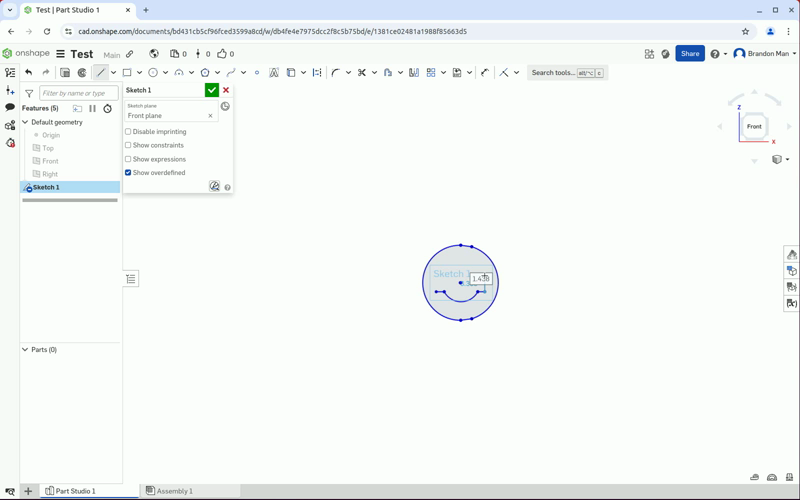
key_down(shift)
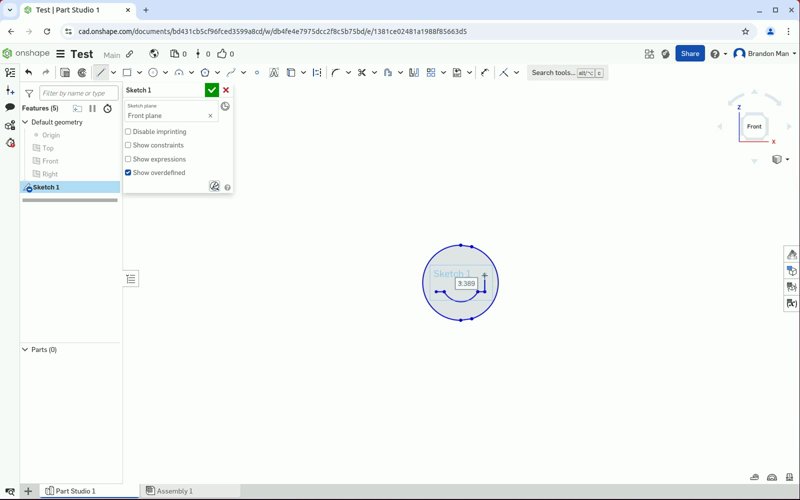
mouse_move(514, 275)
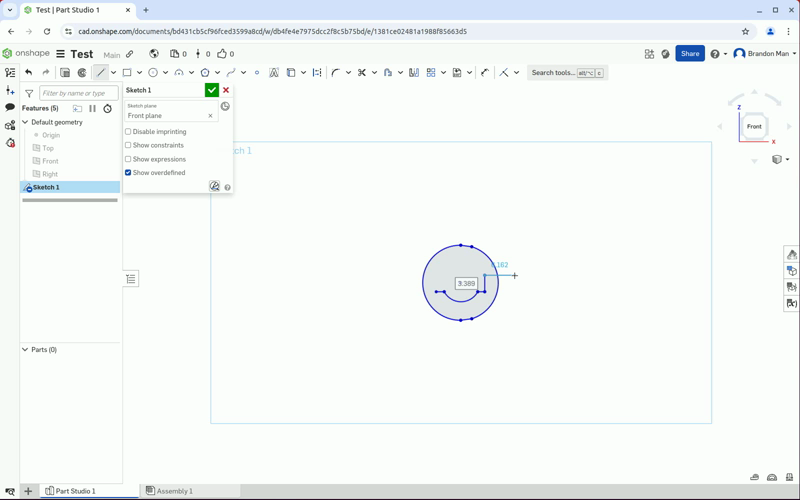
mouse_move(478, 275)
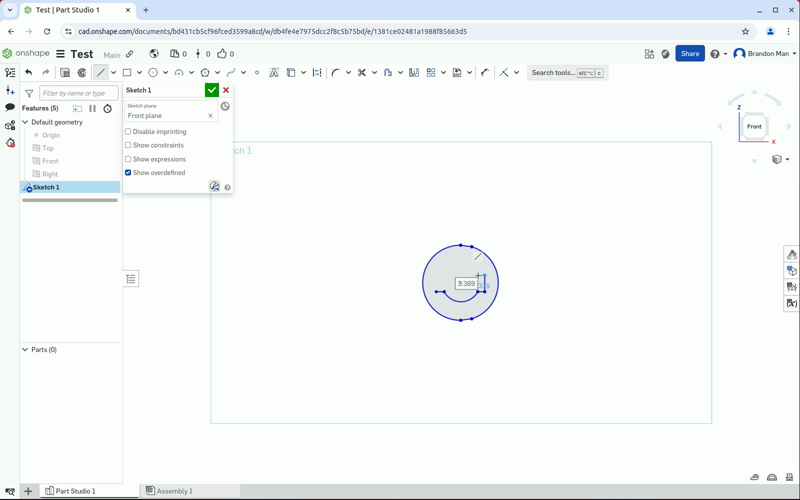
scroll(6)
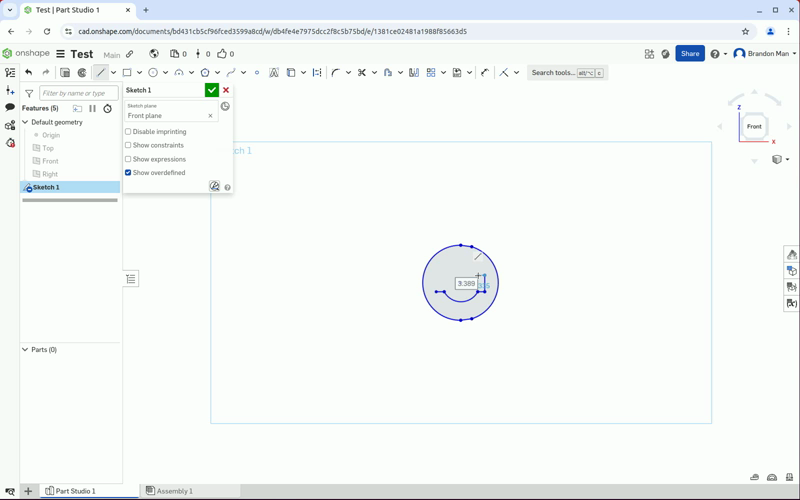
scroll(6)
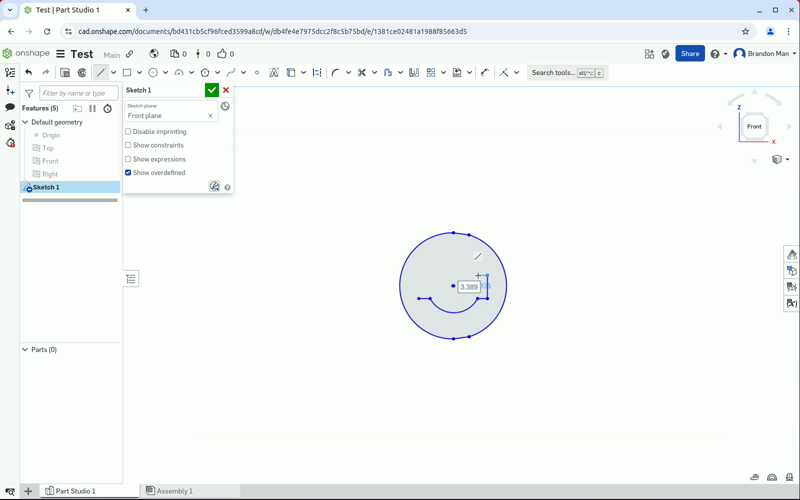
scroll(6)
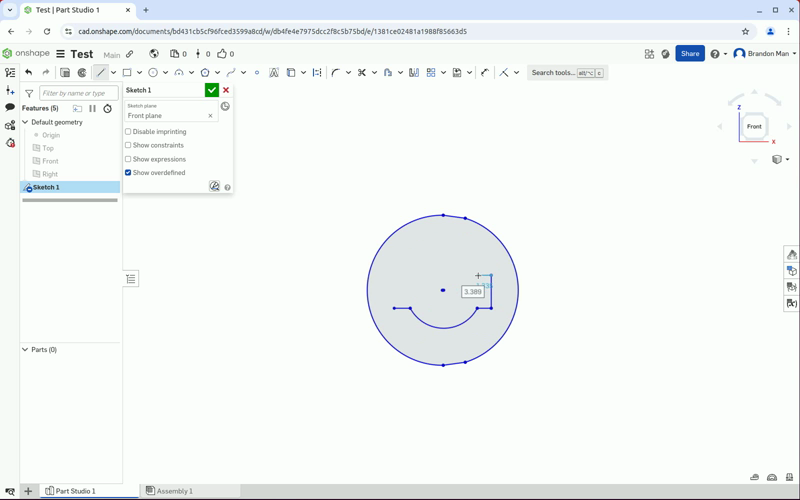
scroll(6)
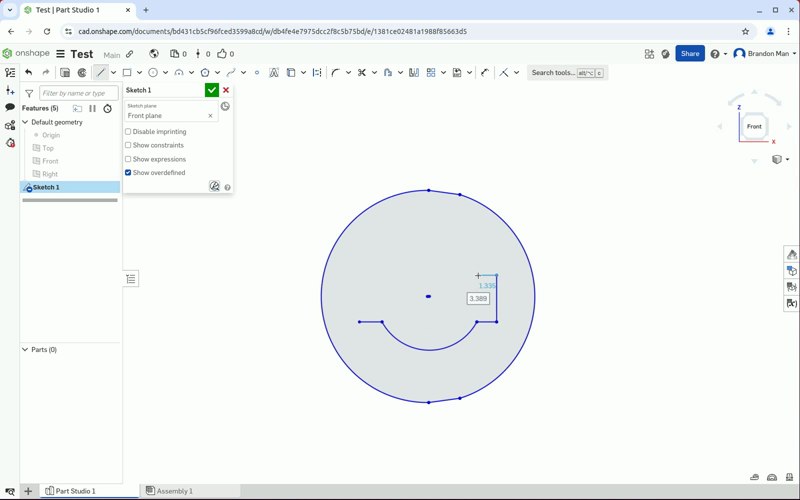
scroll(6)
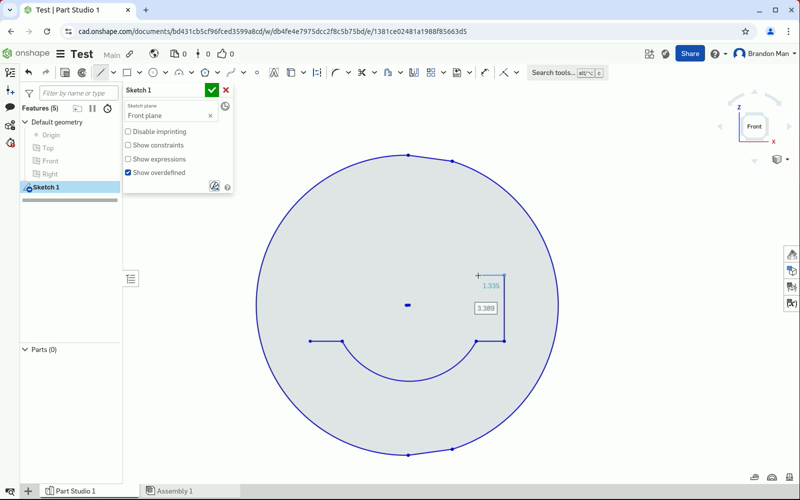
scroll(6)
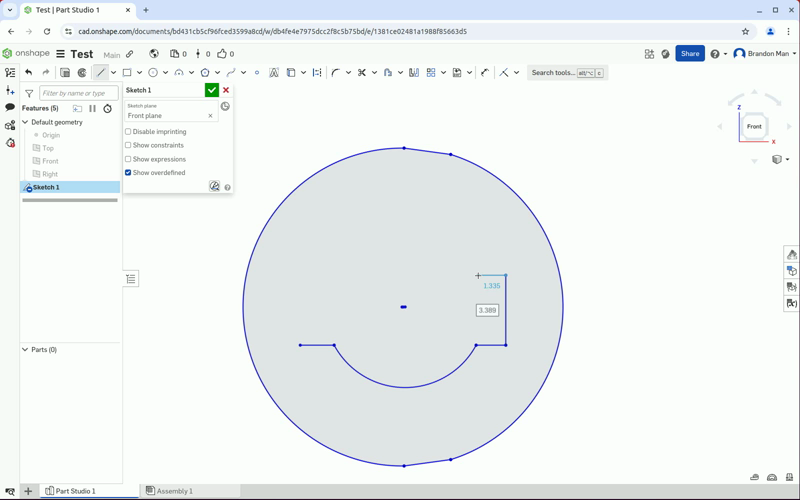
scroll(6)
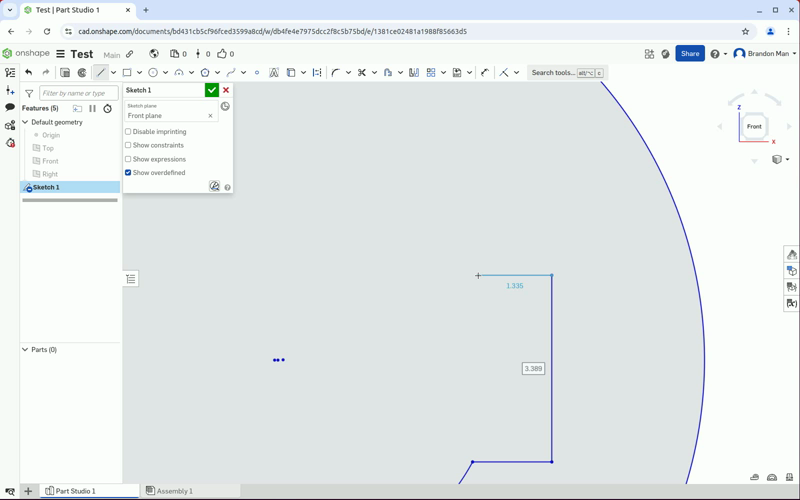
click(478, 275)
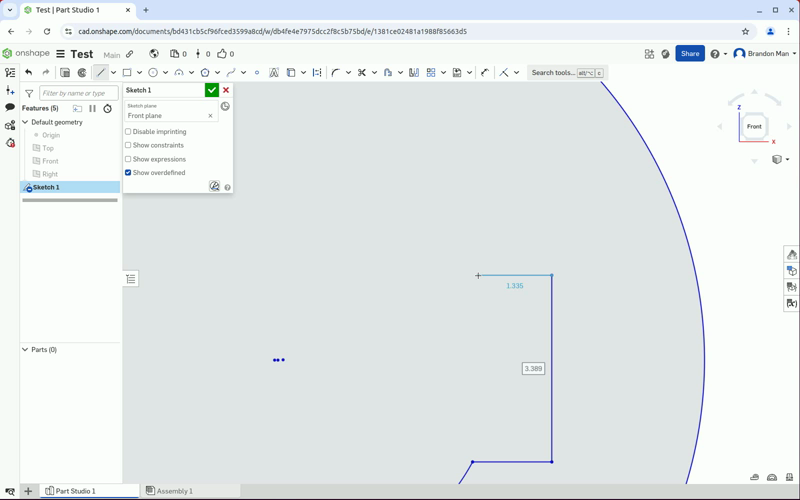
scroll(-6)
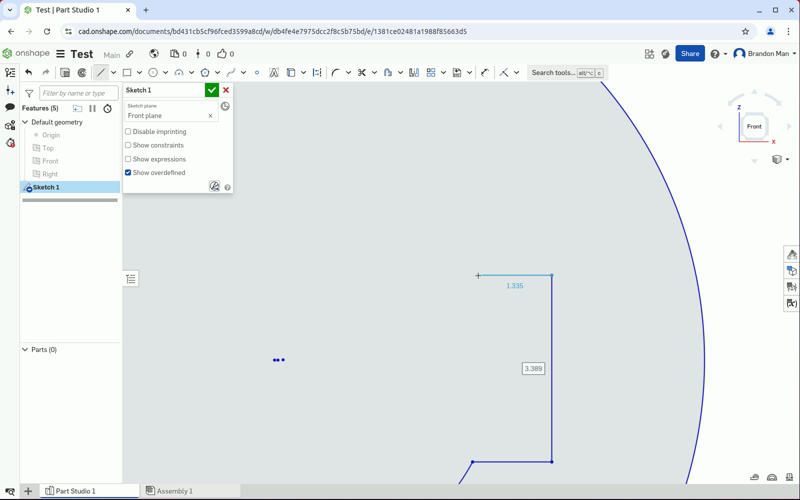
scroll(-6)
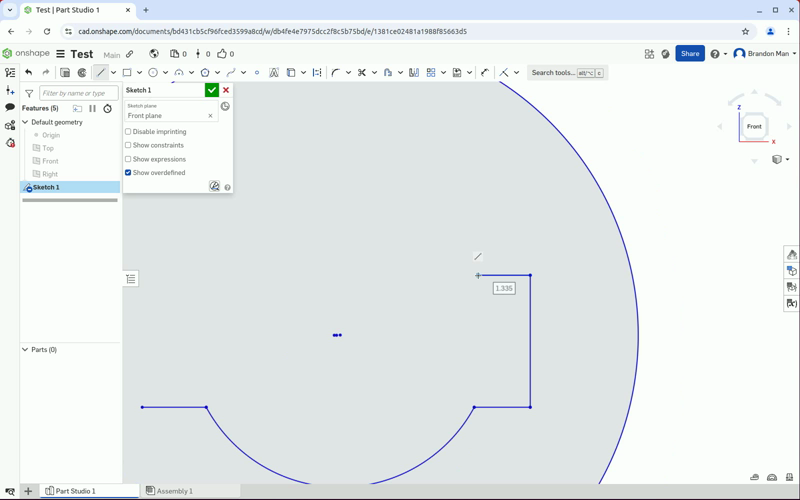
scroll(-6)
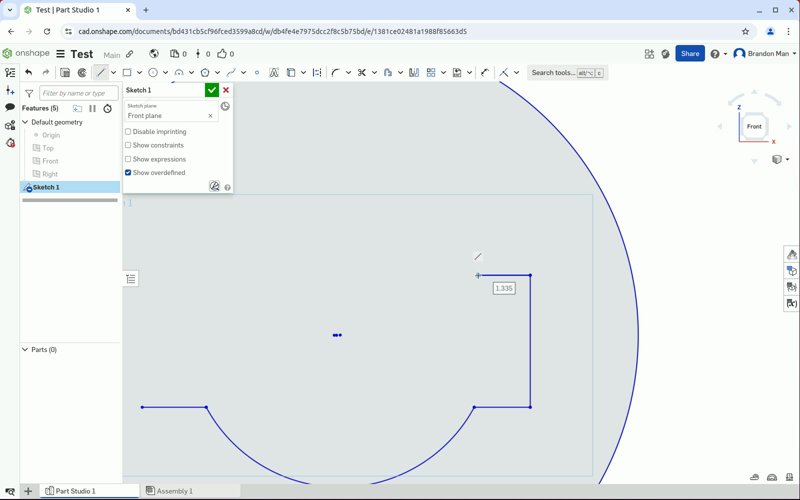
scroll(-6)
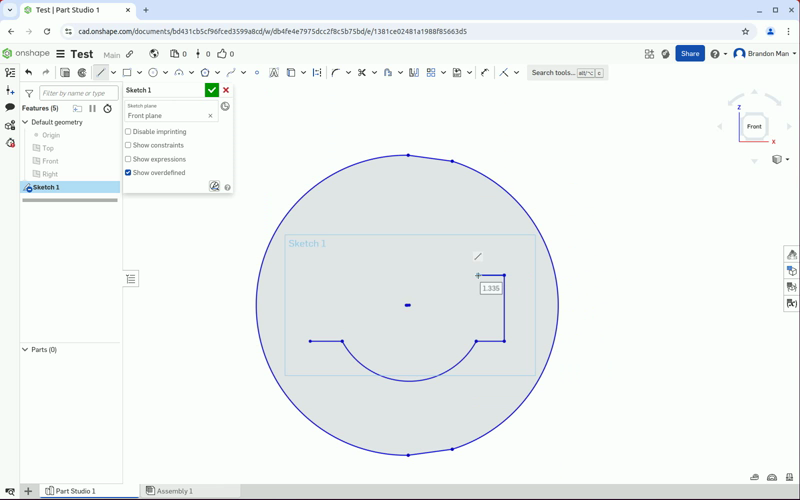
scroll(-6)
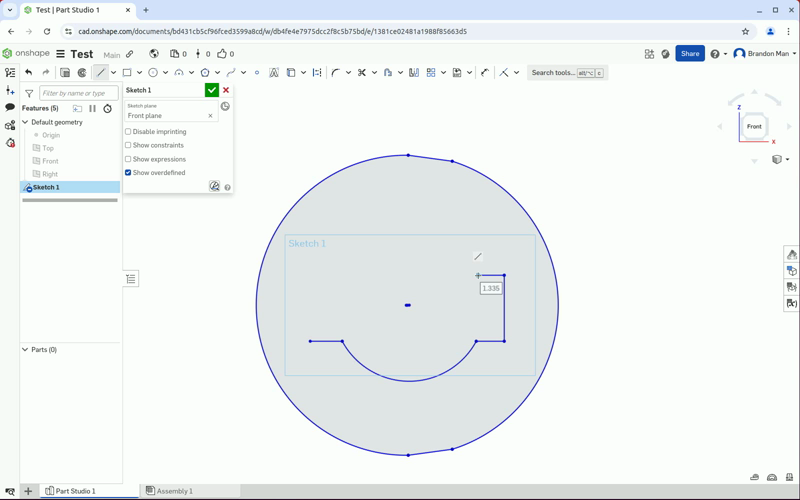
scroll(-6)
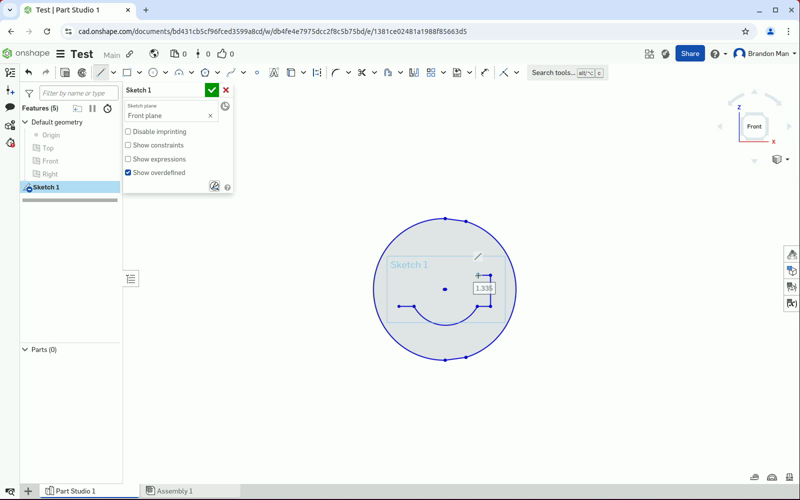
scroll(-6)
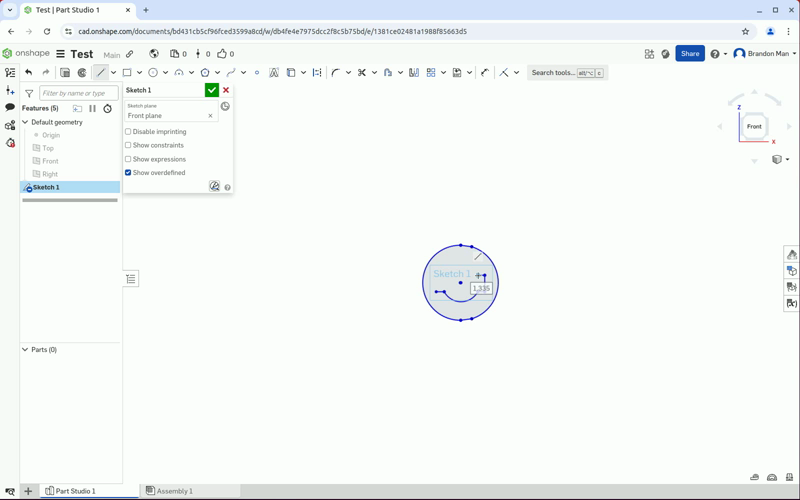
key_up(shift)
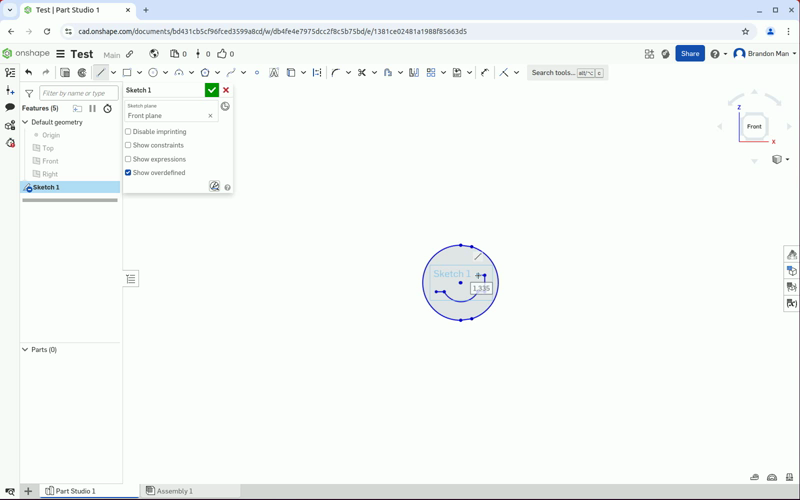
key(esc)
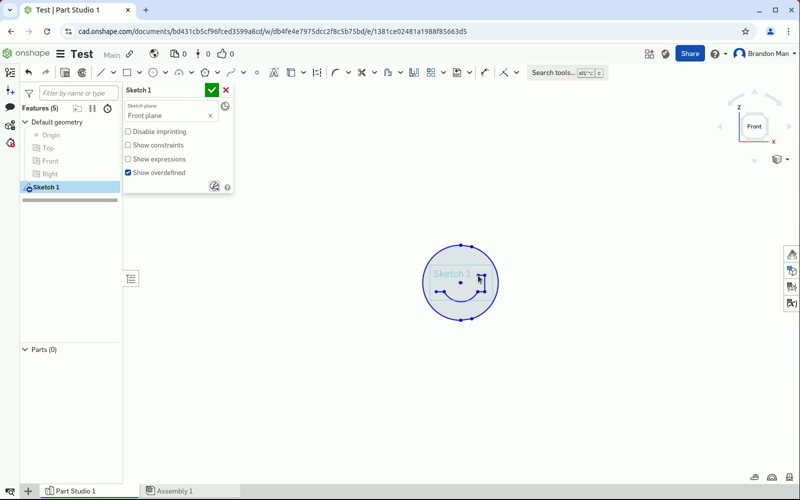
key(a)
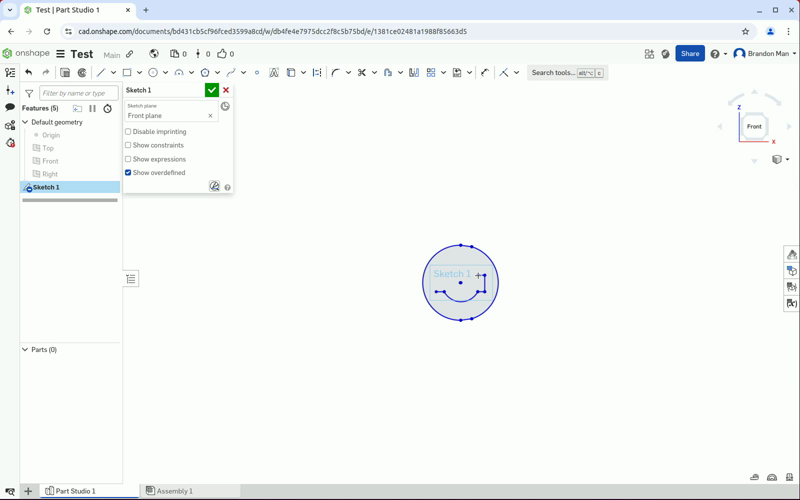
mouse_move(478, 275)
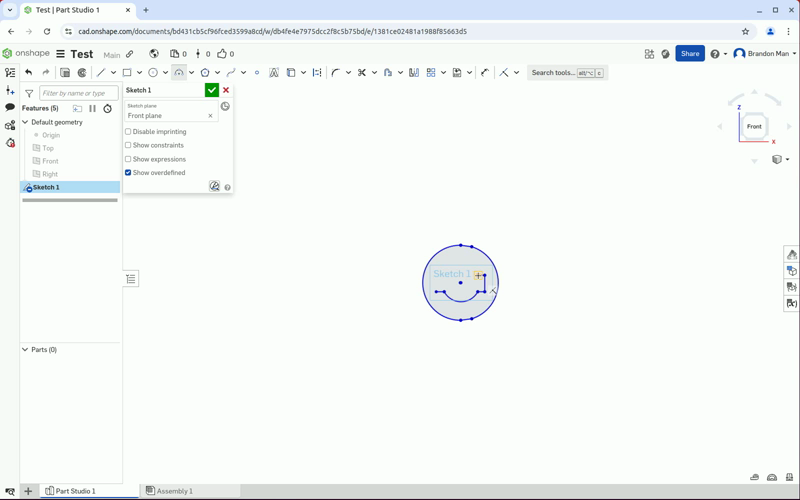
click(478, 275)
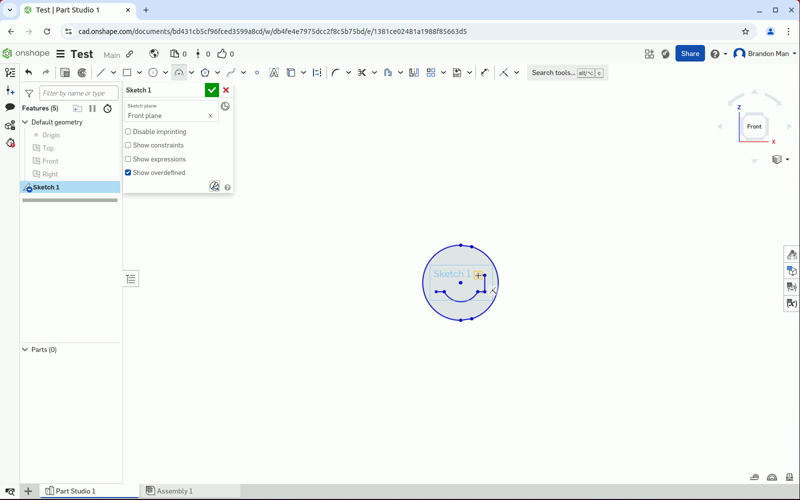
key_down(shift)
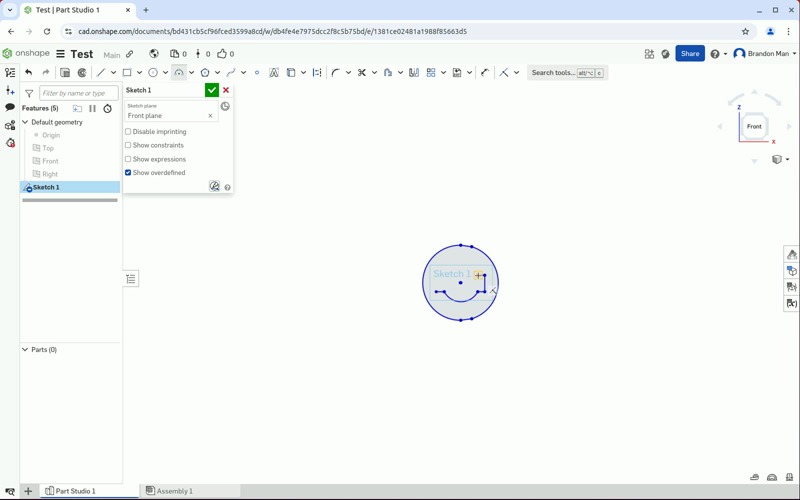
mouse_move(443, 275)
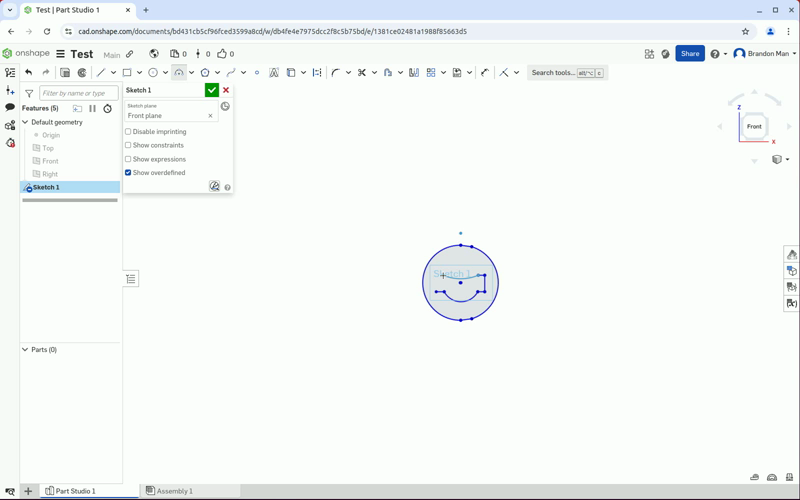
click(443, 275)
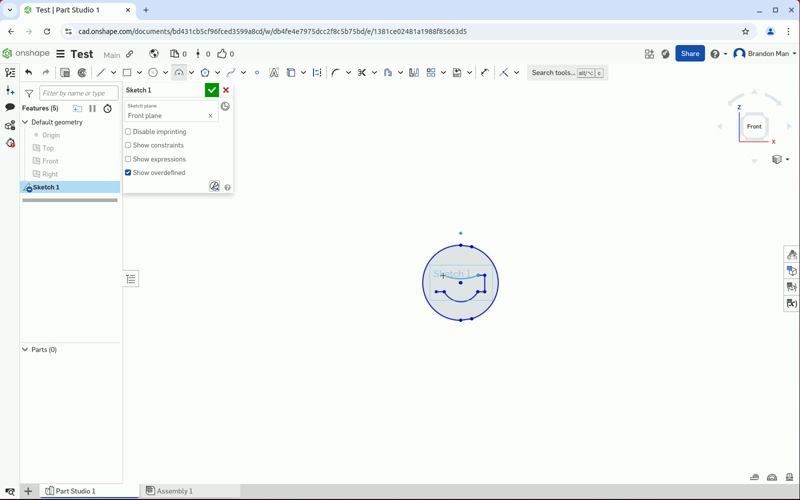
mouse_move(460, 263)
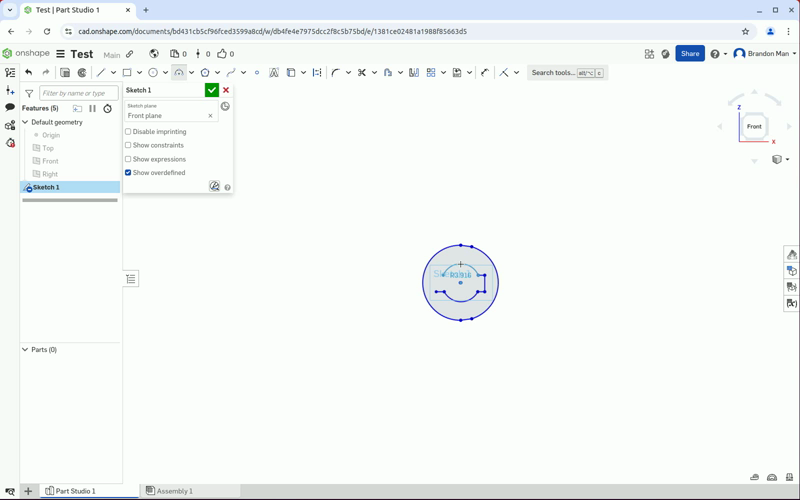
click(460, 263)
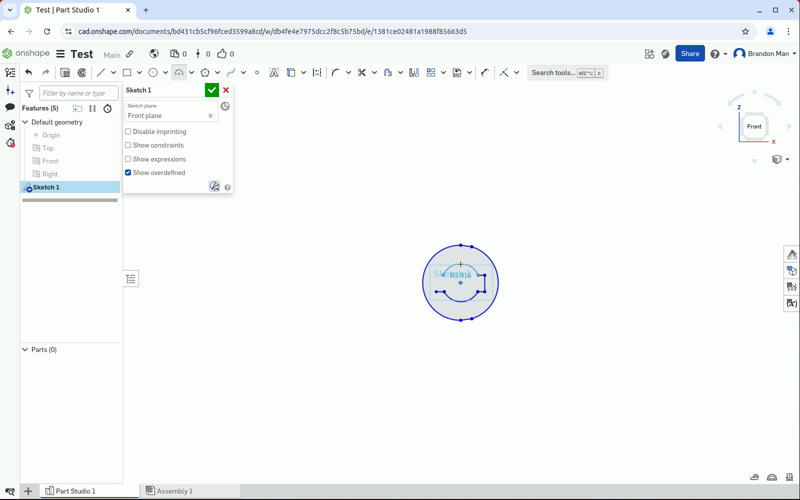
key_up(shift)
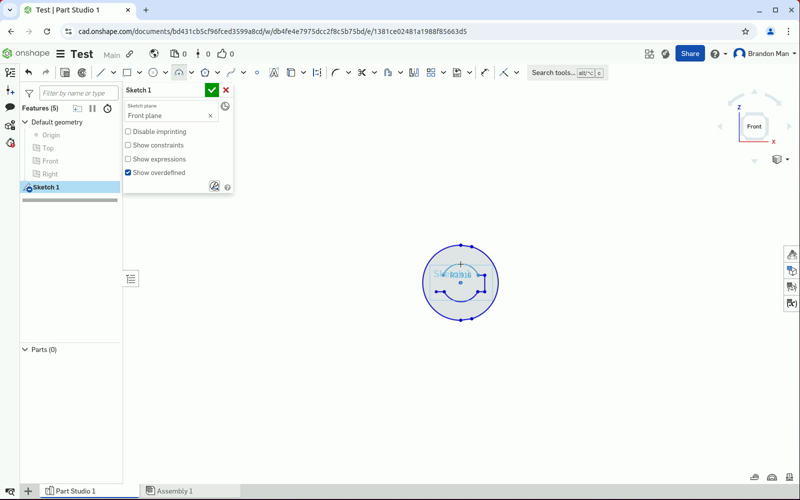
key(esc)
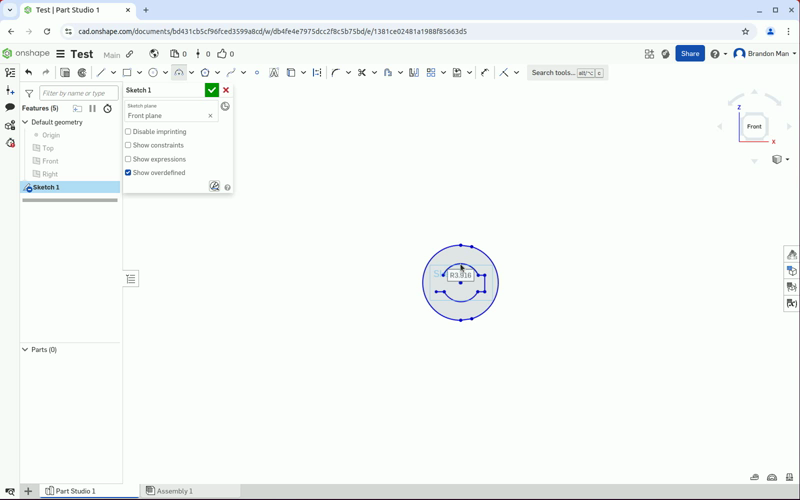
key(l)
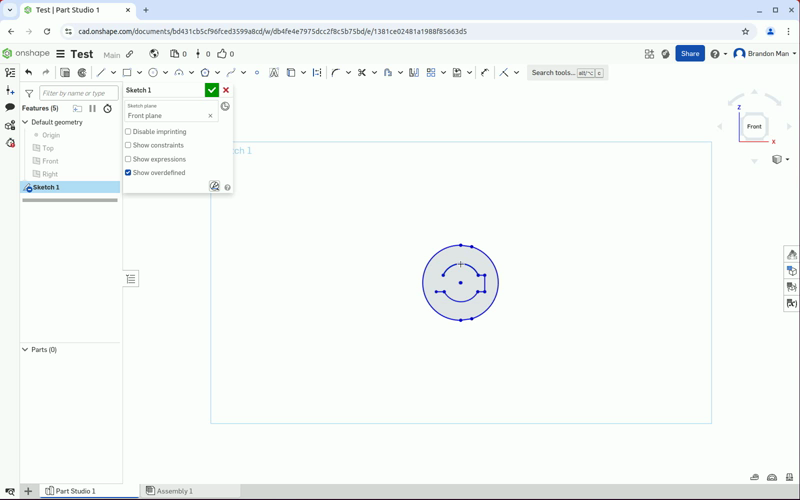
mouse_move(443, 275)
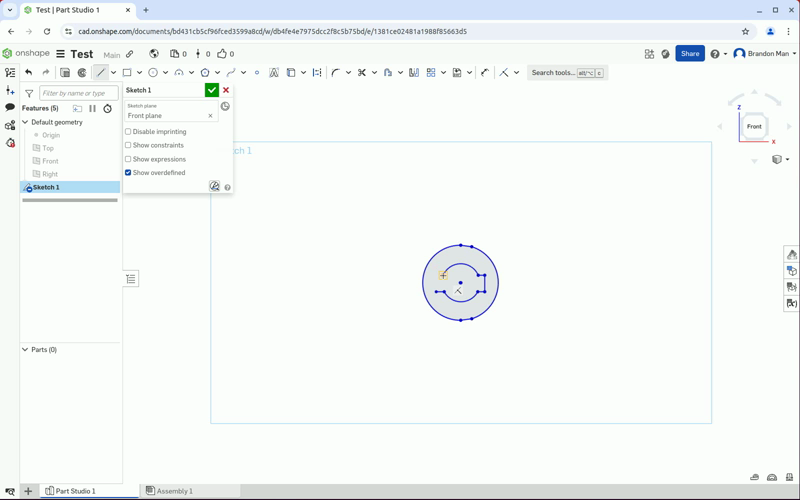
click(443, 275)
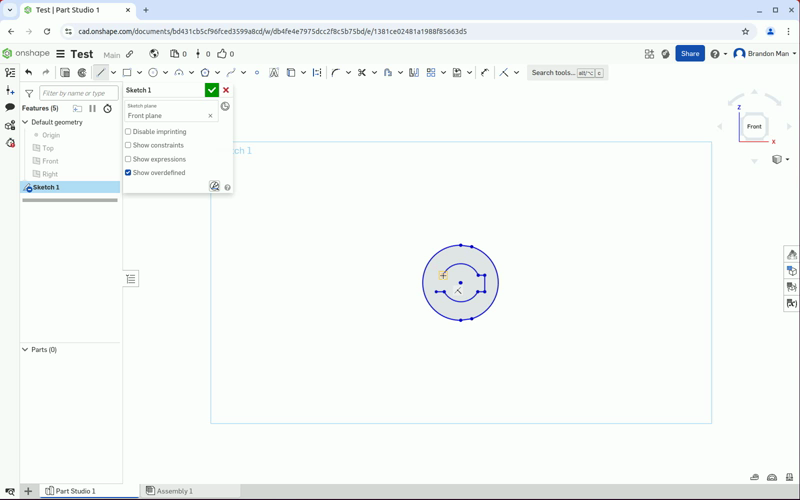
key_down(shift)
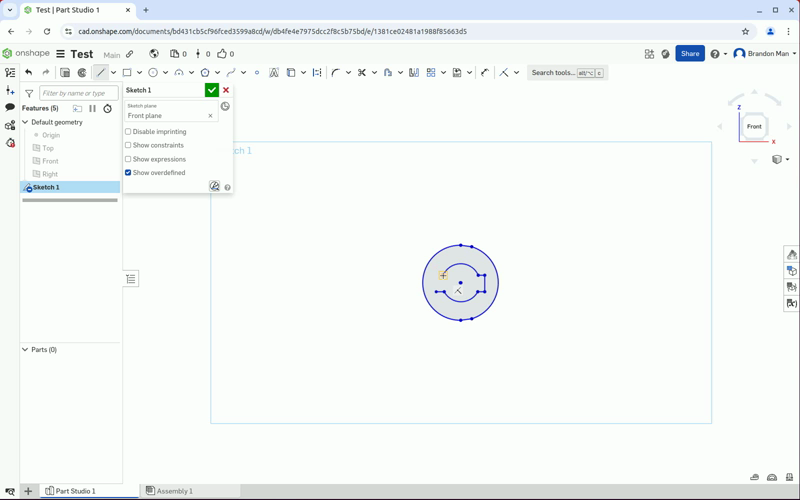
mouse_move(473, 275)
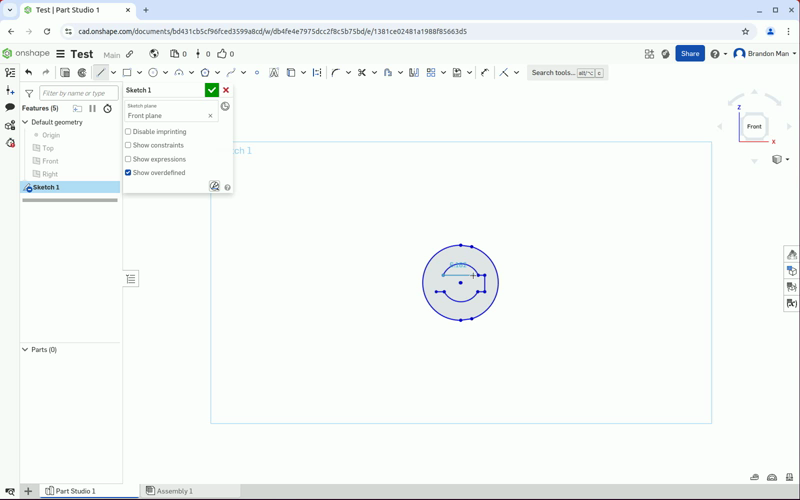
mouse_move(436, 275)
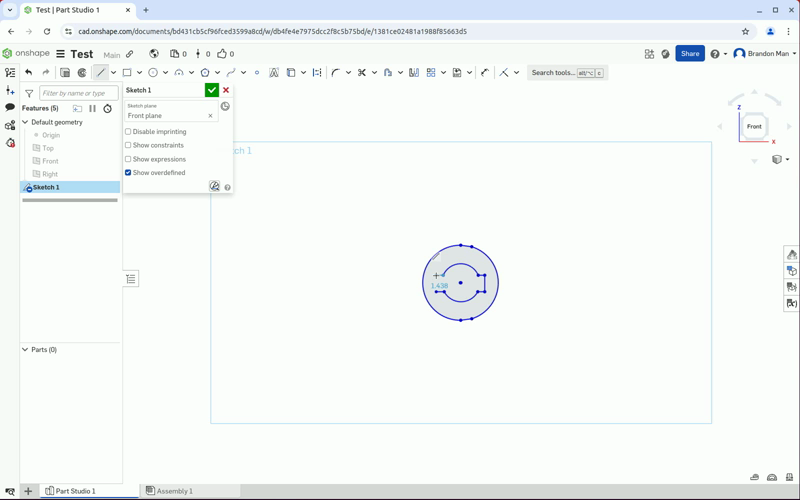
scroll(6)
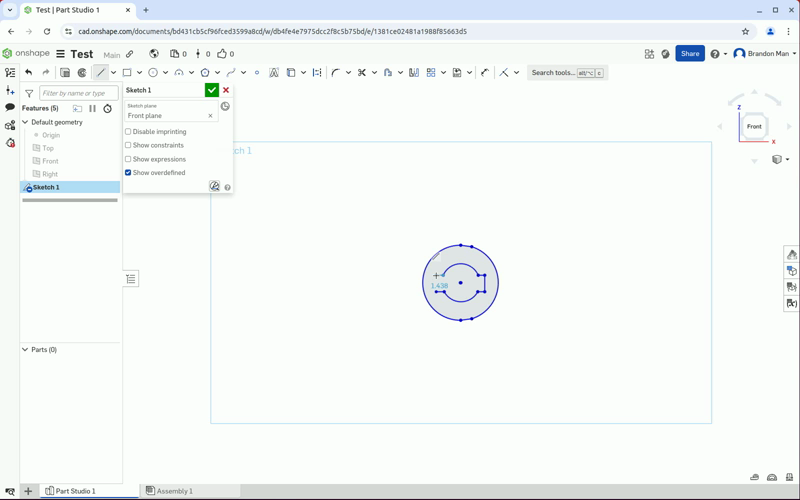
scroll(6)
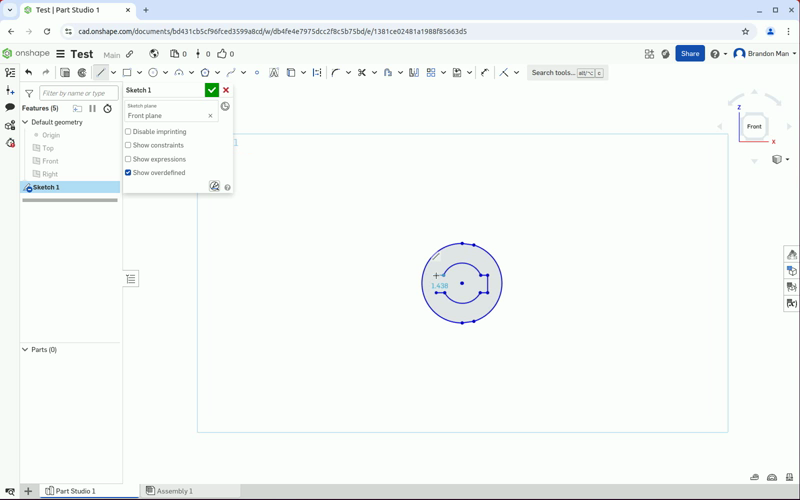
scroll(6)
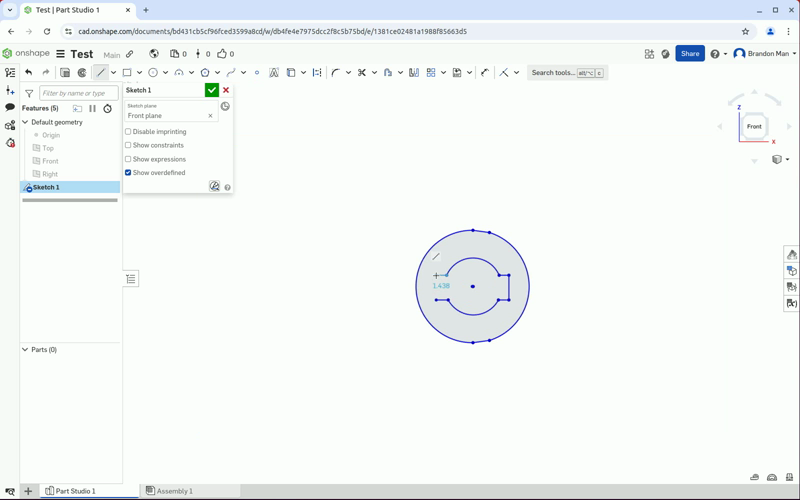
scroll(6)
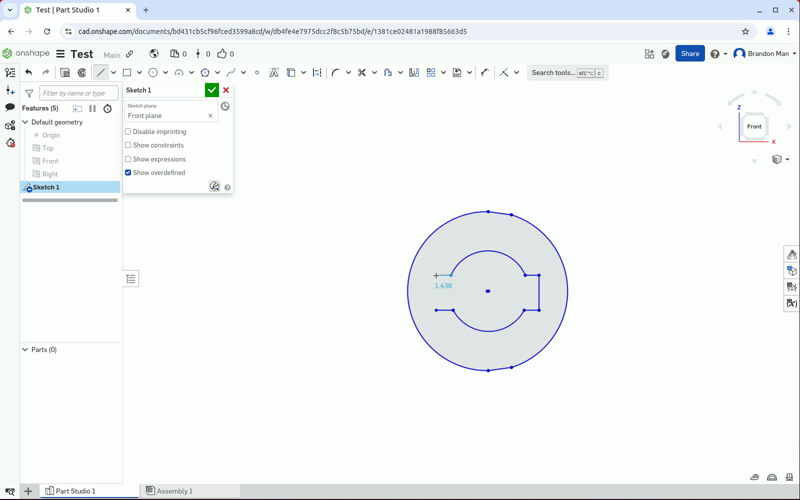
scroll(6)
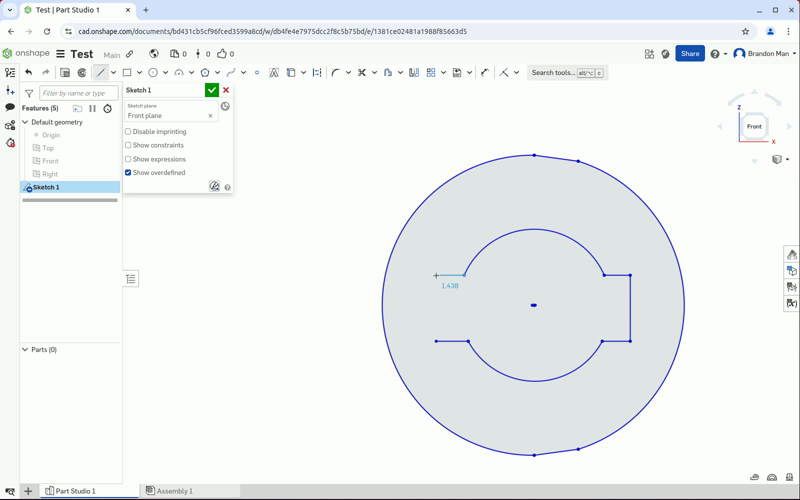
scroll(6)
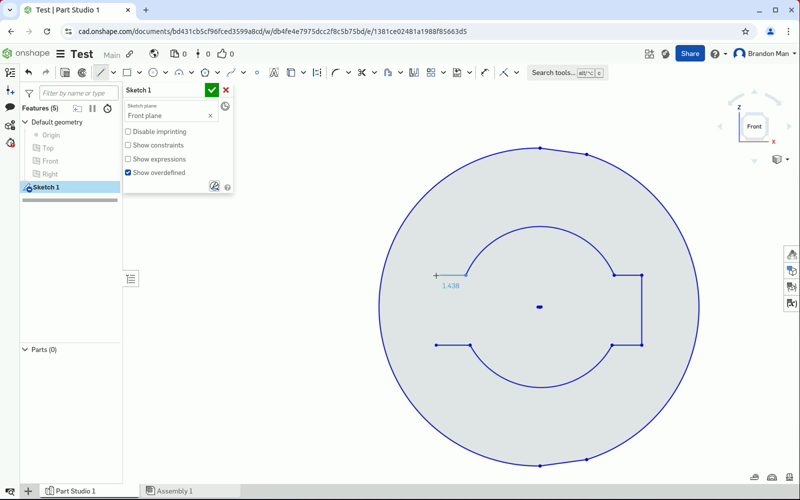
scroll(6)
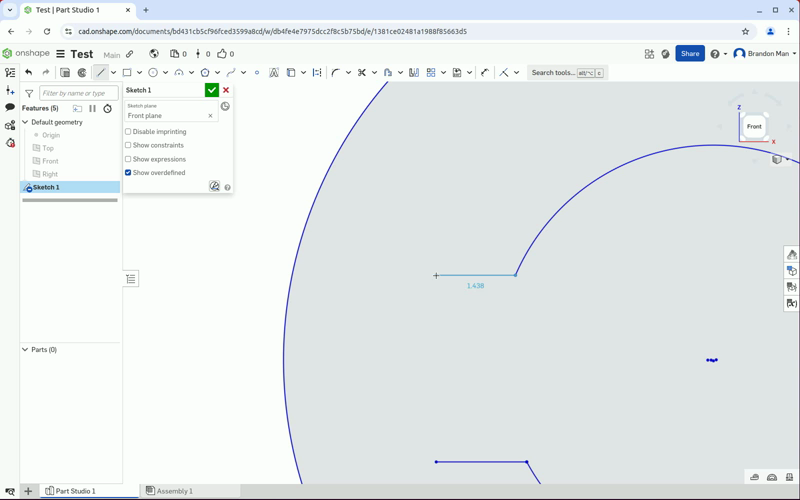
click(436, 275)
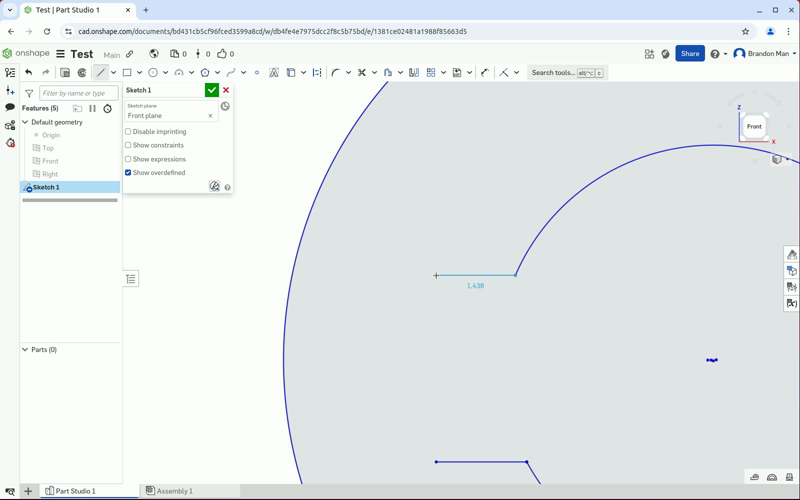
scroll(-6)
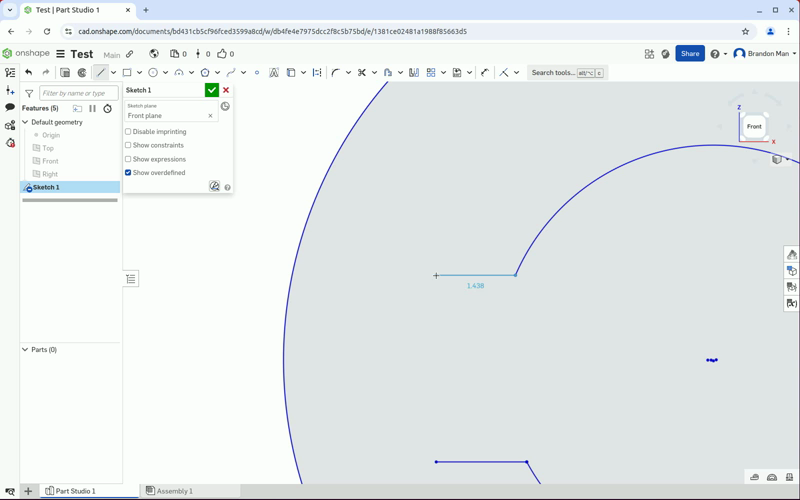
scroll(-6)
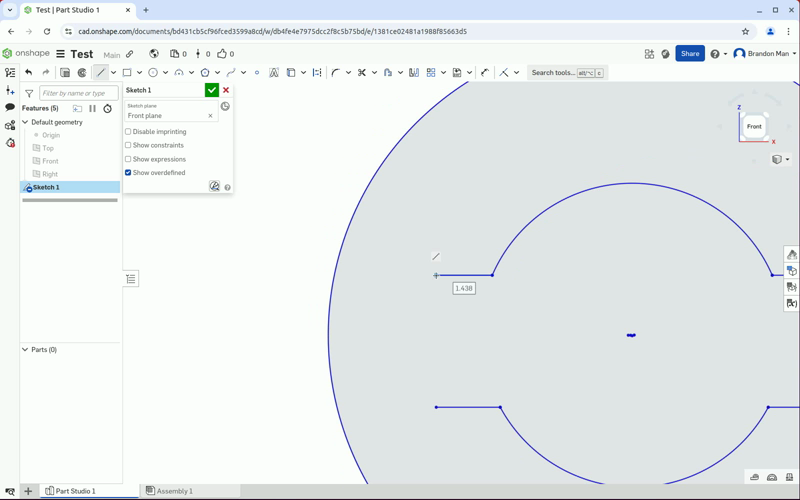
scroll(-6)
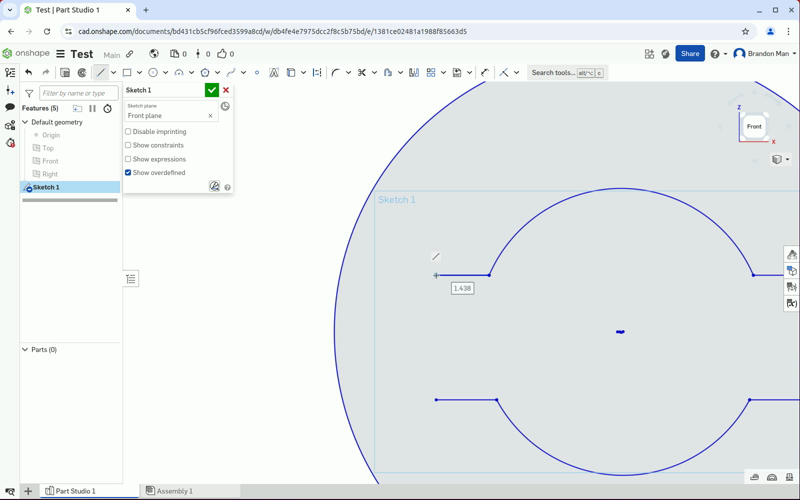
scroll(-6)
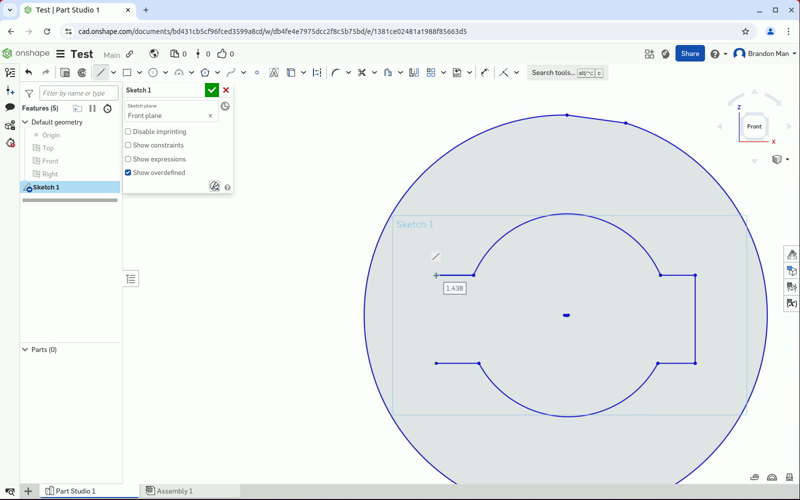
scroll(-6)
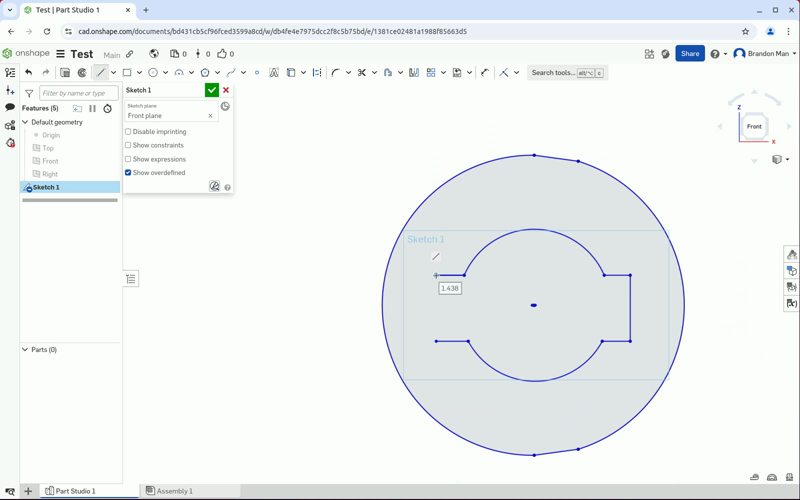
scroll(-6)
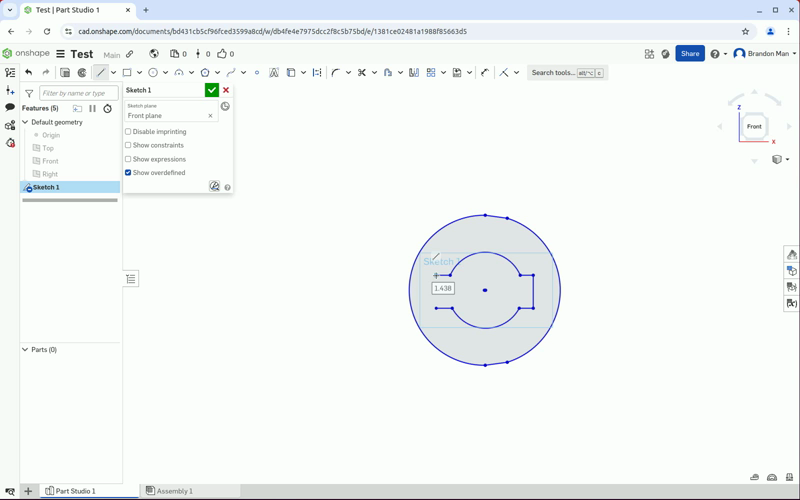
scroll(-6)
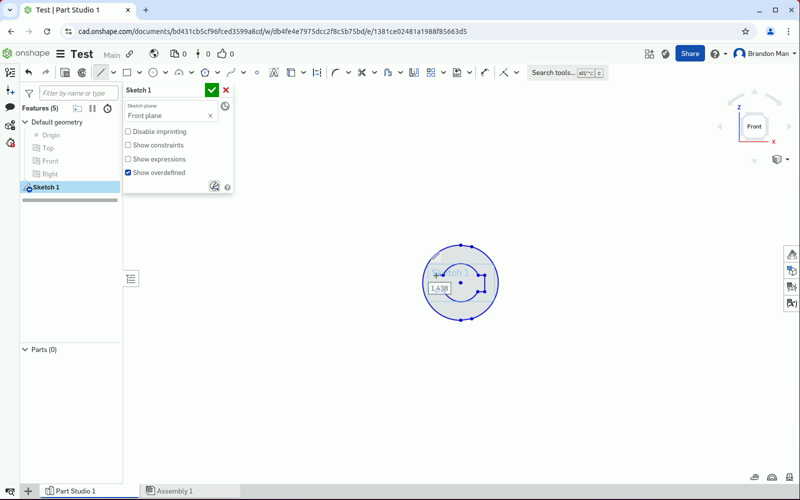
key_up(shift)
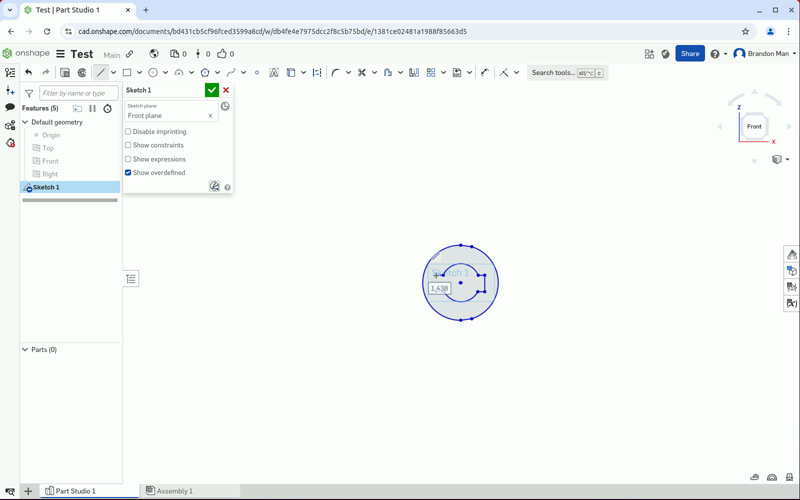
mouse_move(466, 275)
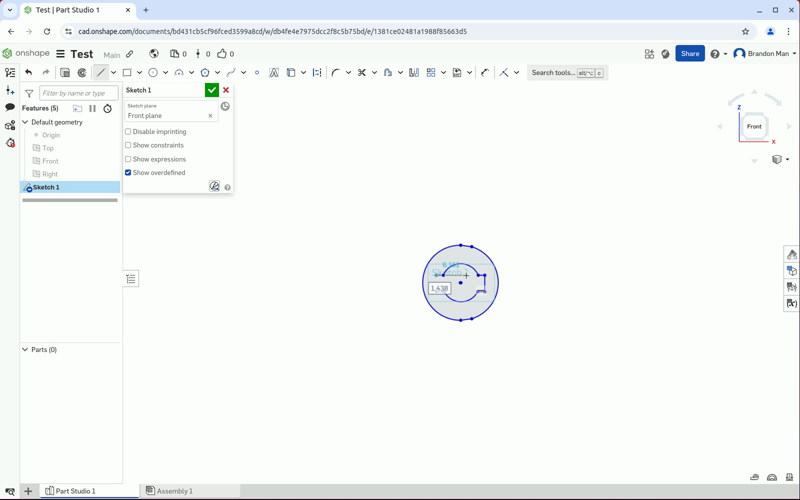
key_down(shift)
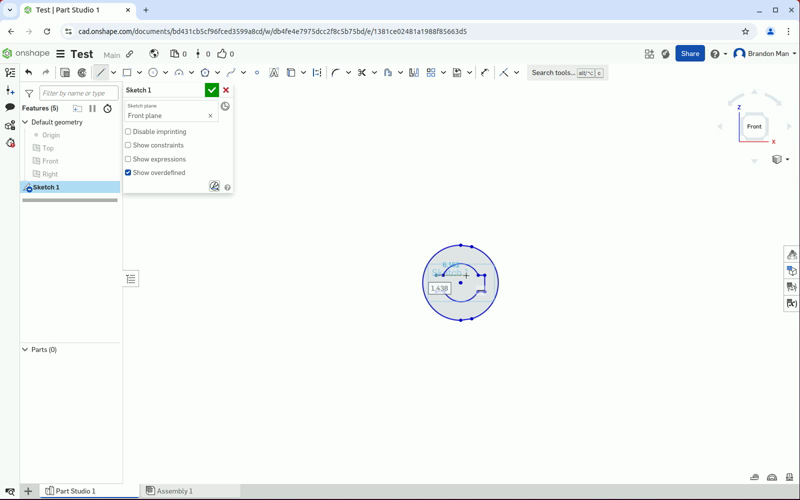
mouse_move(436, 291)
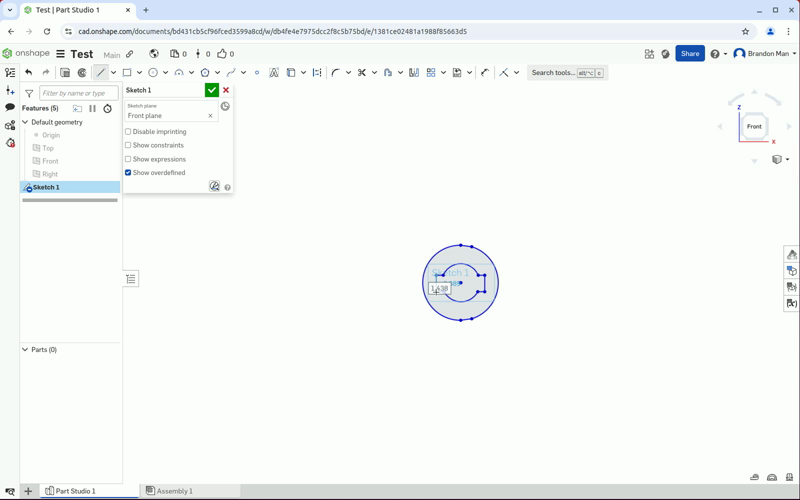
key_up(shift)
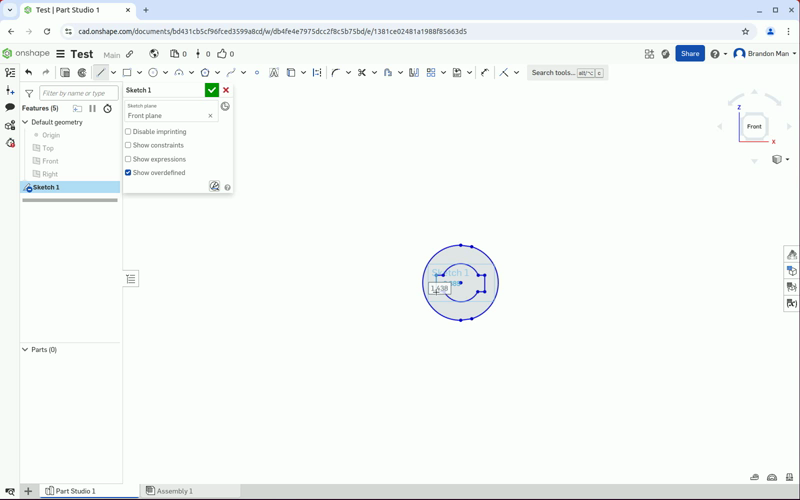
click(436, 291)
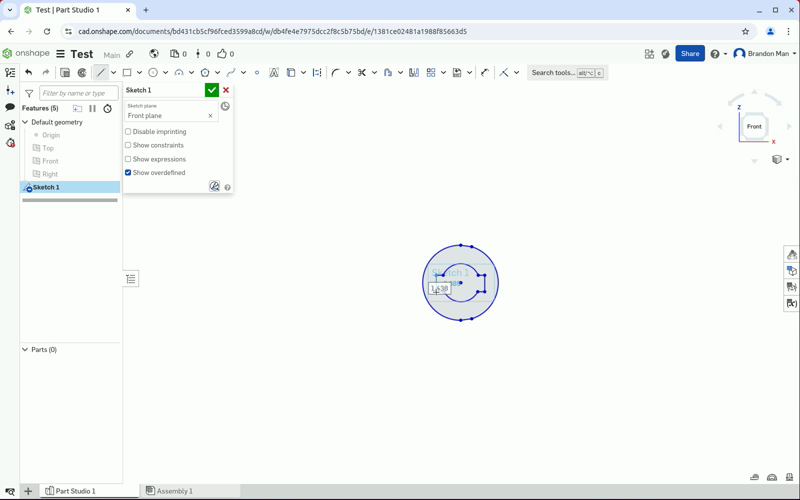
key(esc)
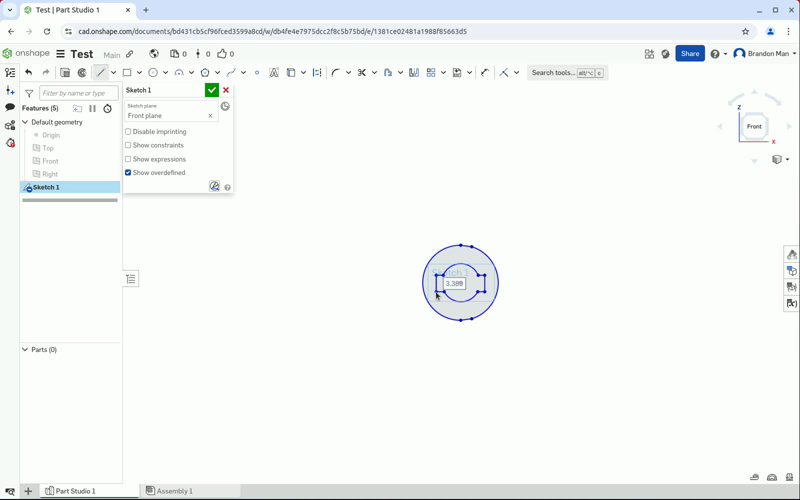
mouse_move(472, 264)
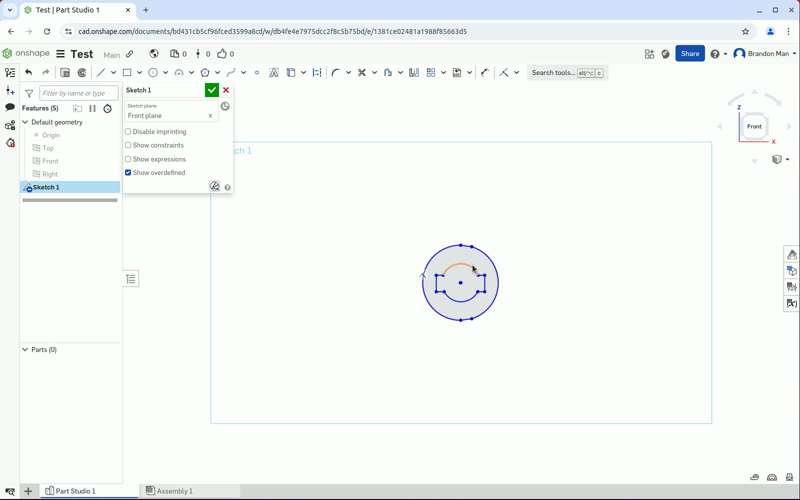
click(472, 264)
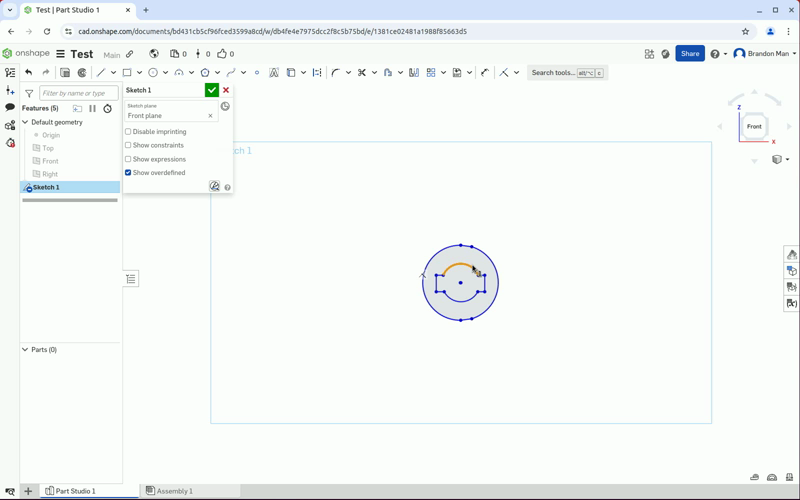
mouse_move(73, 352)
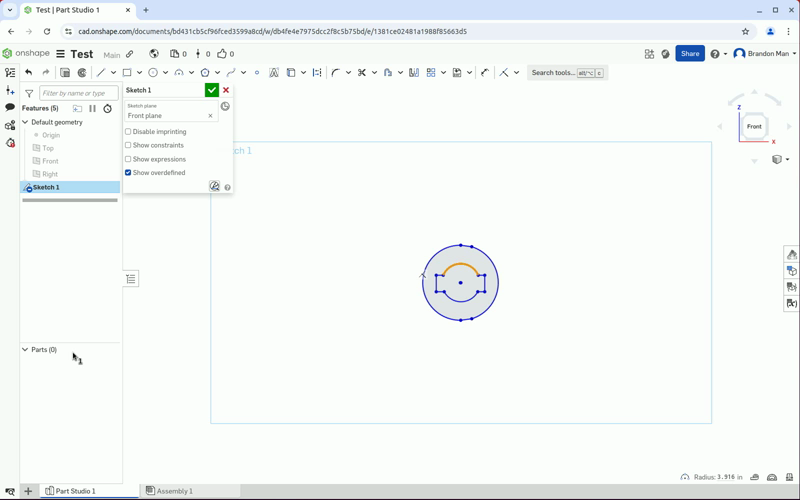
key(shift+y)
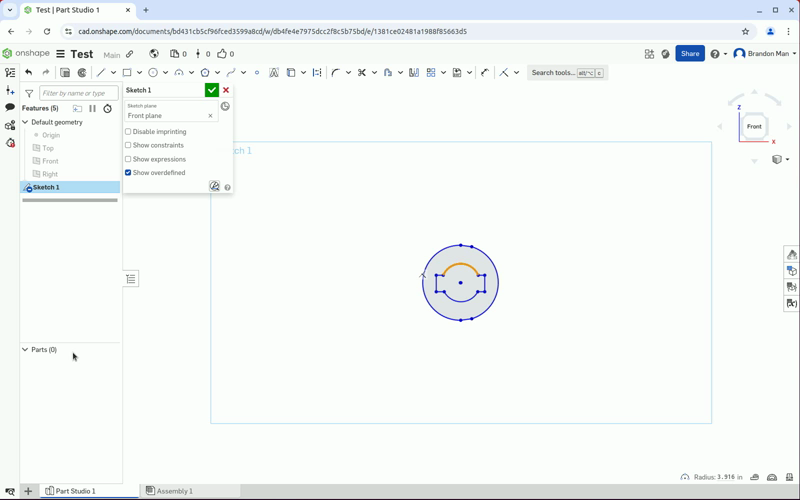
key(shift+e)
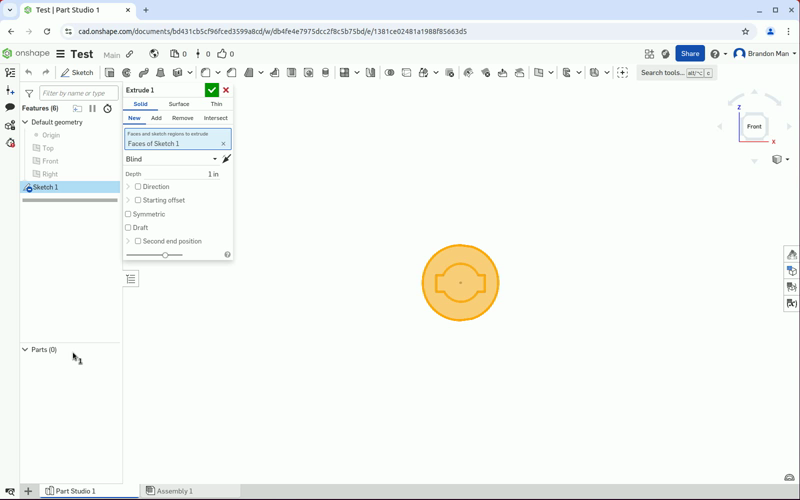
mouse_move(143, 106)
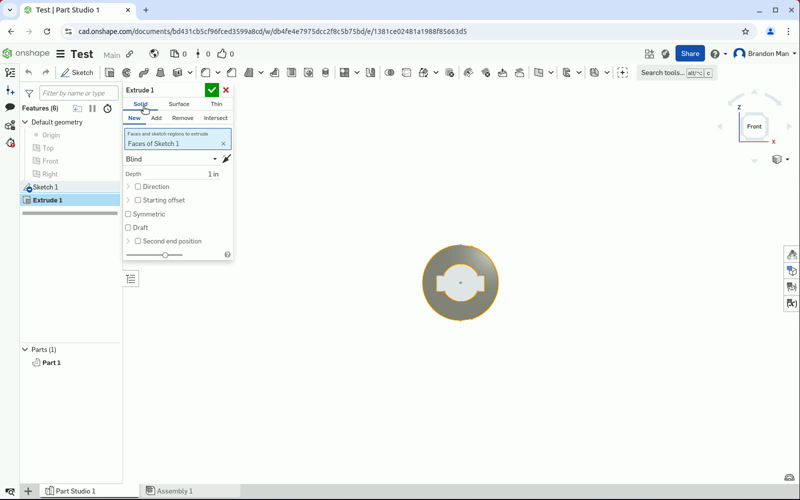
click(143, 106)
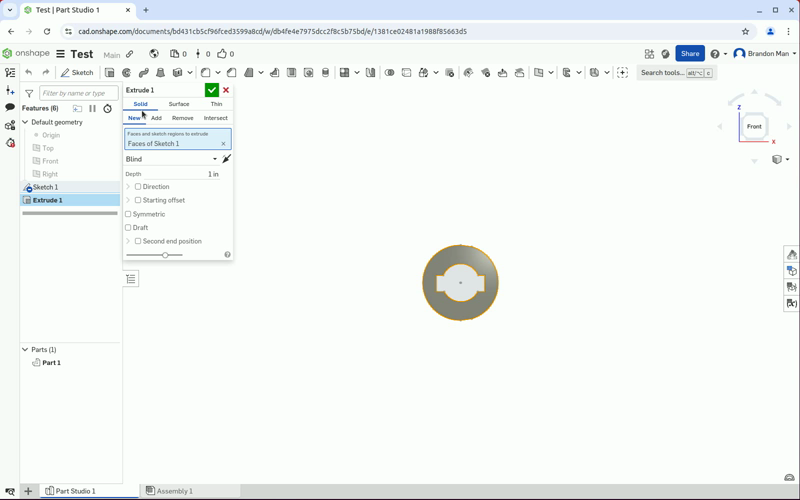
mouse_move(137, 120)
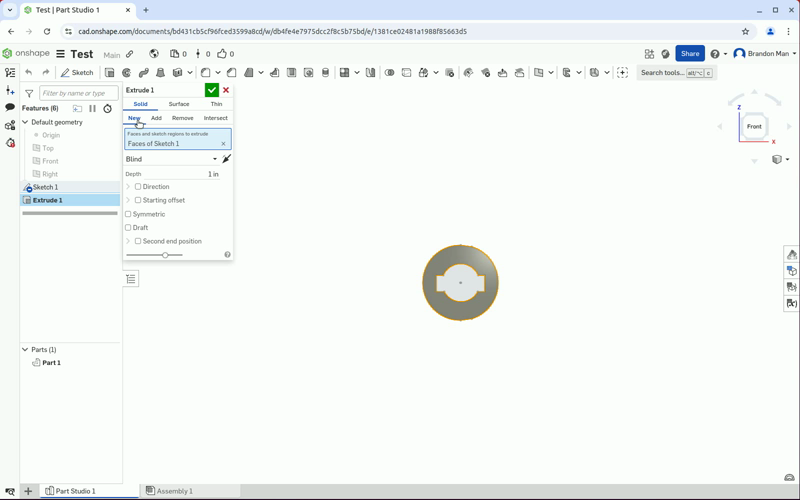
click(137, 120)
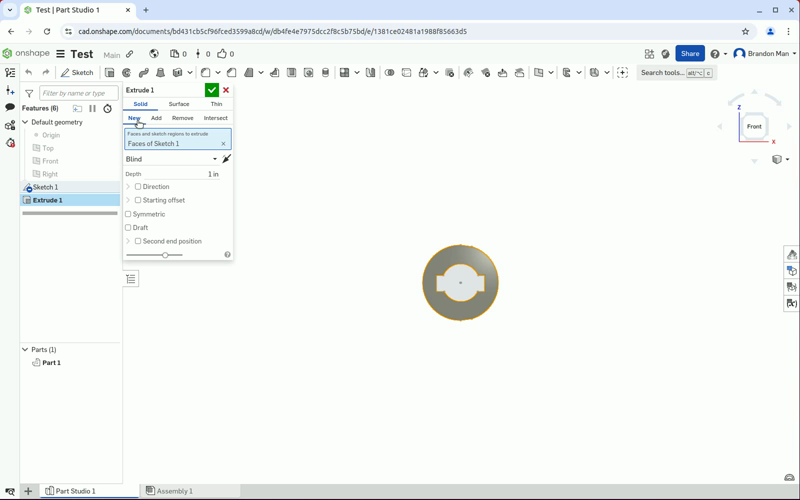
key(tab, 4)
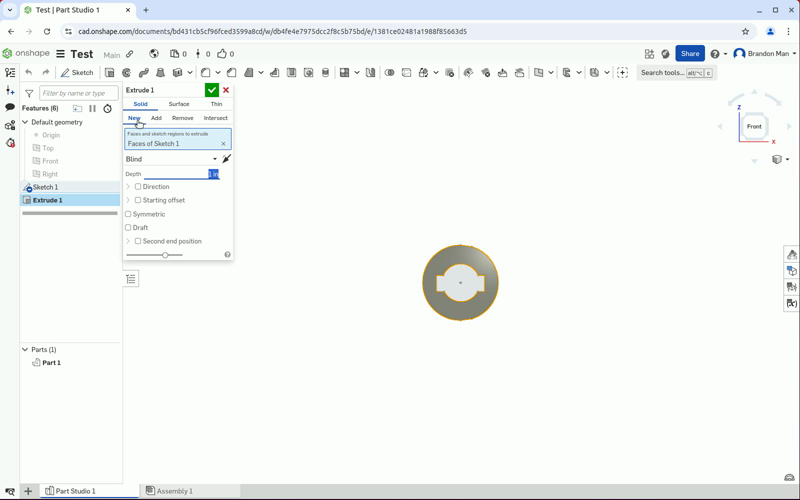
text(12.276)
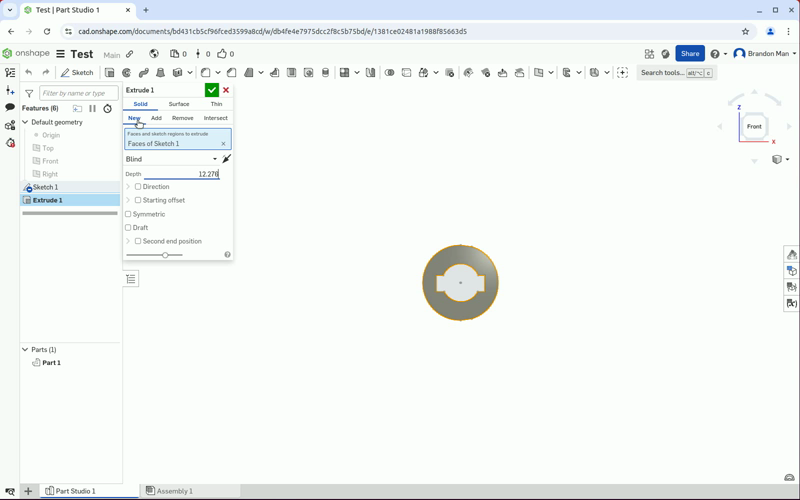
key(enter)
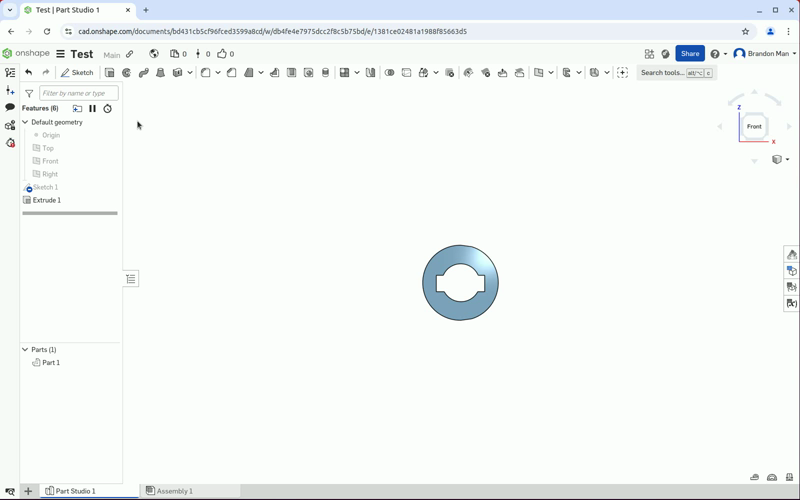
key(shift+h)
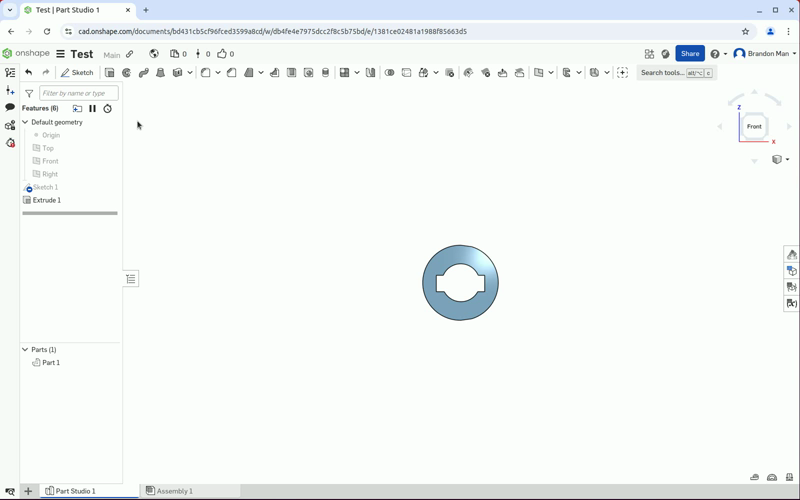
key(shift+h)
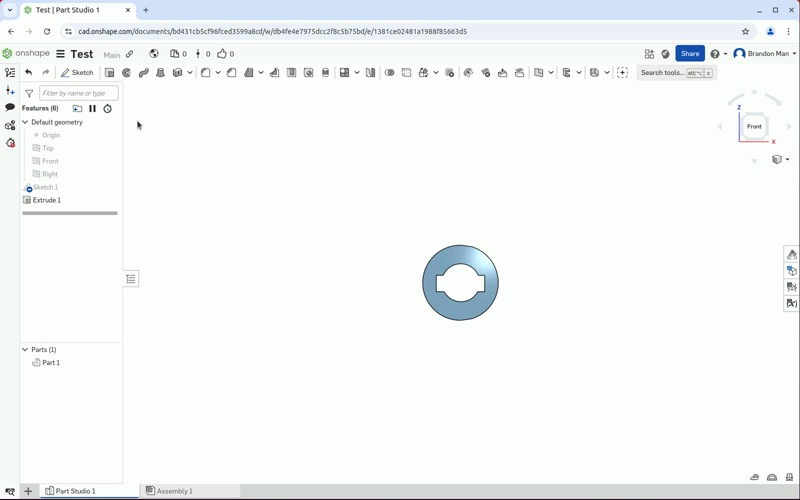
mouse_move(73, 189)
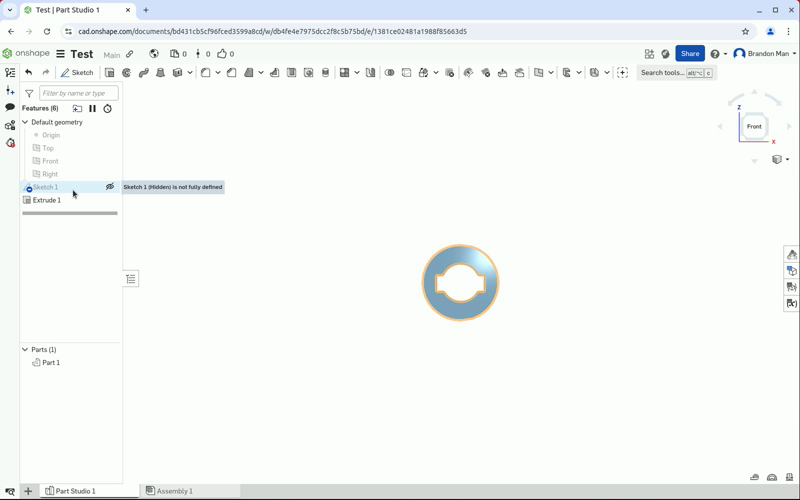
click(73, 189)
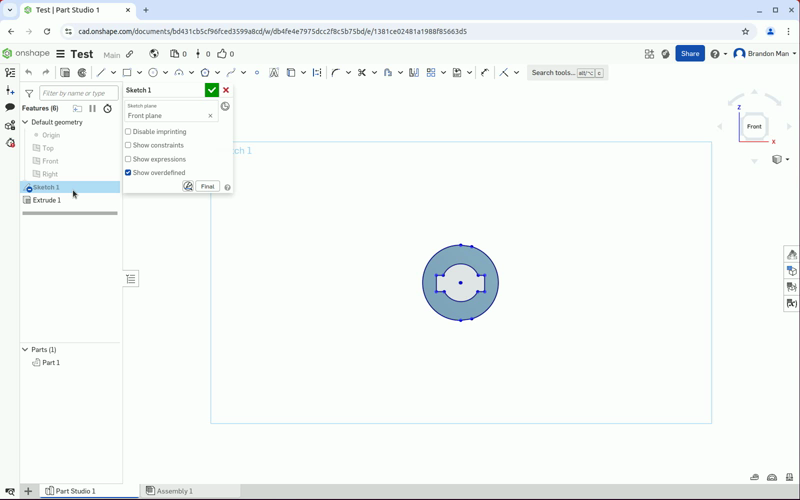
mouse_move(229, 92)
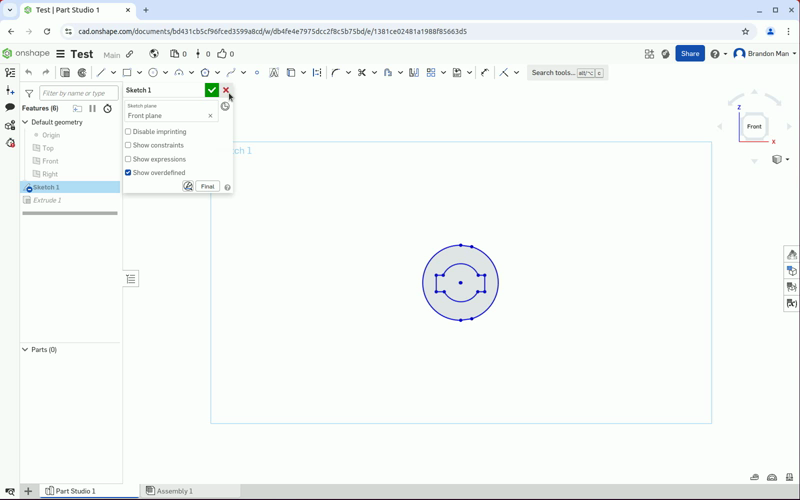
click(229, 92)
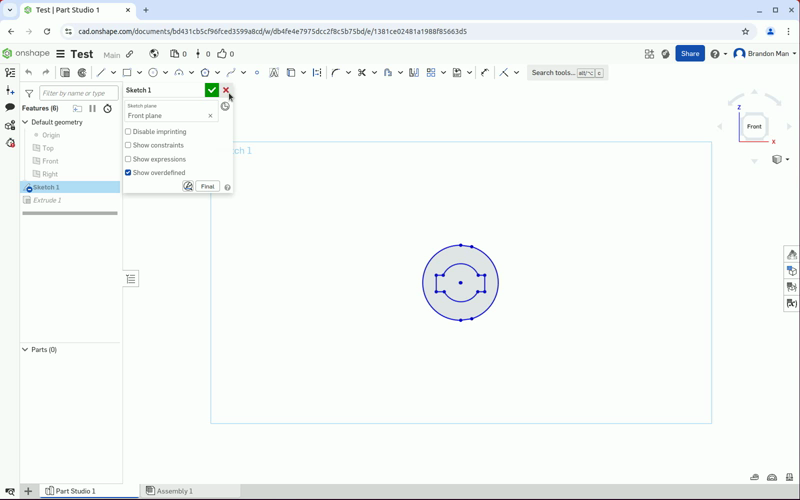
key(shift+s)
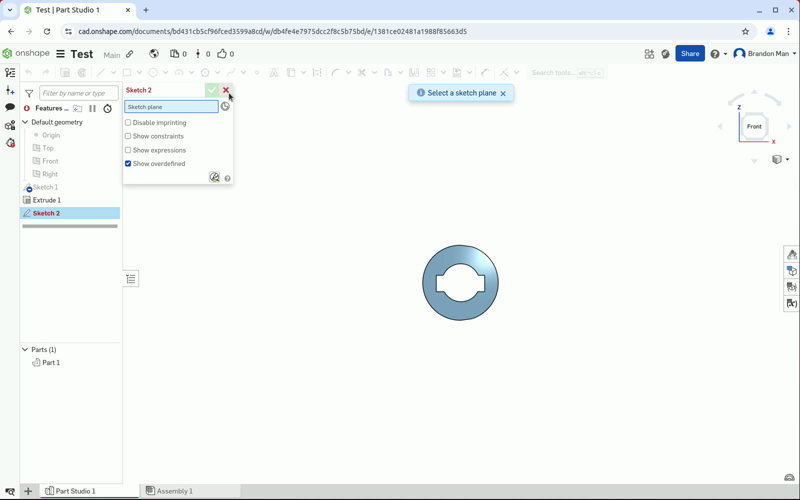
mouse_move(73, 163)
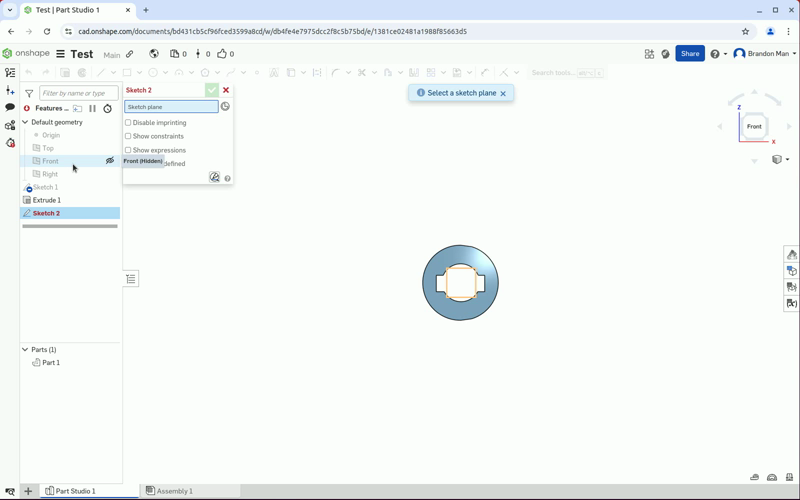
click(73, 163)
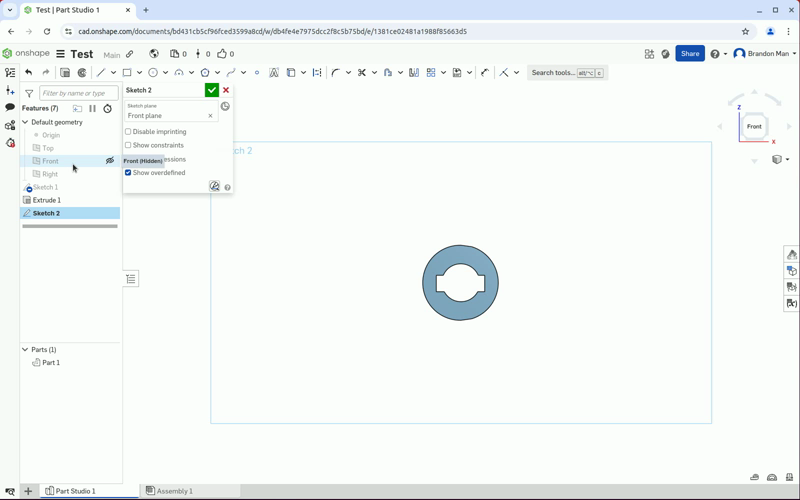
mouse_move(73, 352)
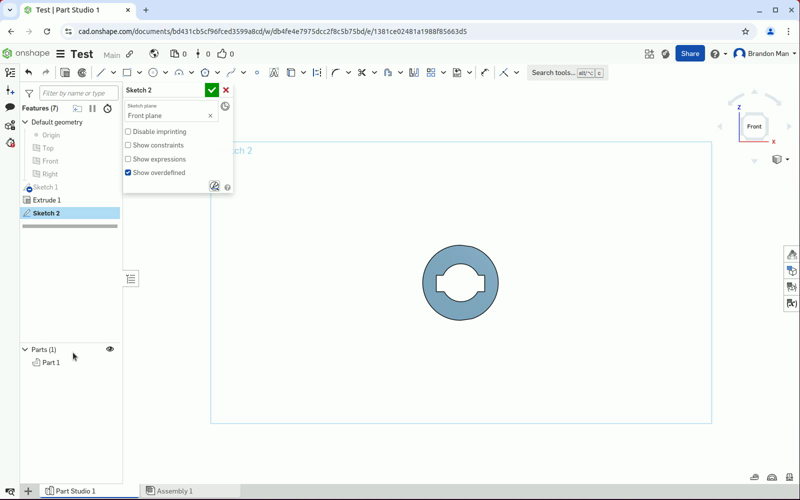
key(y)
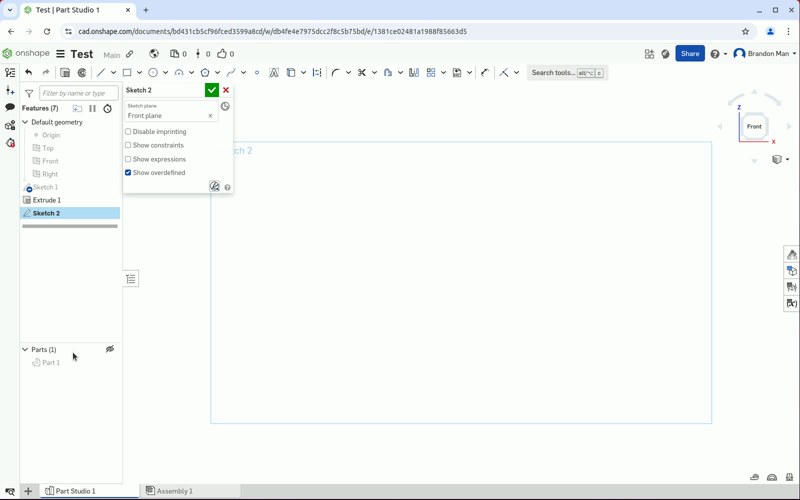
key(l)
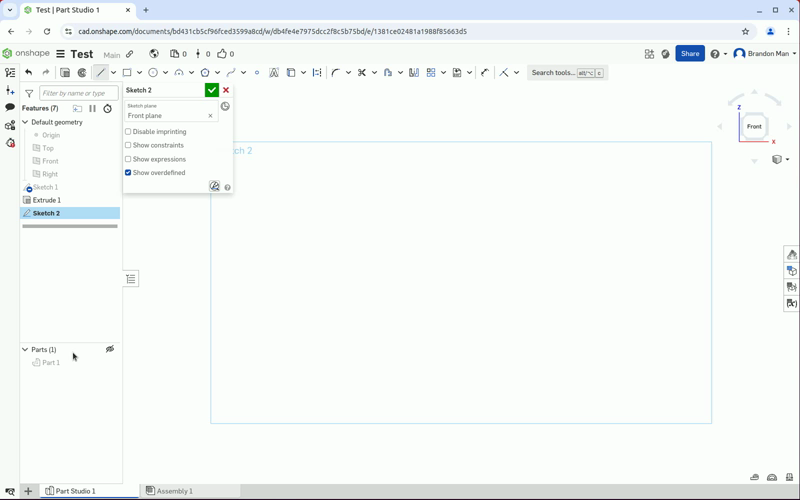
key_down(shift)
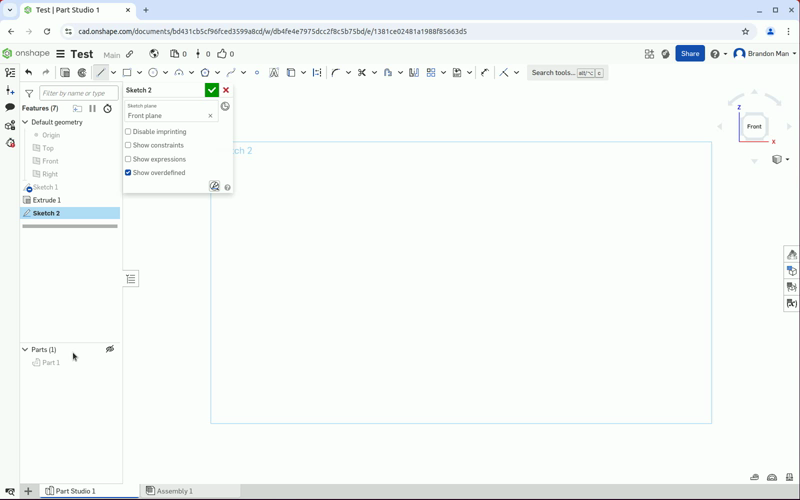
mouse_move(471, 318)
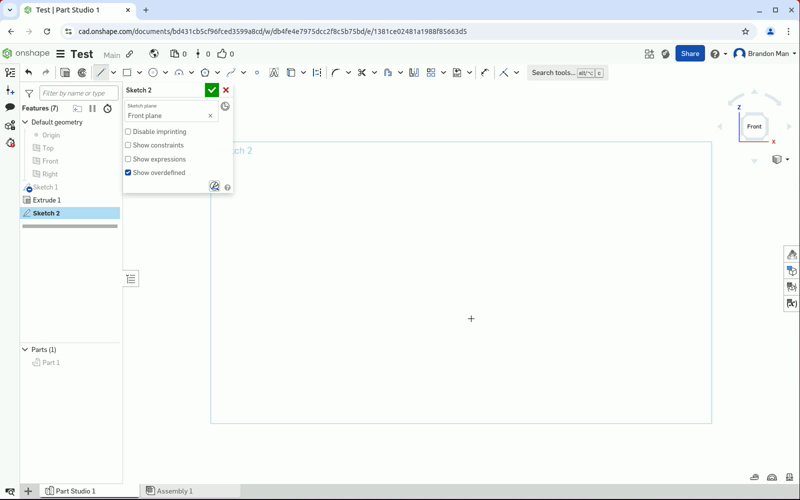
click(471, 318)
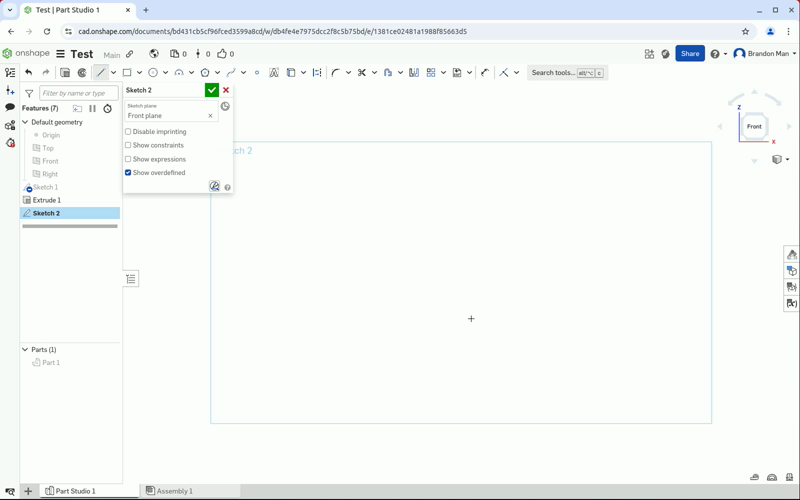
key_up(shift)
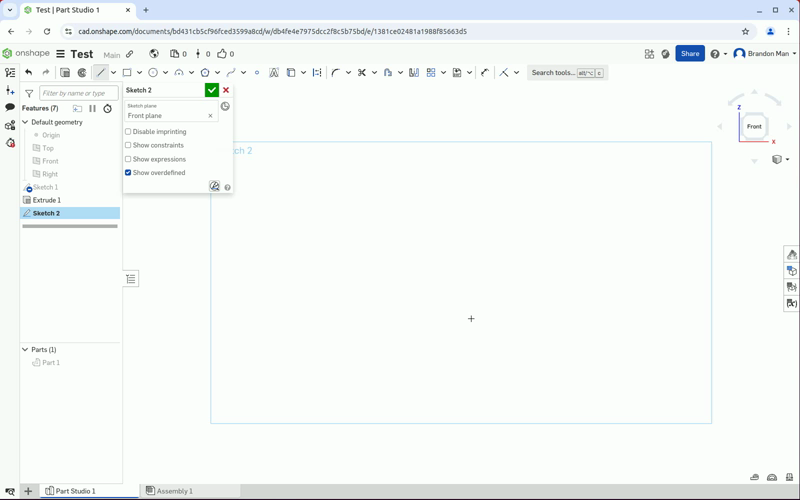
key_down(shift)
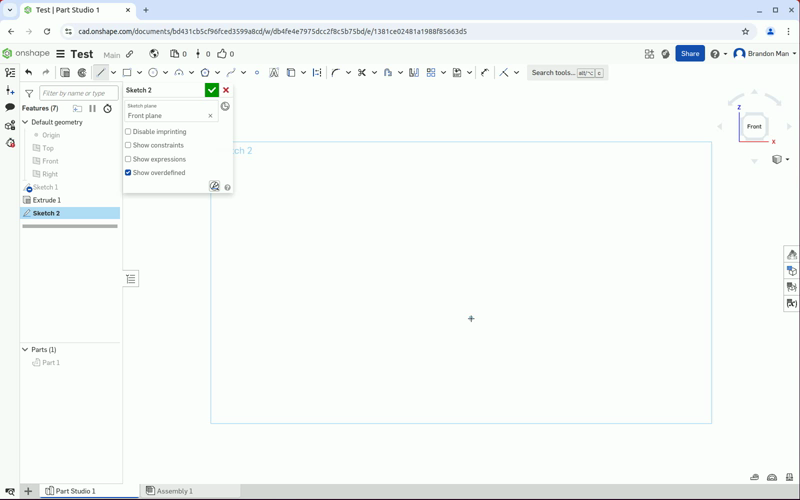
mouse_move(550, 306)
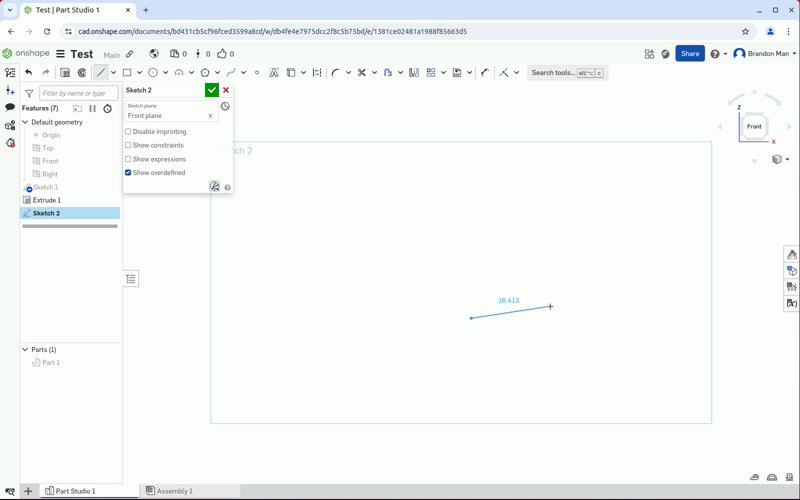
click(550, 306)
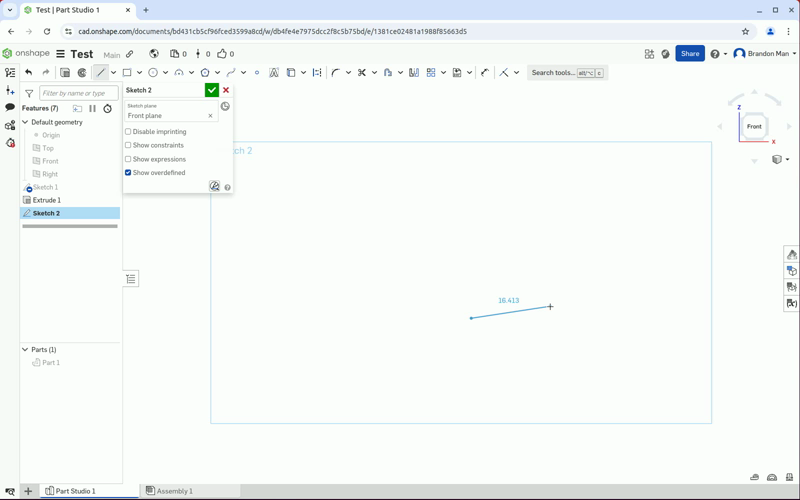
key_up(shift)
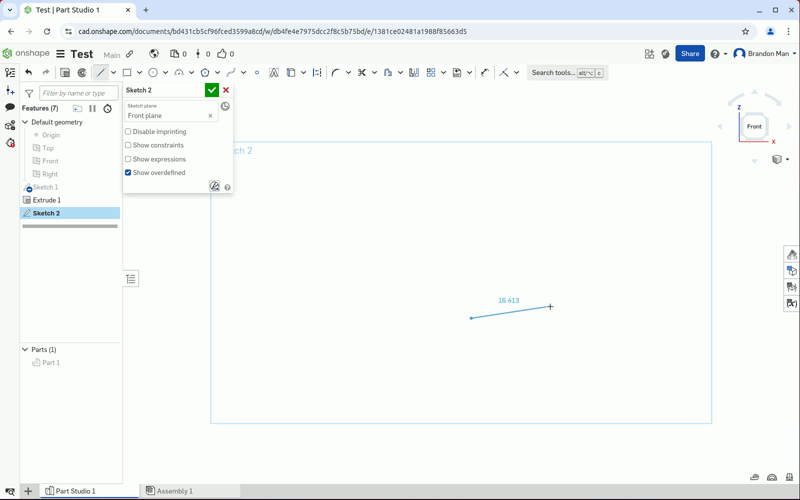
key(esc)
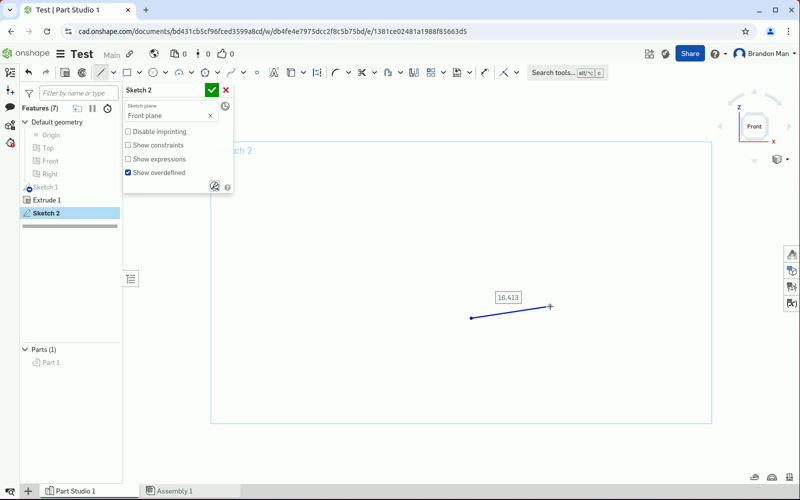
key(a)
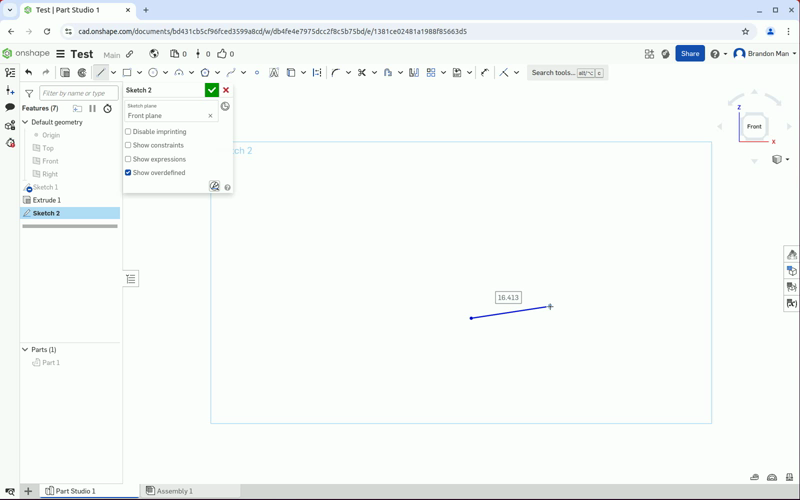
mouse_move(550, 306)
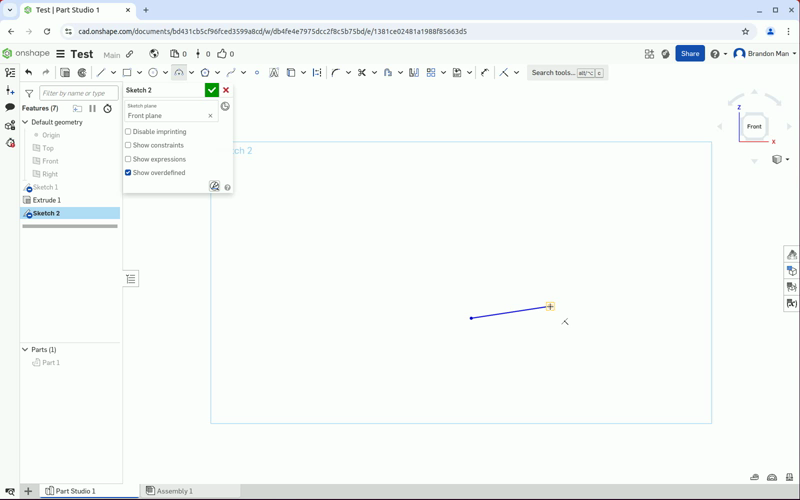
click(550, 306)
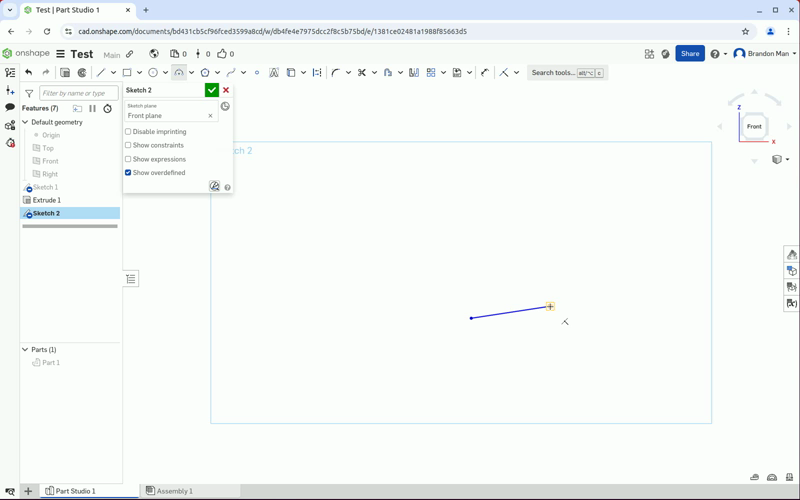
key_down(shift)
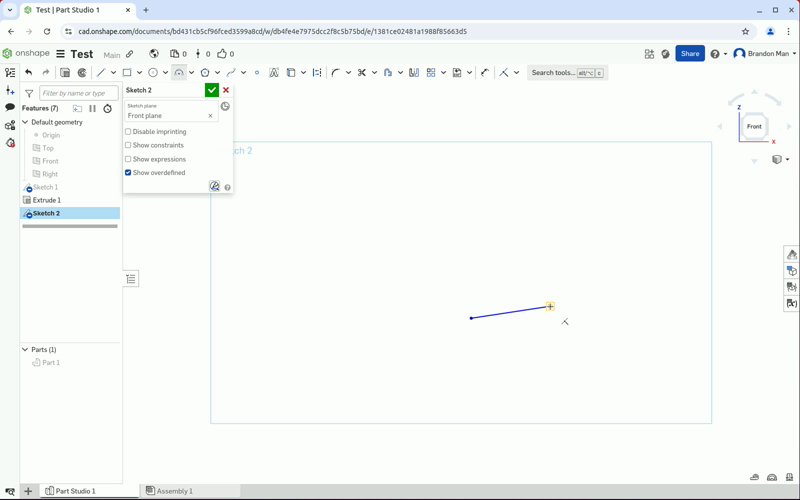
mouse_move(550, 259)
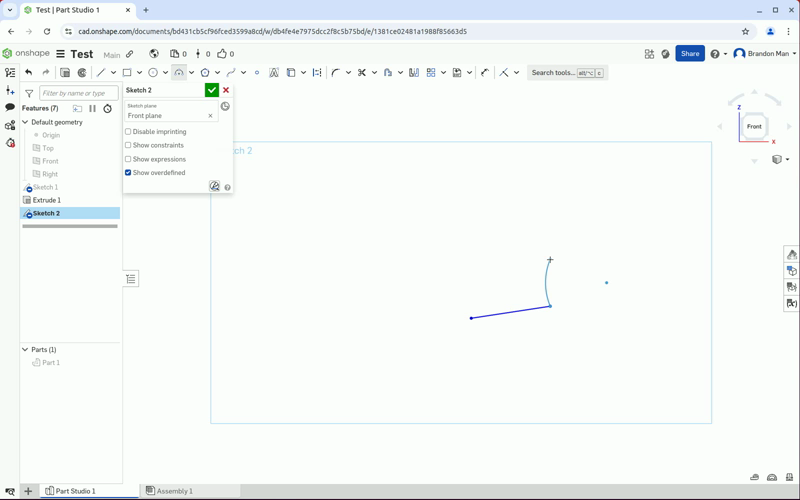
click(550, 259)
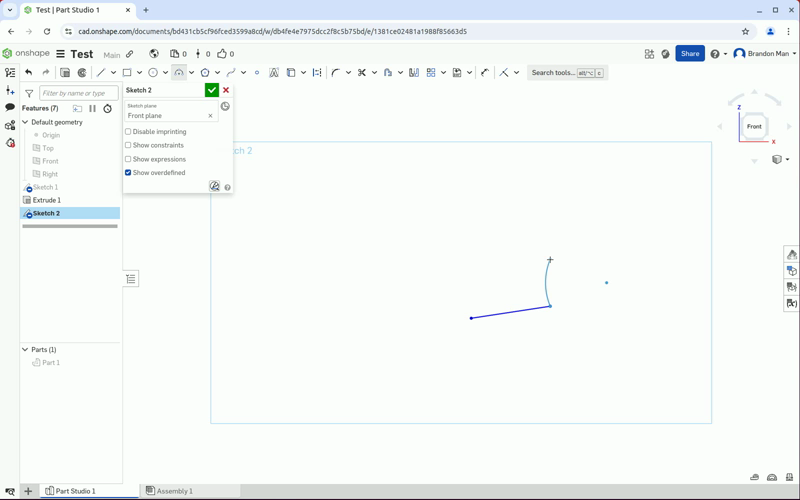
mouse_move(525, 282)
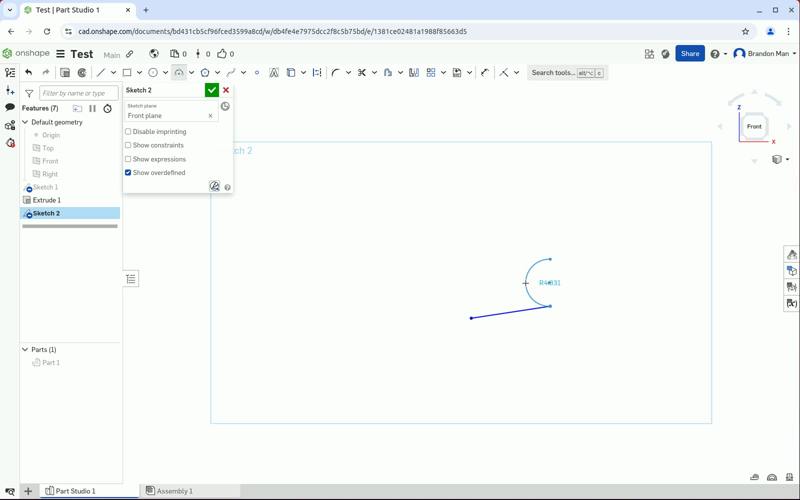
click(525, 282)
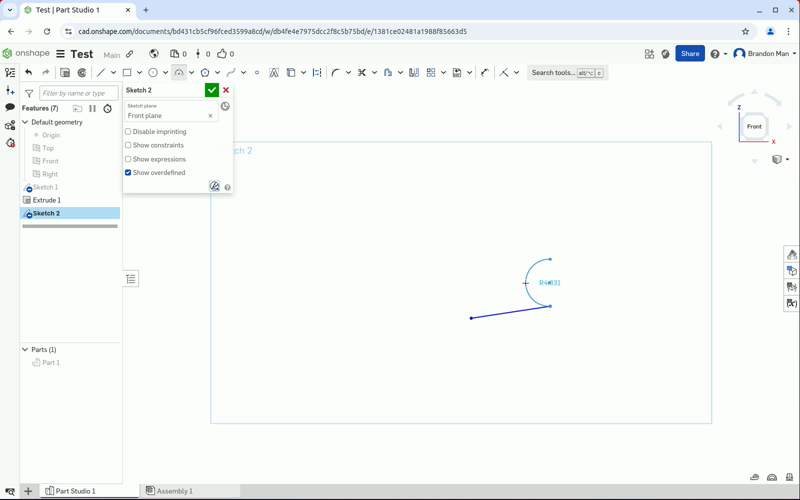
key_up(shift)
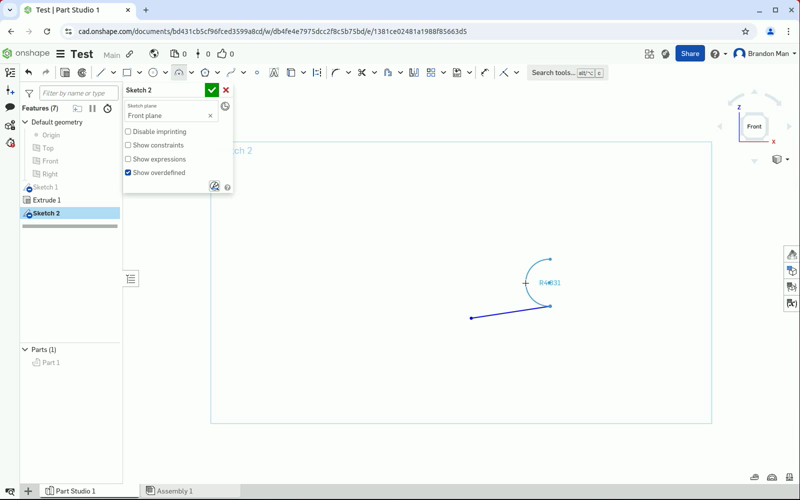
key(esc)
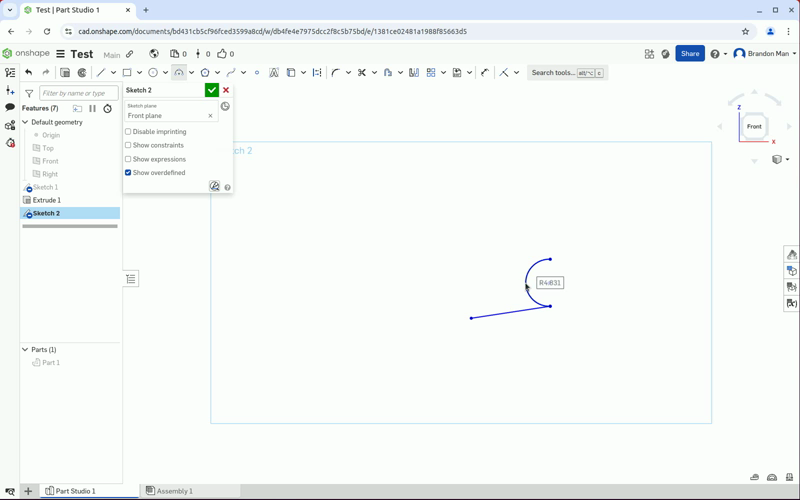
key(l)
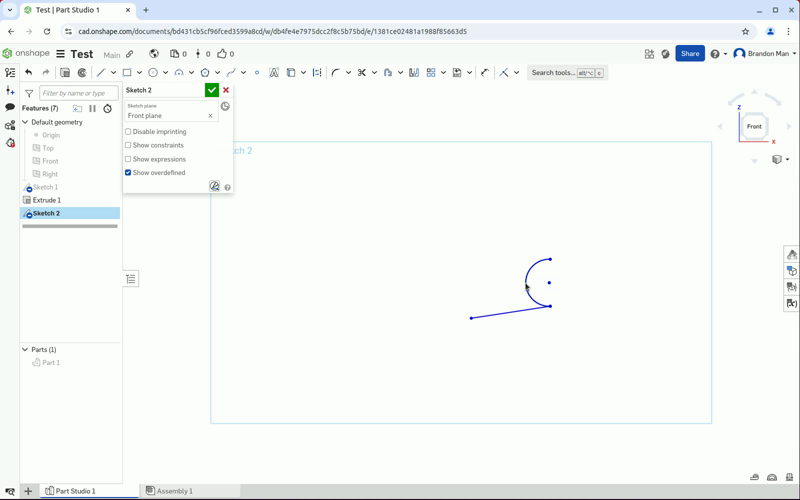
mouse_move(550, 259)
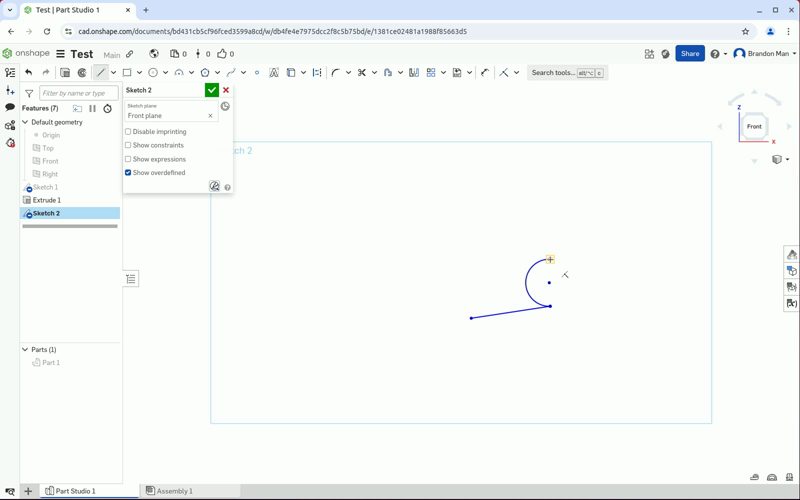
click(550, 259)
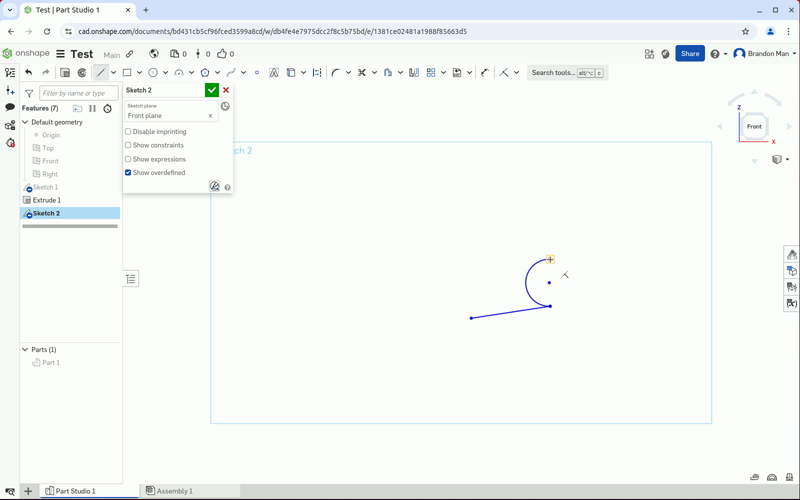
key_down(shift)
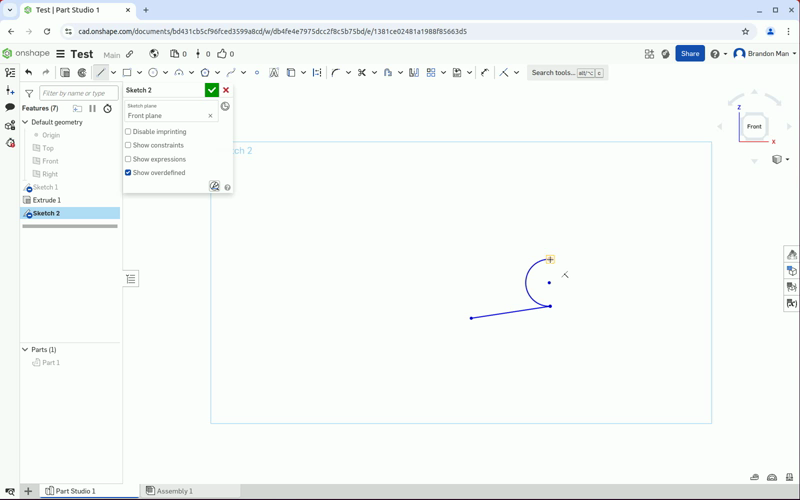
mouse_move(471, 246)
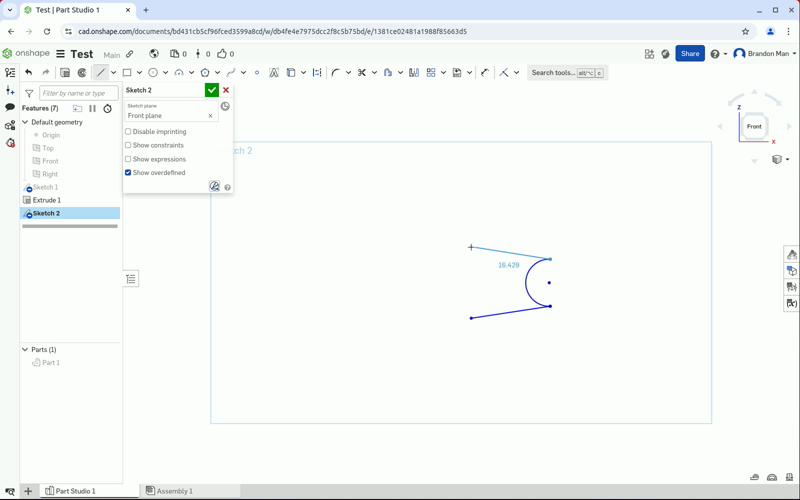
click(471, 246)
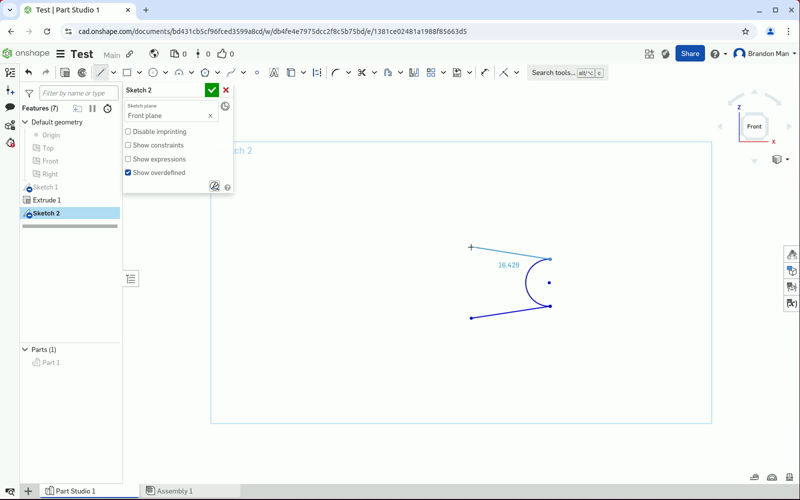
key_up(shift)
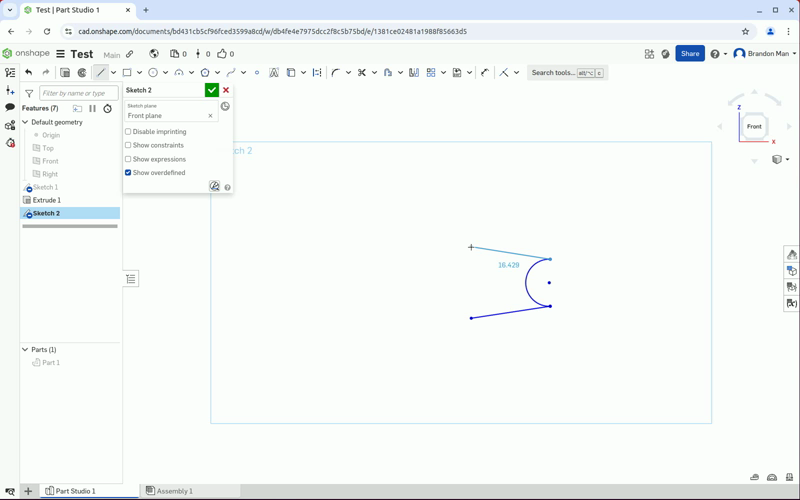
key(esc)
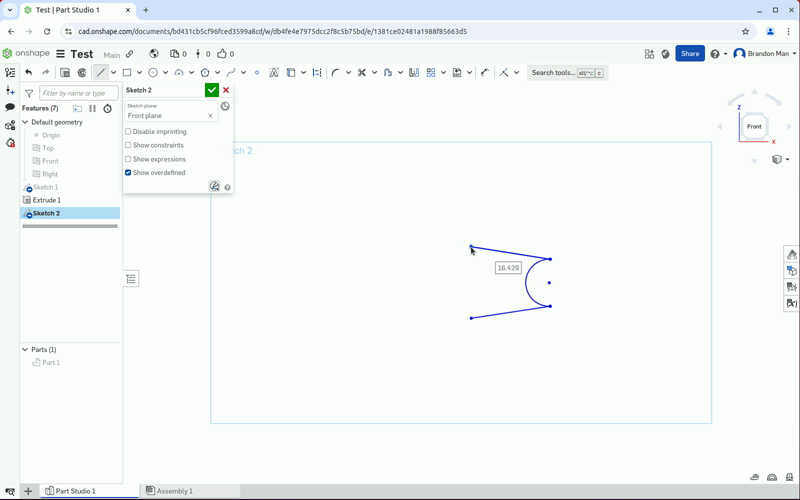
key(a)
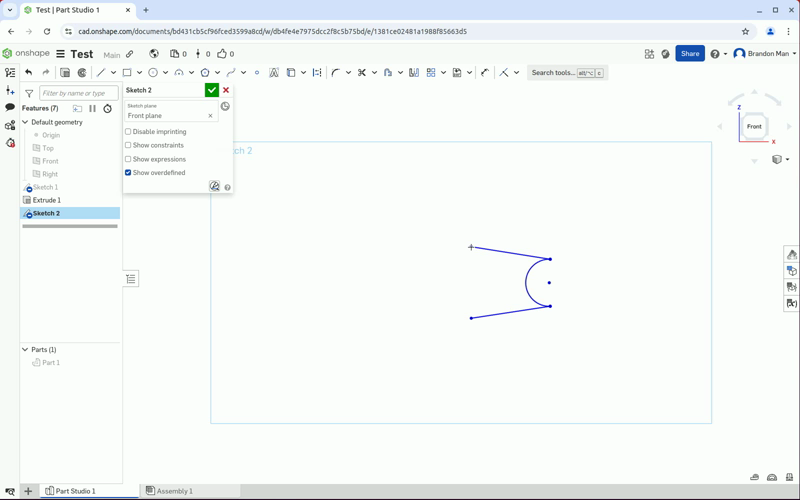
mouse_move(471, 246)
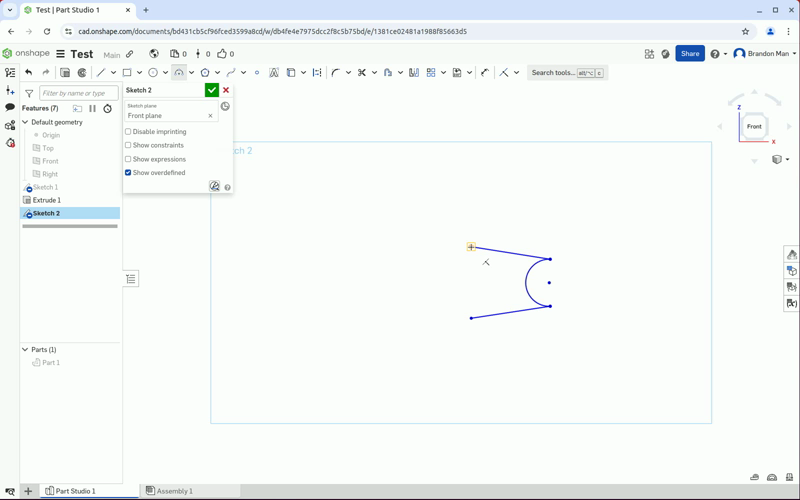
click(471, 246)
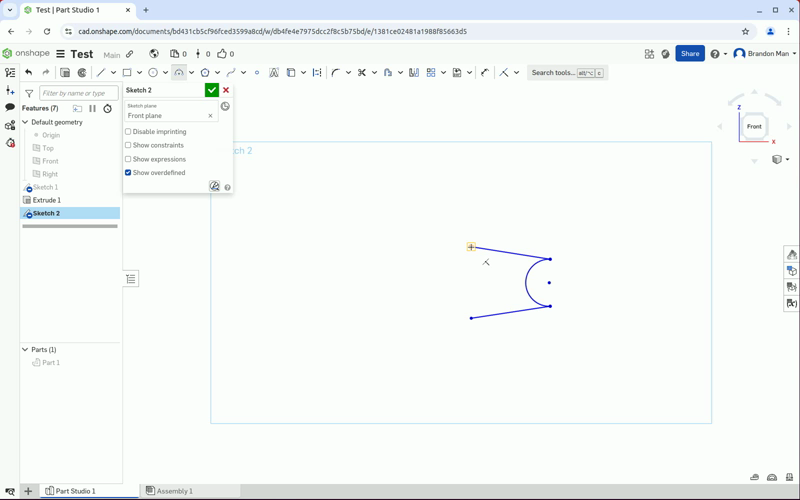
mouse_move(471, 318)
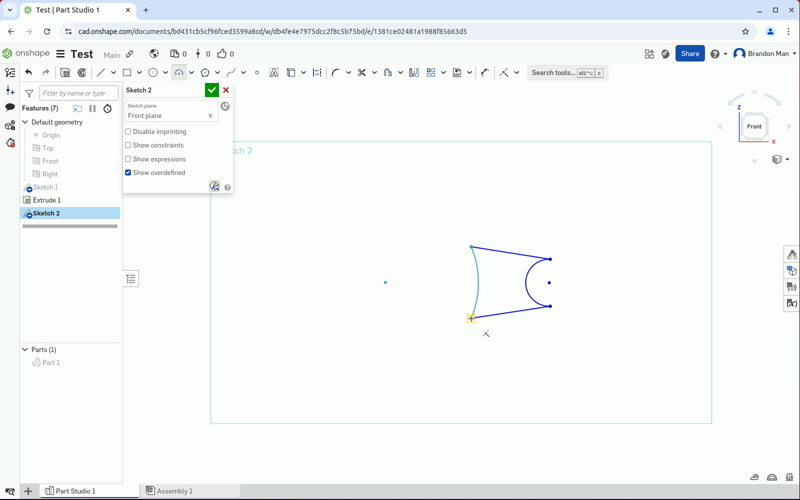
click(471, 318)
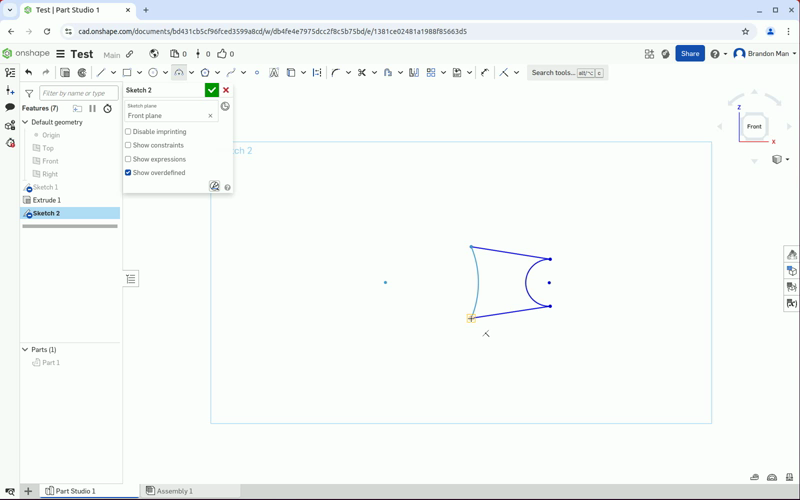
key_down(shift)
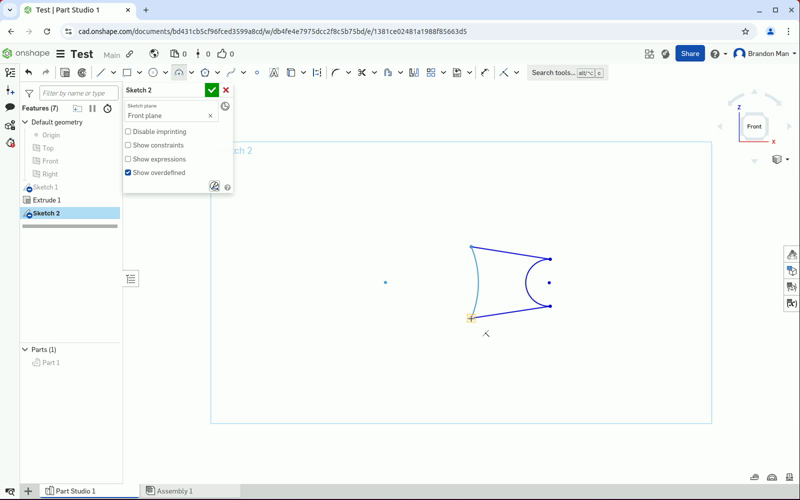
mouse_move(497, 282)
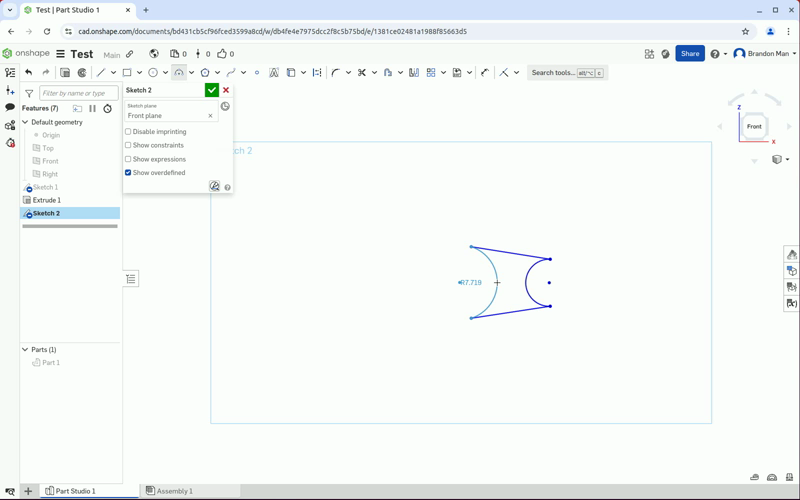
click(497, 282)
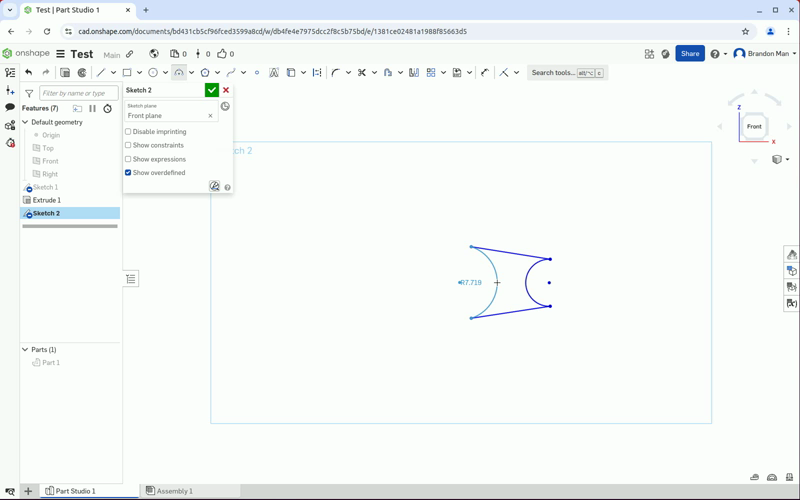
key_up(shift)
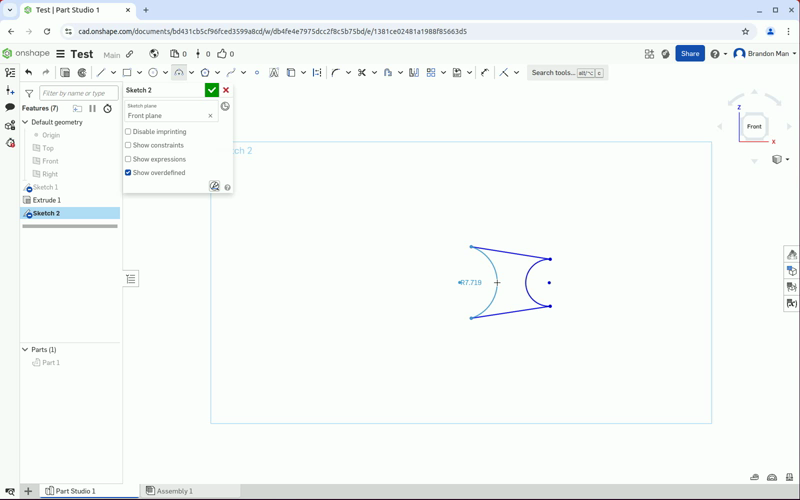
key(esc)
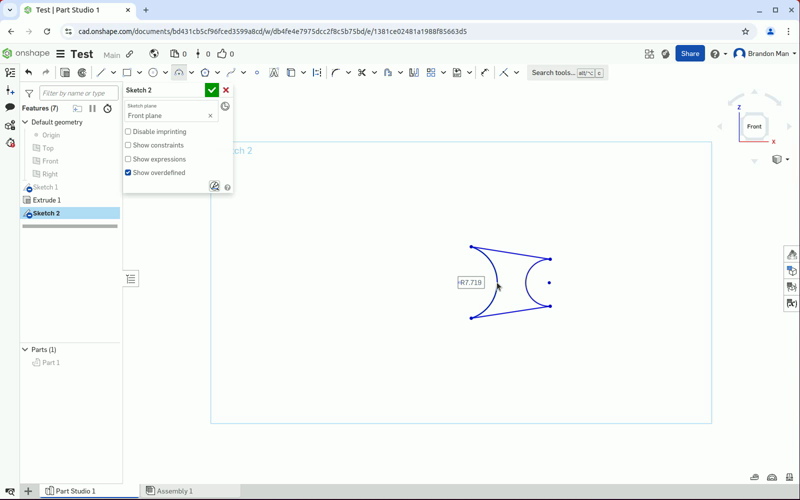
mouse_move(527, 259)
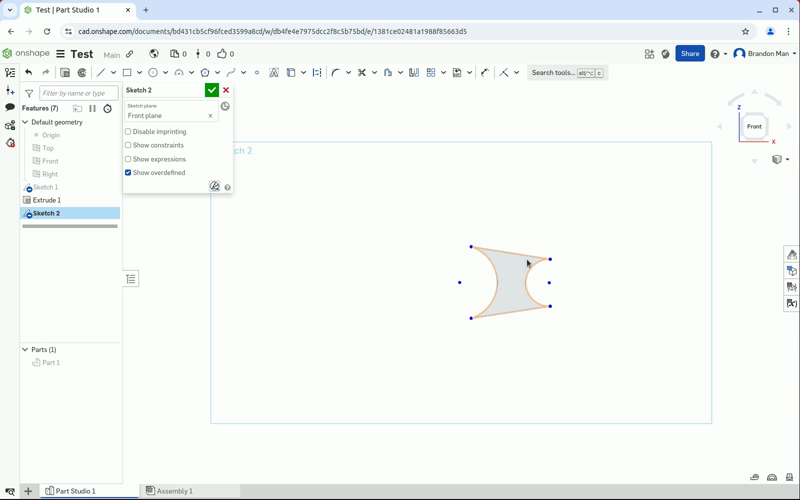
click(527, 259)
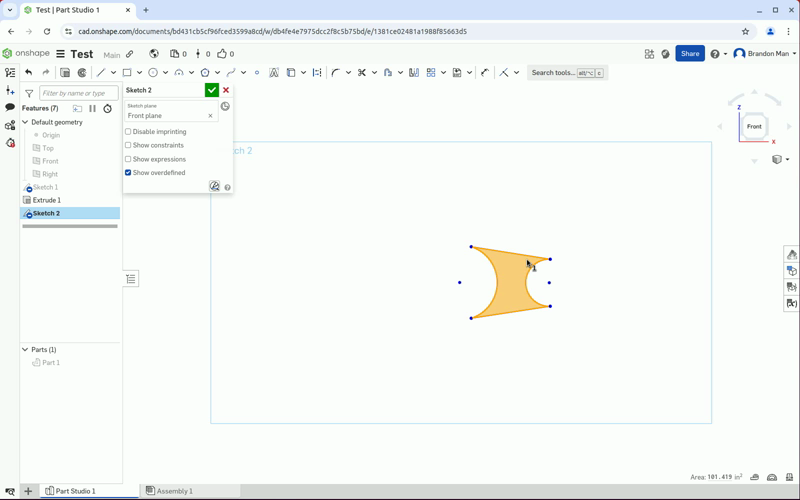
mouse_move(73, 352)
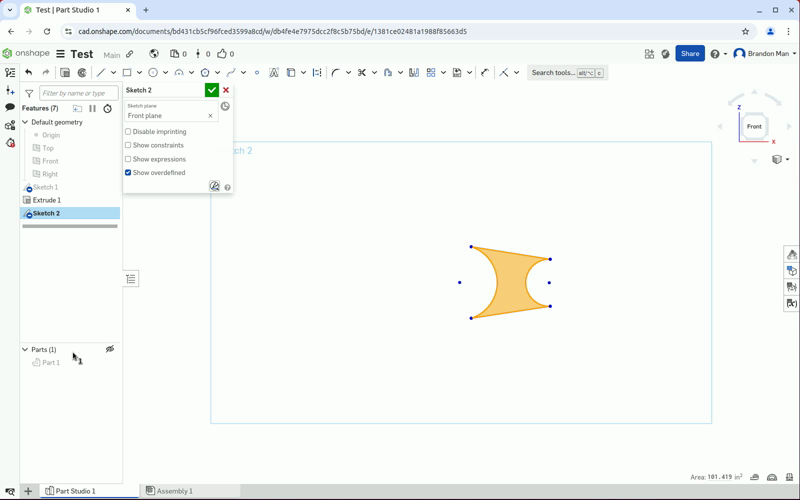
key(shift+y)
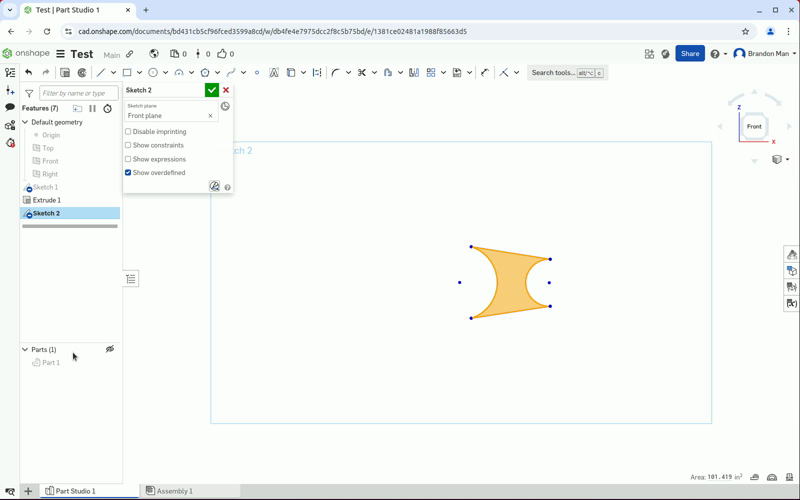
key(shift+e)
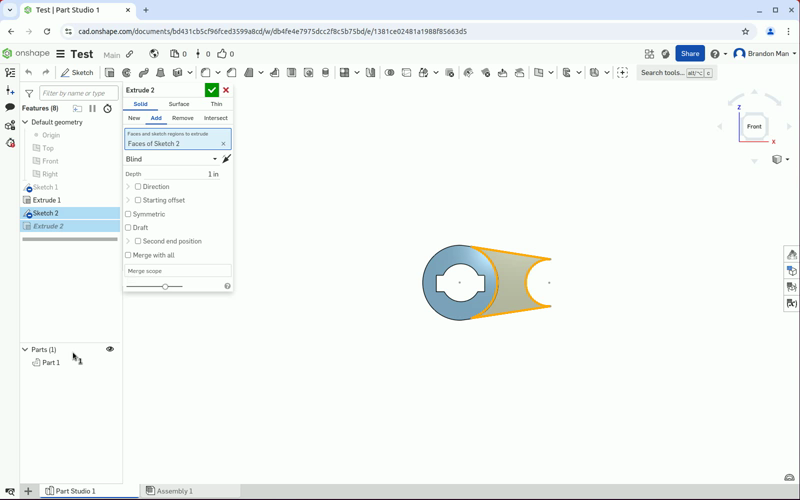
mouse_move(143, 106)
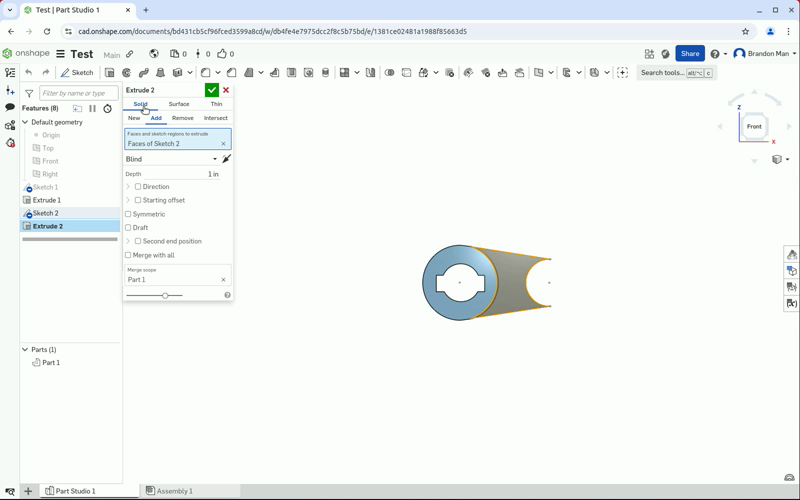
click(143, 106)
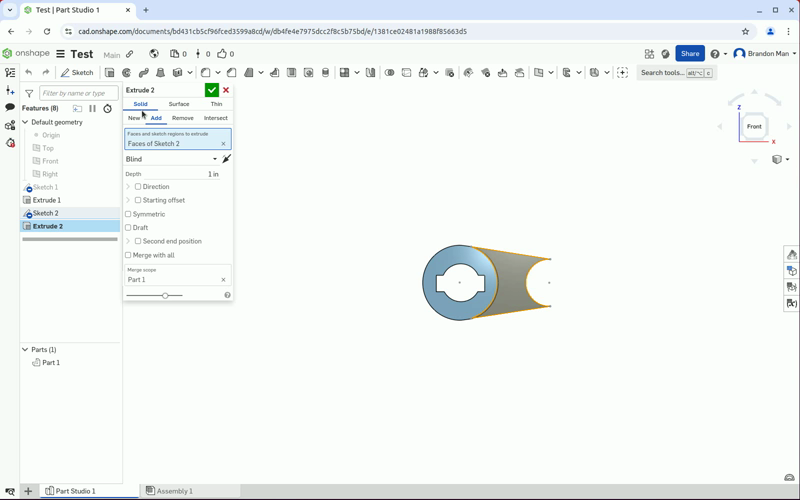
mouse_move(137, 120)
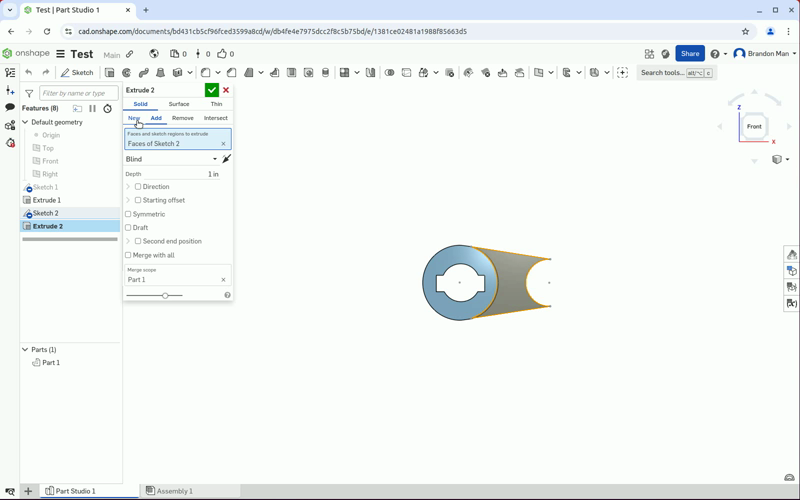
click(137, 120)
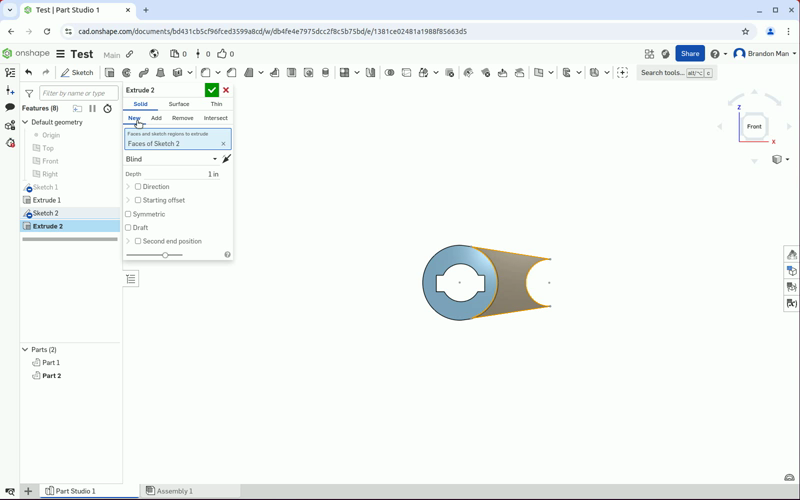
key(tab, 4)
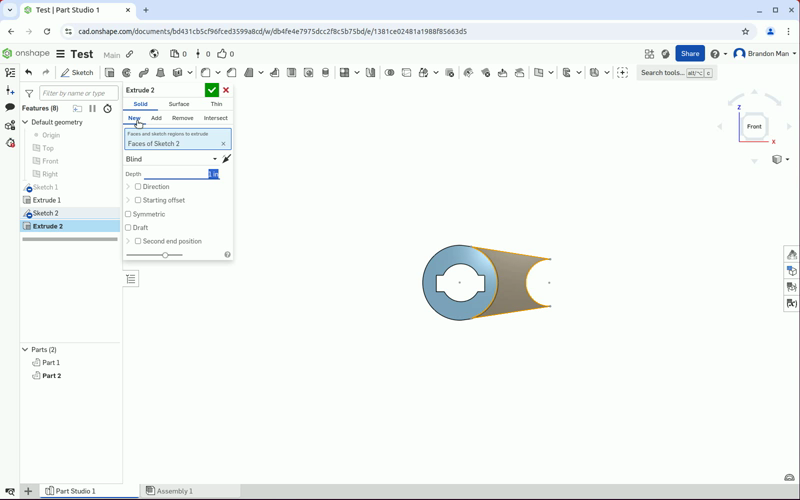
text(12.276)
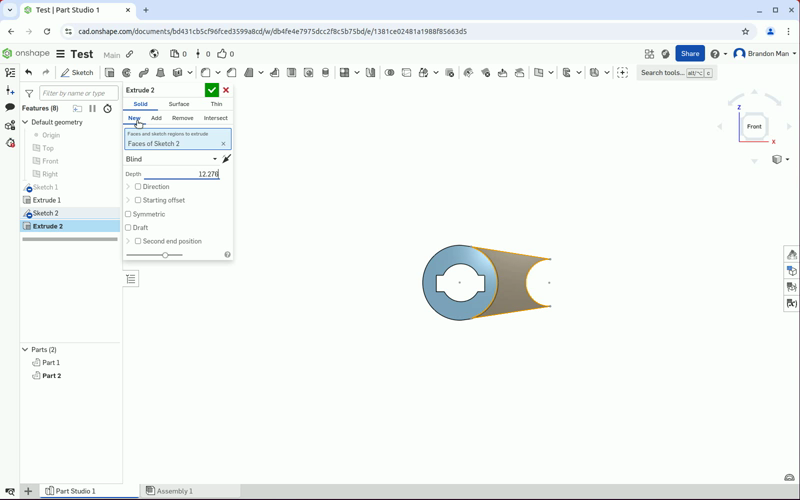
key(enter)
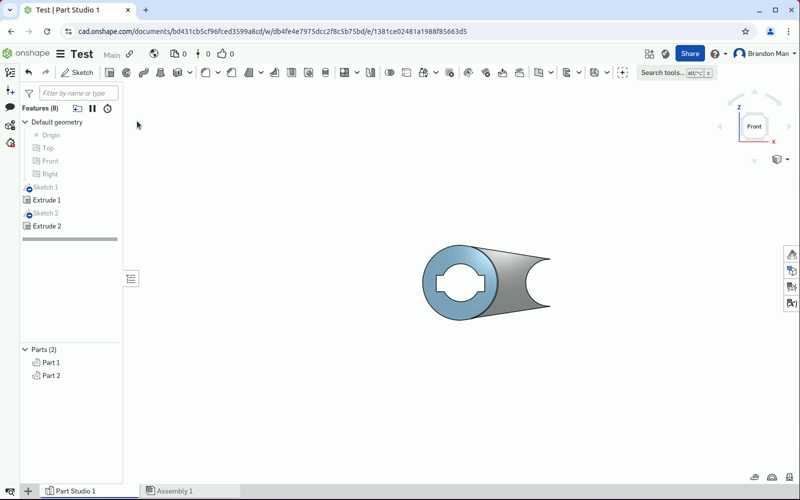
key(shift+h)
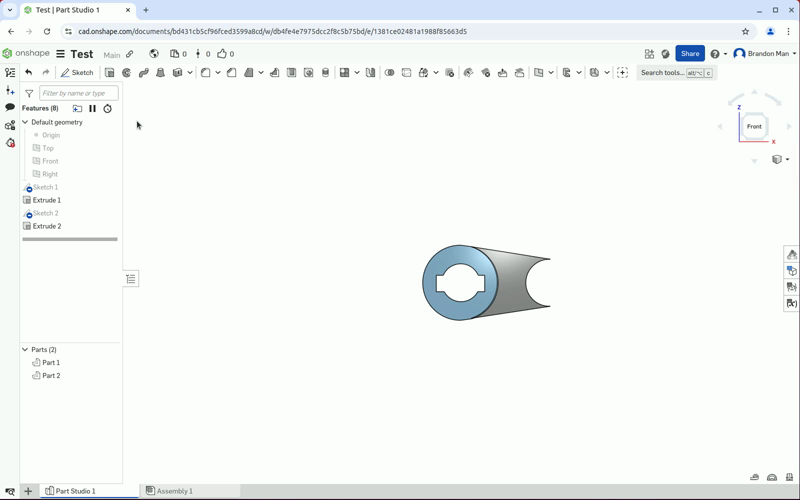
key(shift+h)
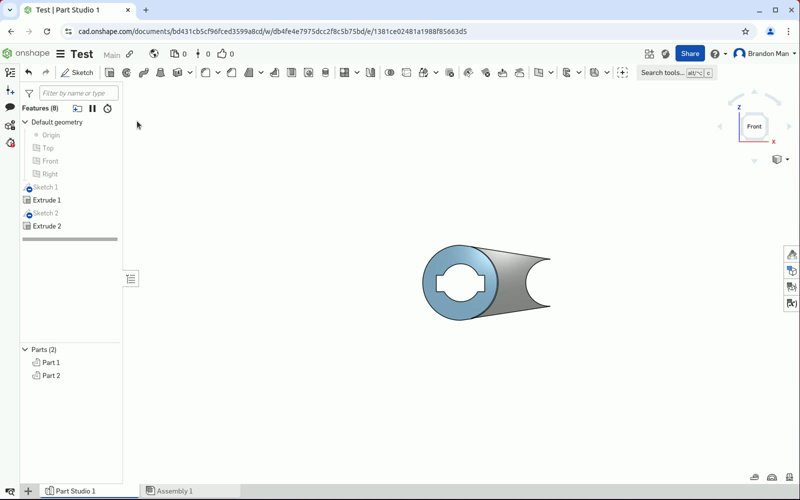
mouse_move(73, 189)
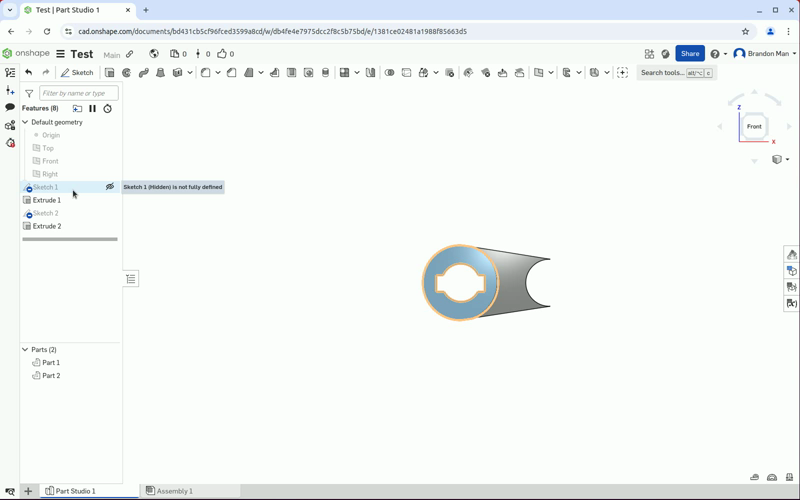
click(73, 189)
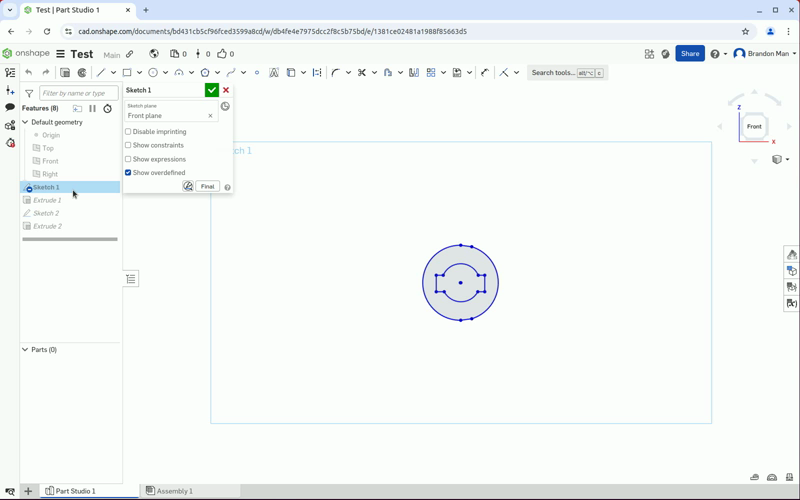
mouse_move(229, 92)
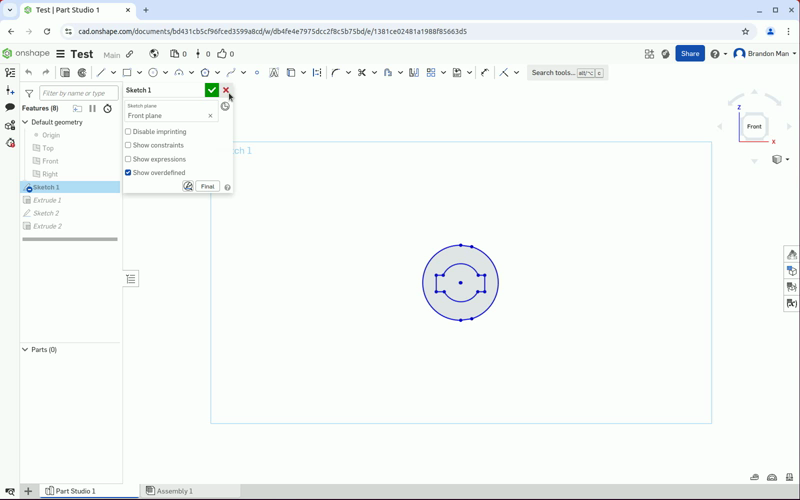
click(229, 92)
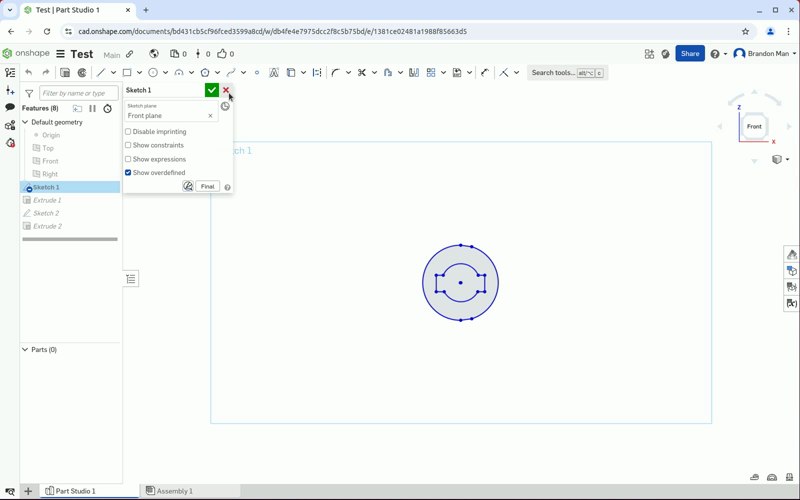
key(shift+s)
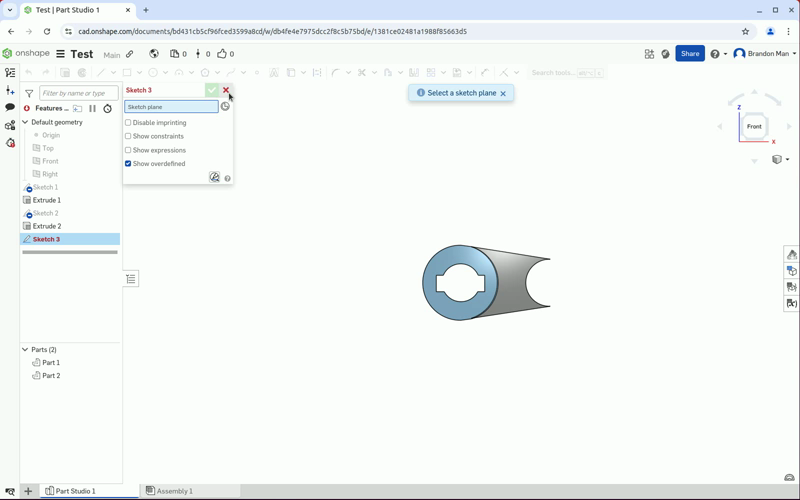
mouse_move(73, 163)
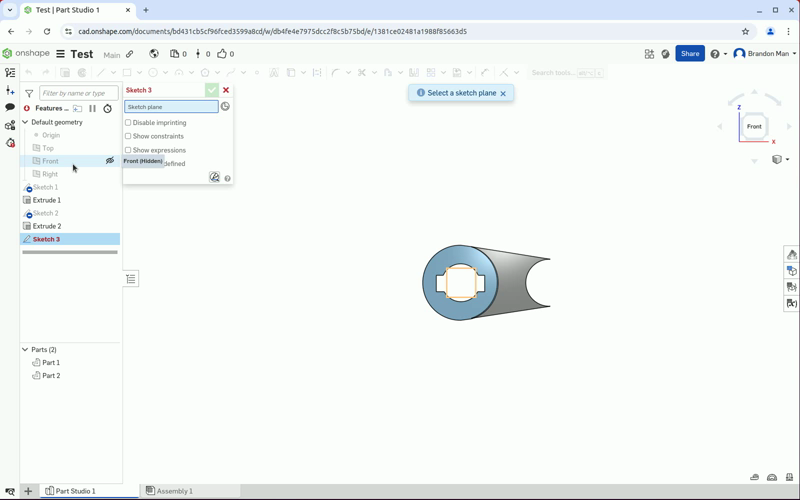
click(73, 163)
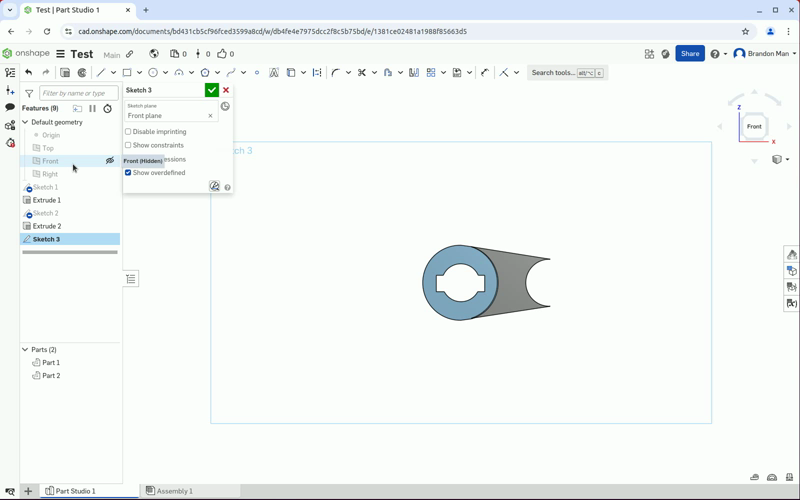
mouse_move(73, 352)
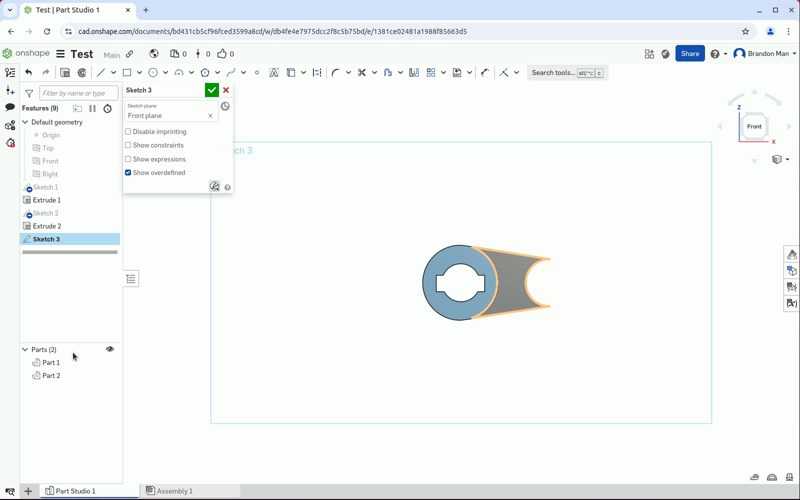
key(y)
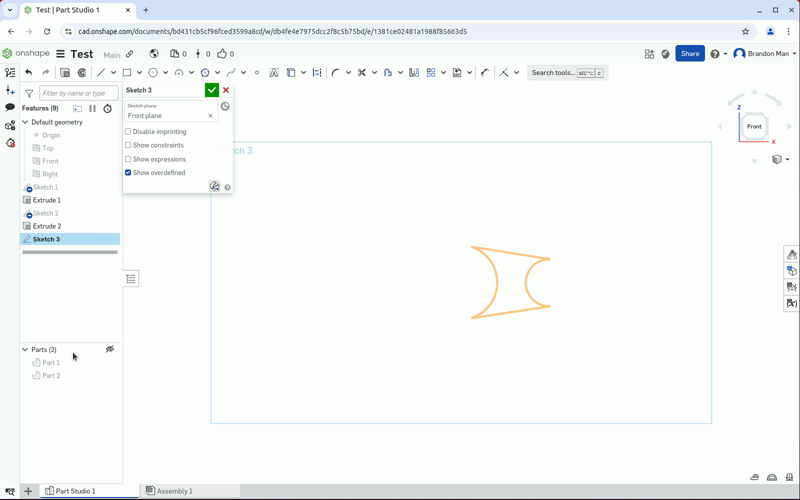
key(c)
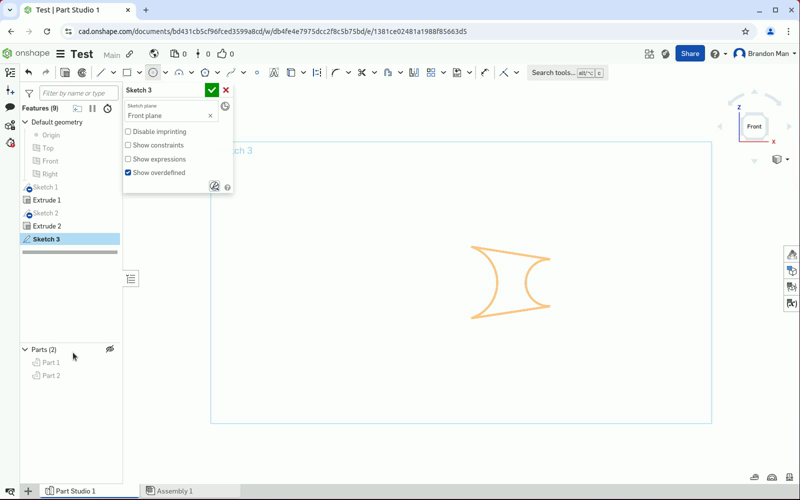
key_down(shift)
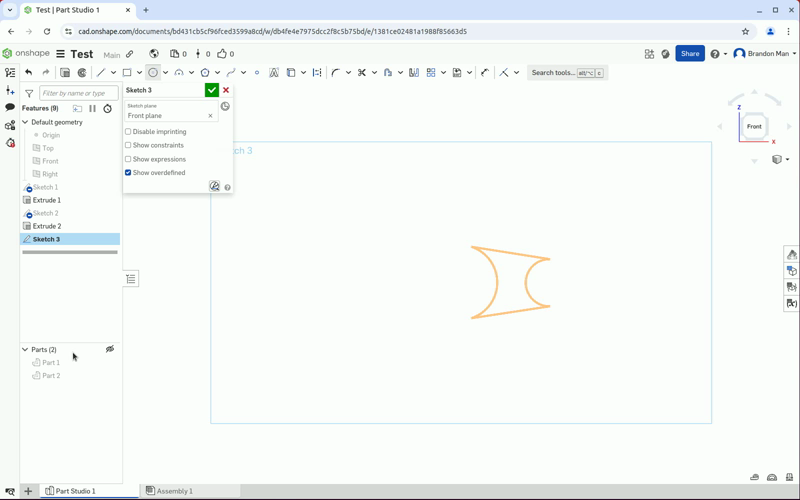
mouse_move(550, 282)
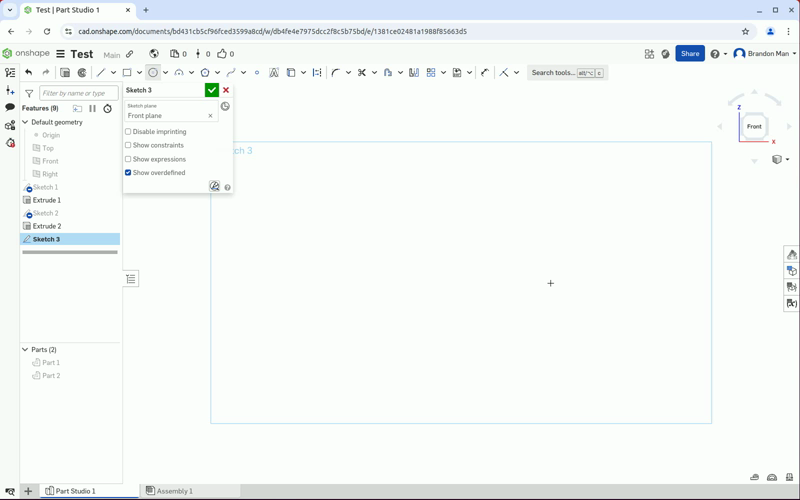
click(550, 282)
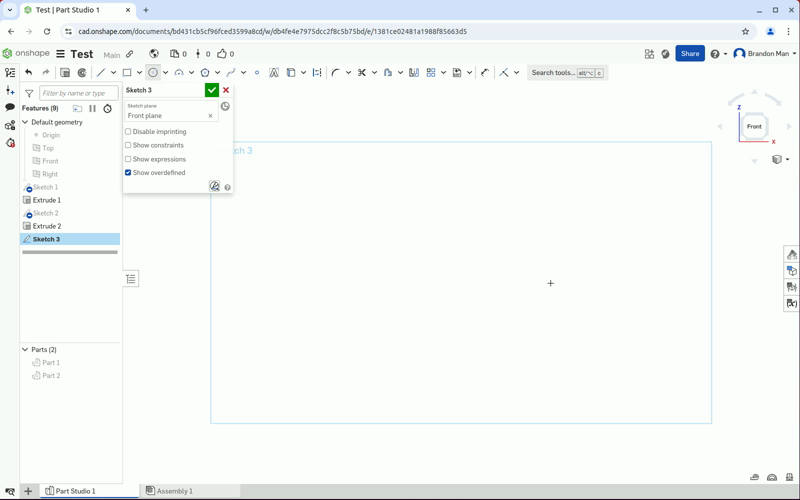
key_up(shift)
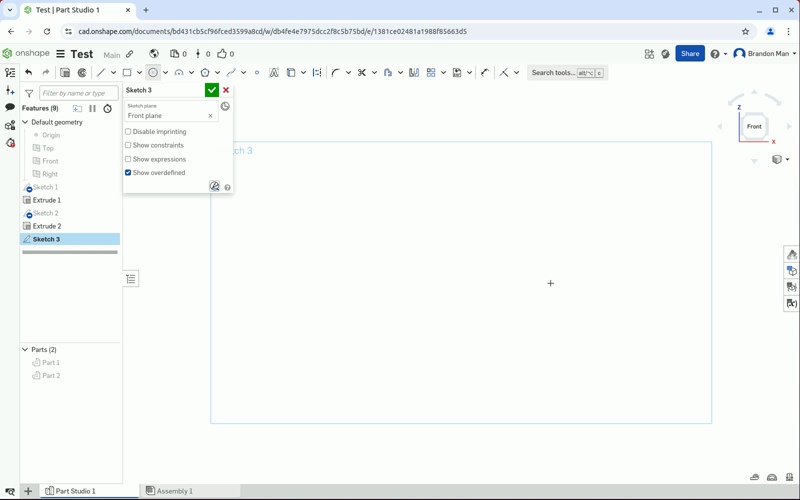
mouse_move(574, 282)
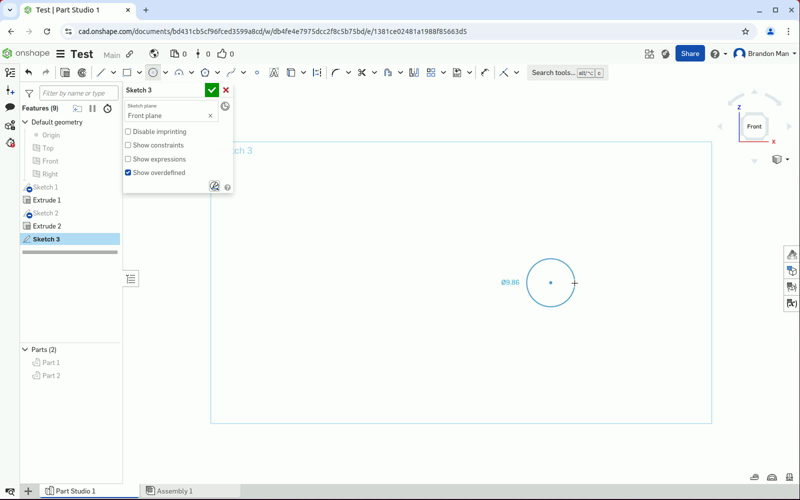
click(574, 282)
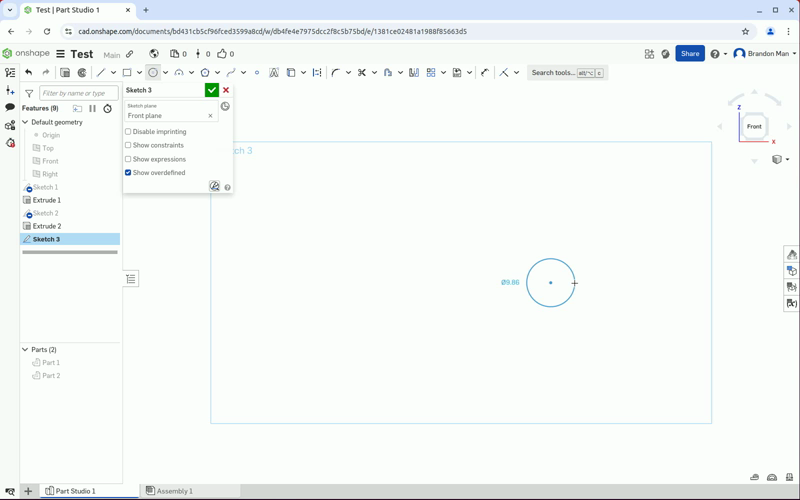
key(esc)
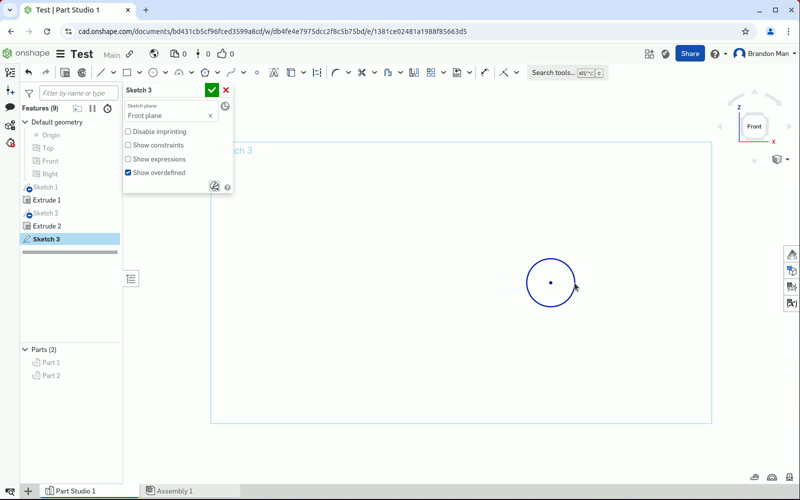
key(c)
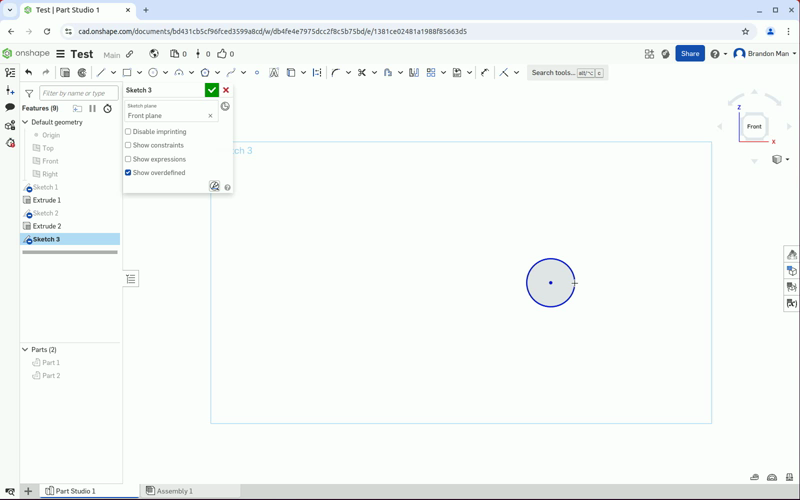
key_down(shift)
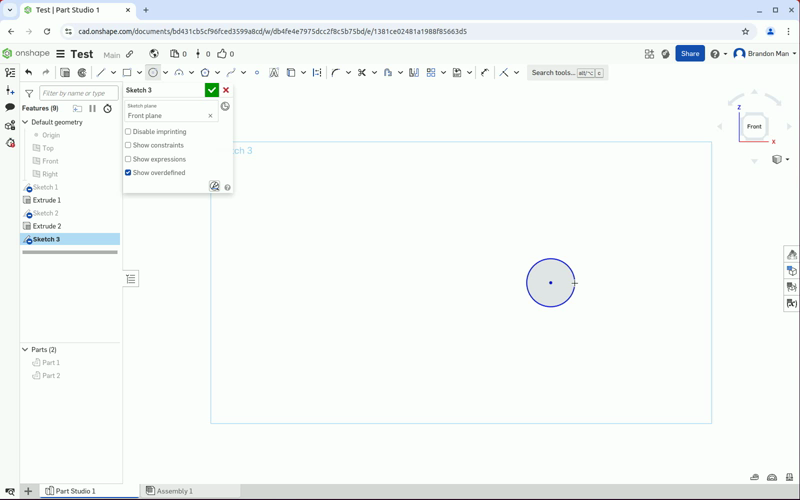
mouse_move(550, 282)
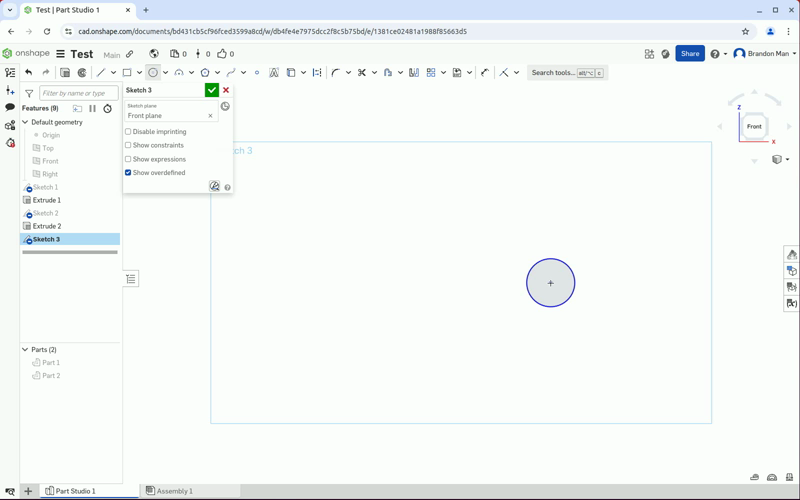
click(550, 282)
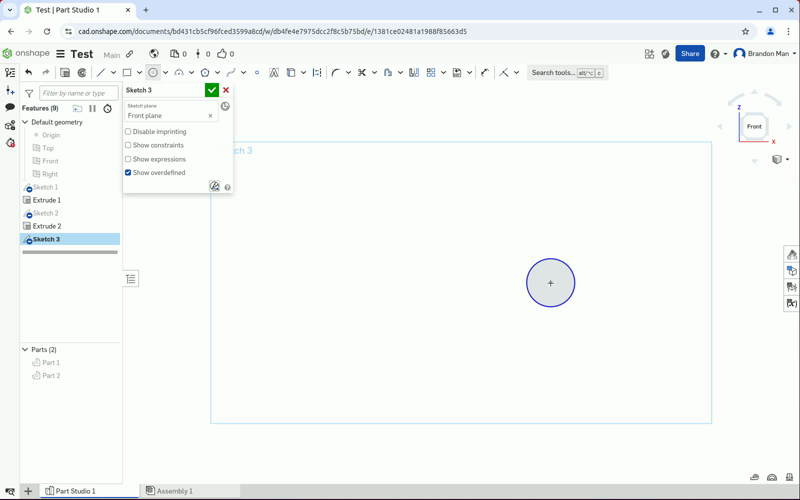
key_up(shift)
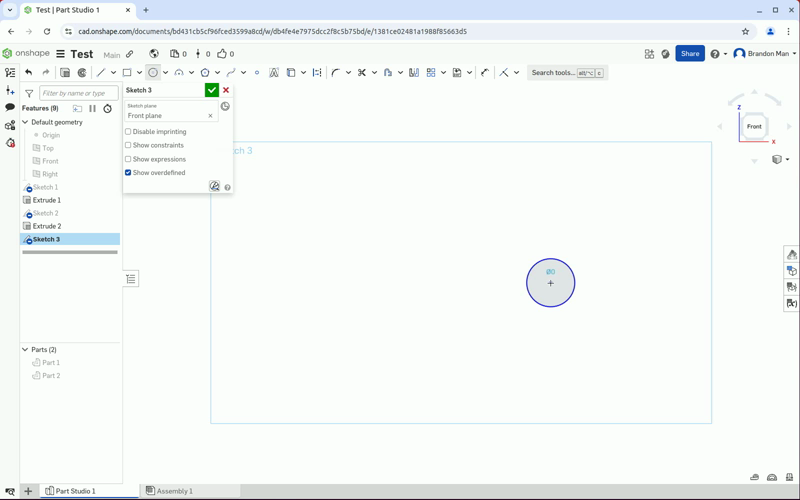
mouse_move(565, 282)
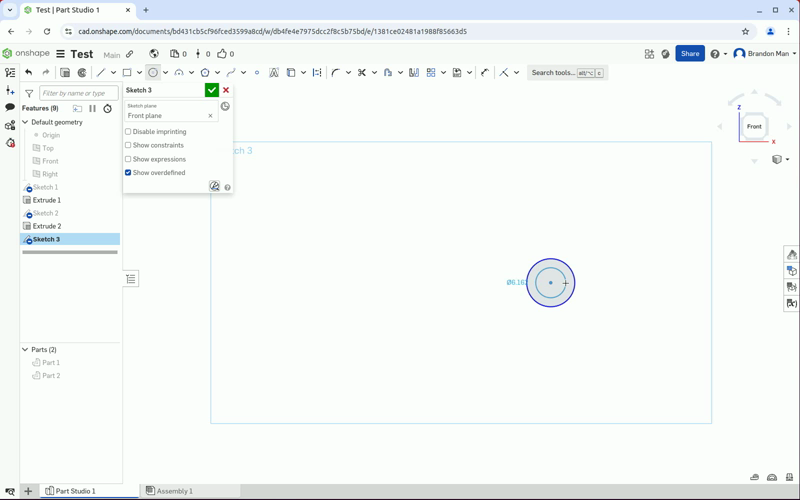
click(565, 282)
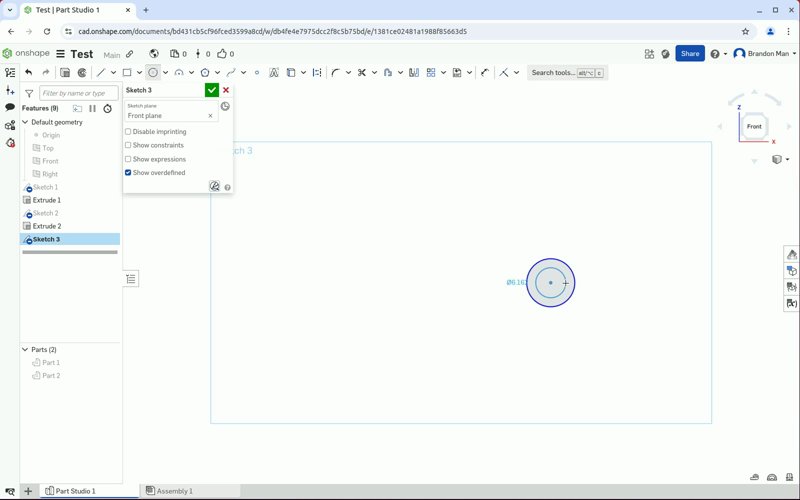
key(esc)
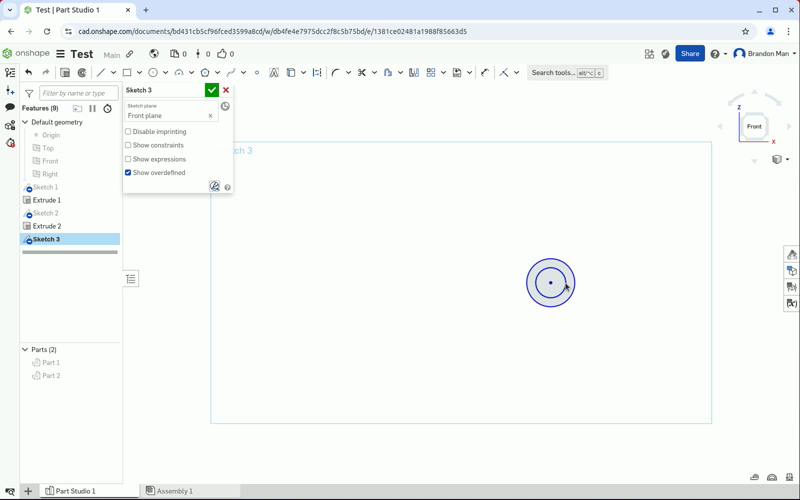
mouse_move(551, 262)
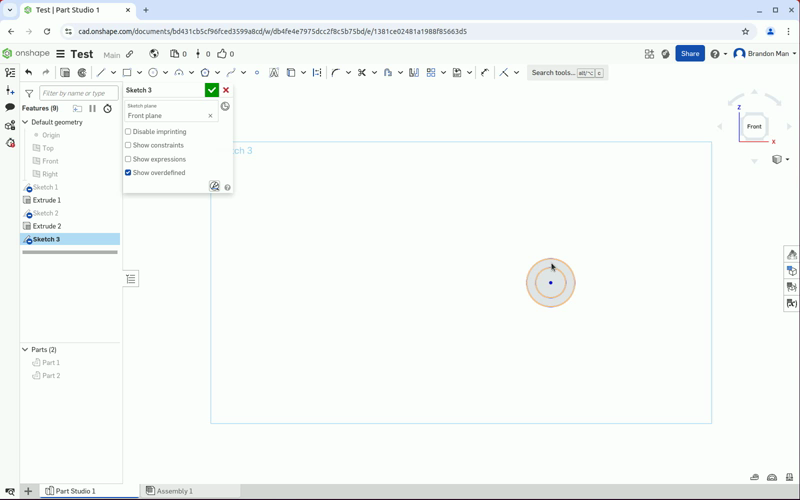
scroll(6)
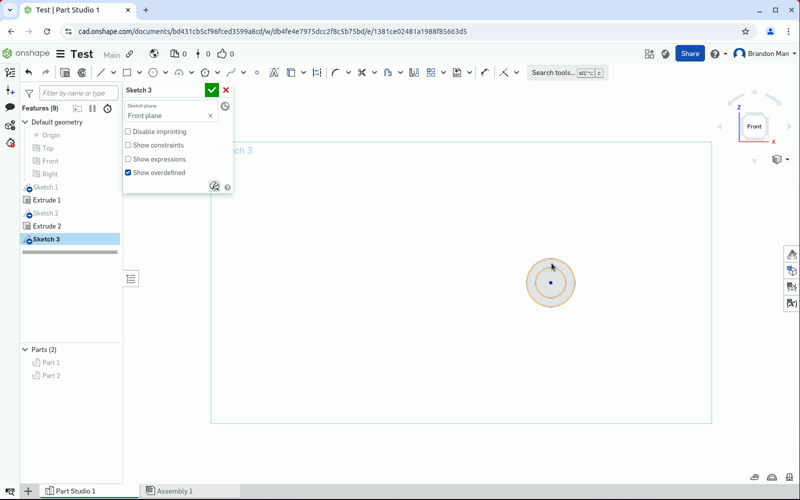
scroll(6)
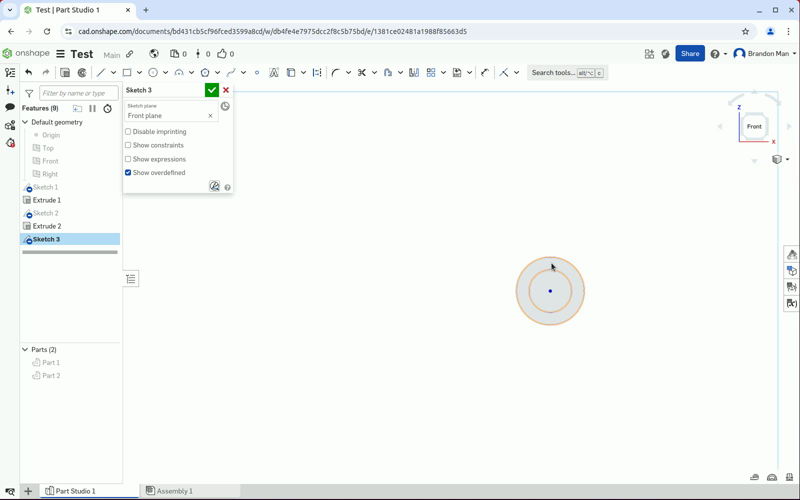
scroll(6)
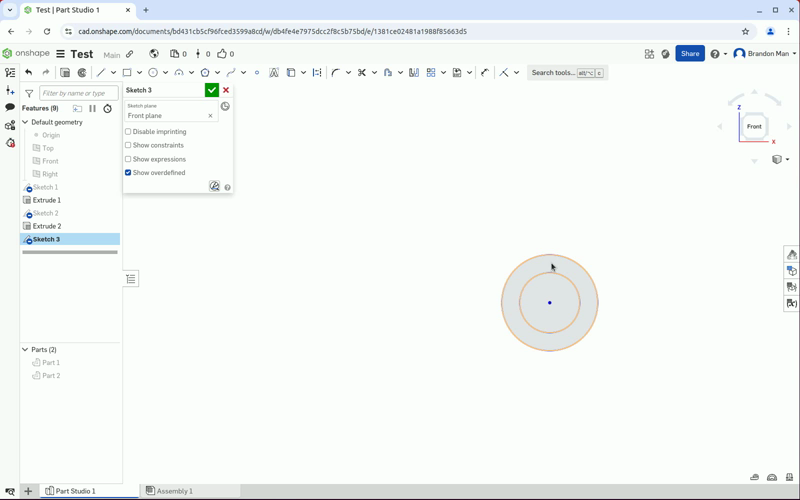
scroll(6)
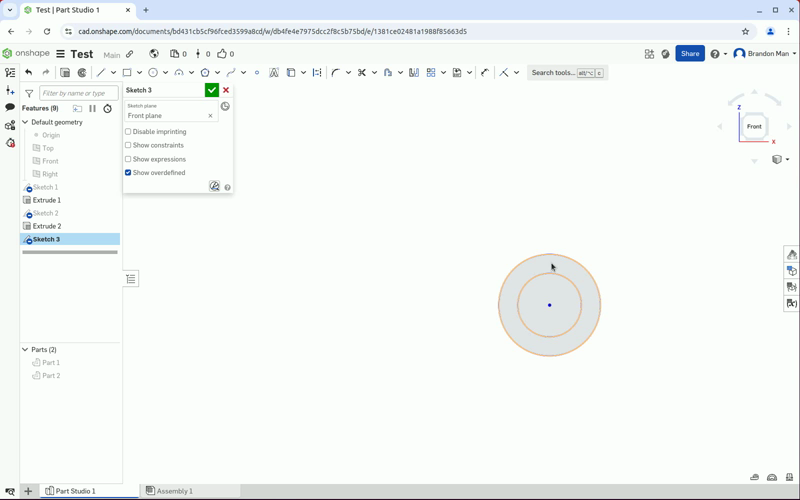
scroll(6)
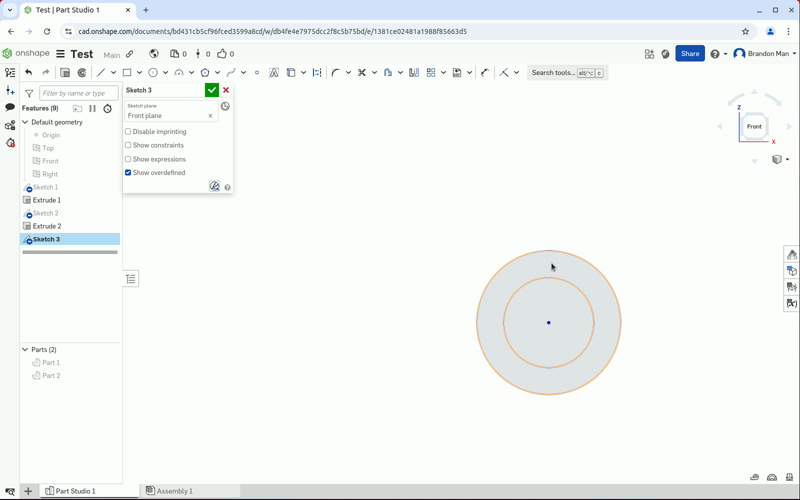
scroll(6)
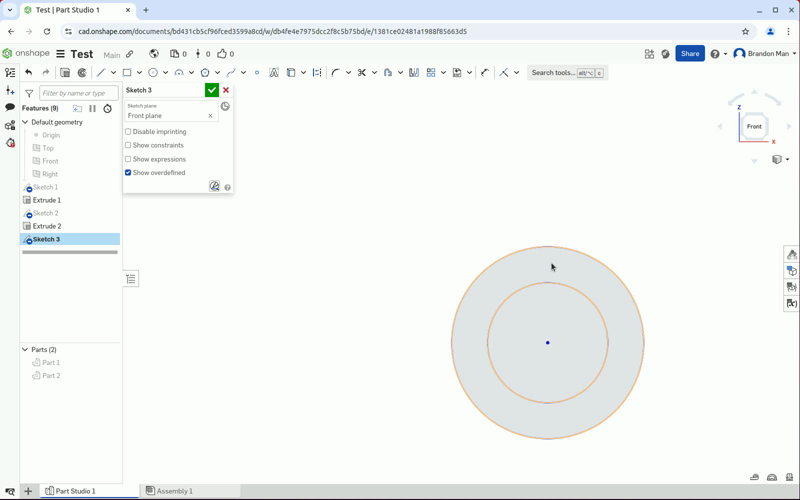
scroll(6)
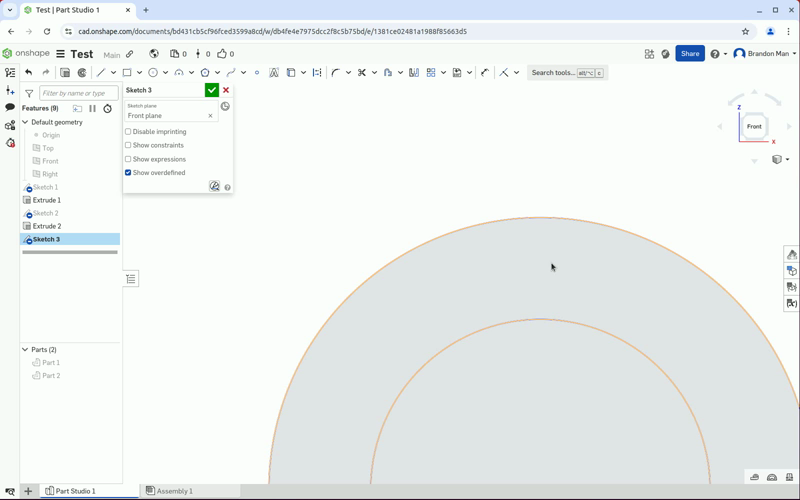
click(551, 262)
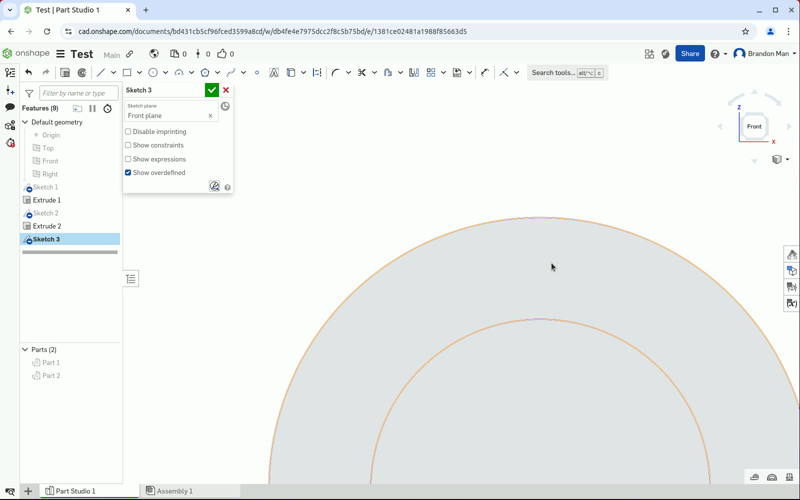
scroll(-6)
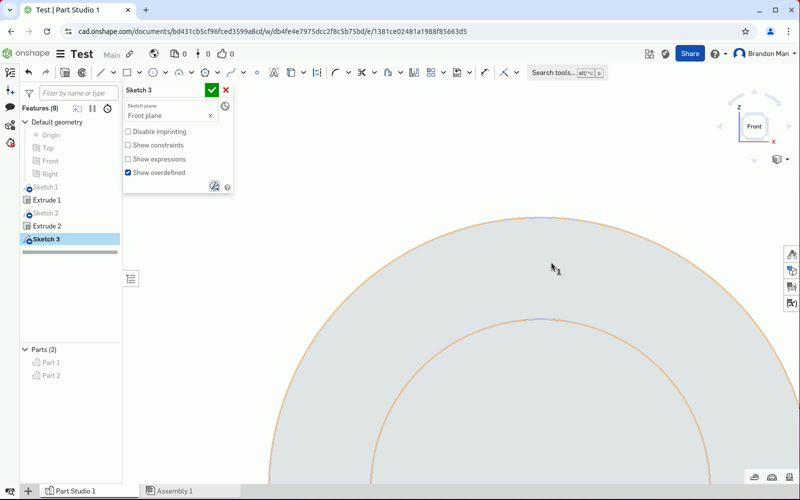
scroll(-6)
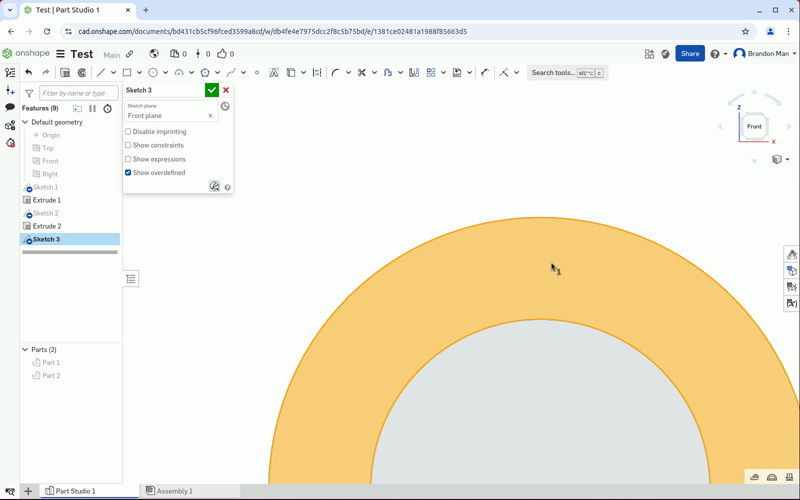
scroll(-6)
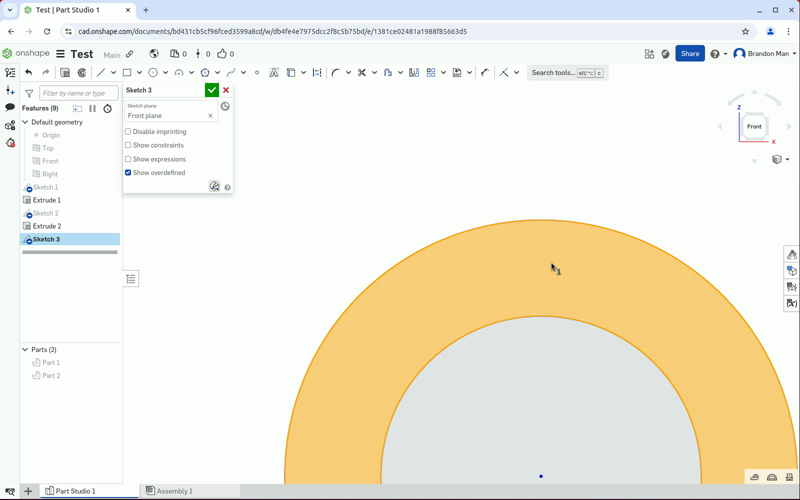
scroll(-6)
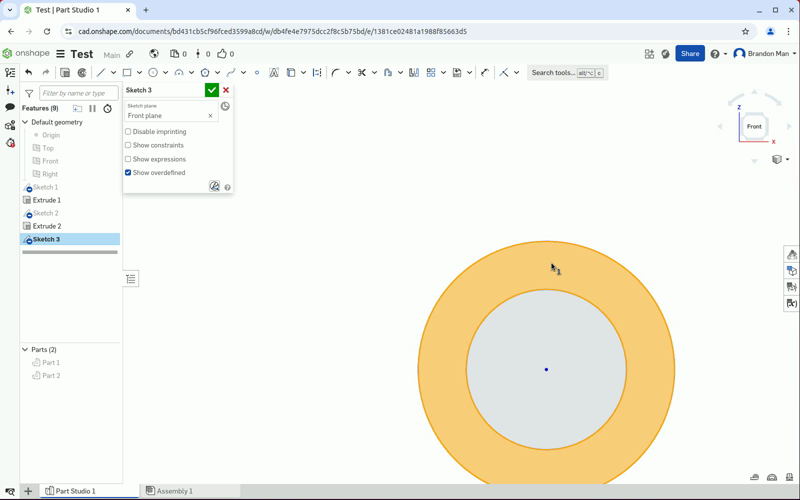
scroll(-6)
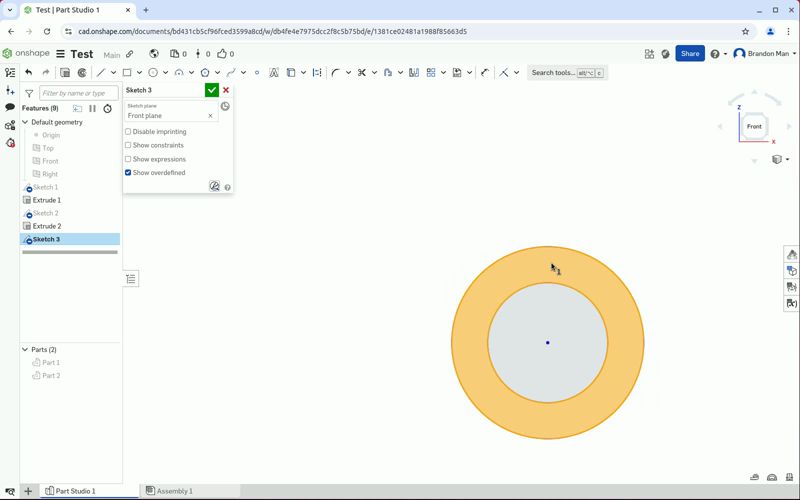
scroll(-6)
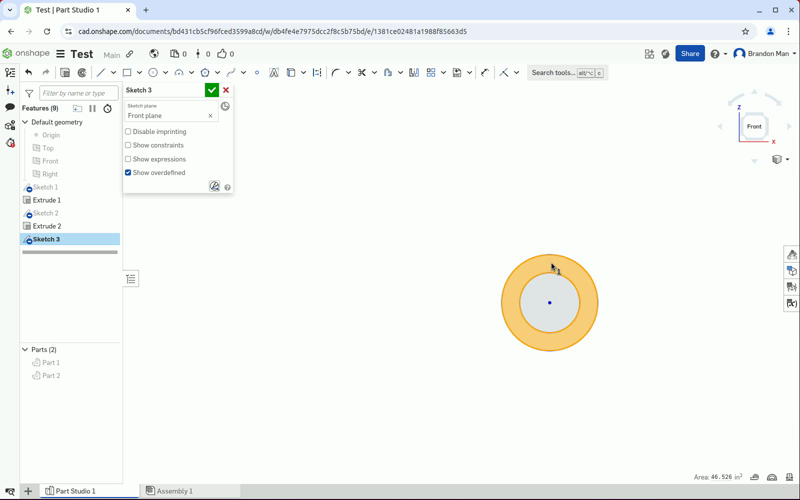
scroll(-6)
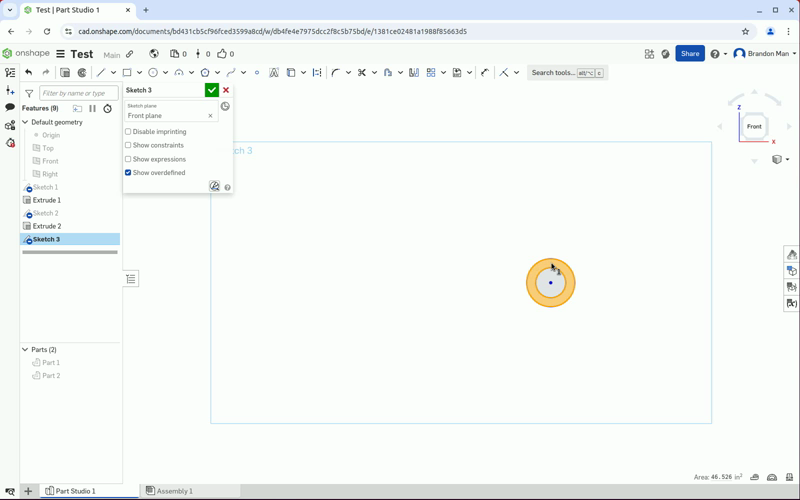
mouse_move(73, 352)
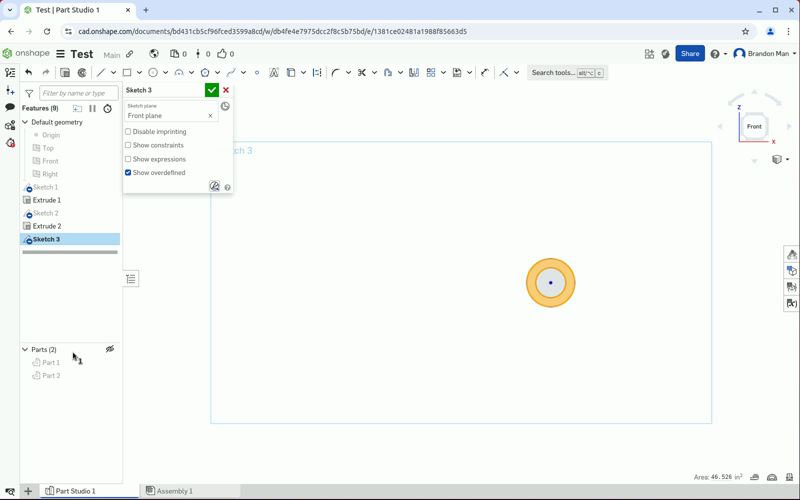
key(shift+y)
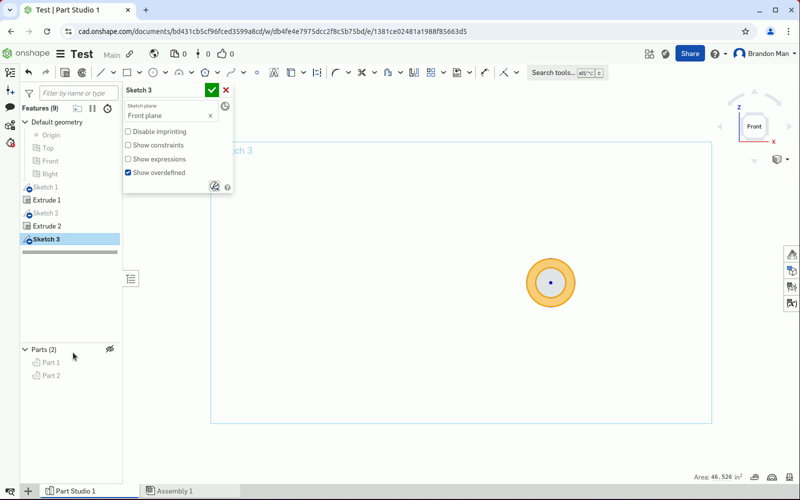
key(shift+e)
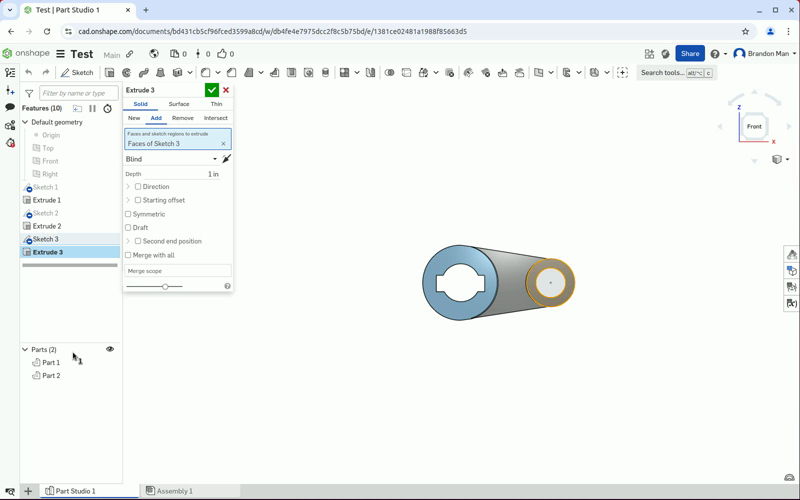
mouse_move(143, 106)
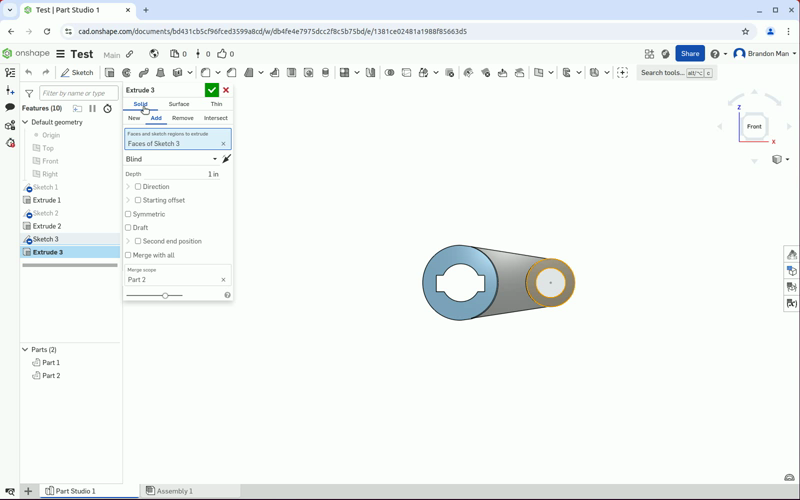
click(143, 106)
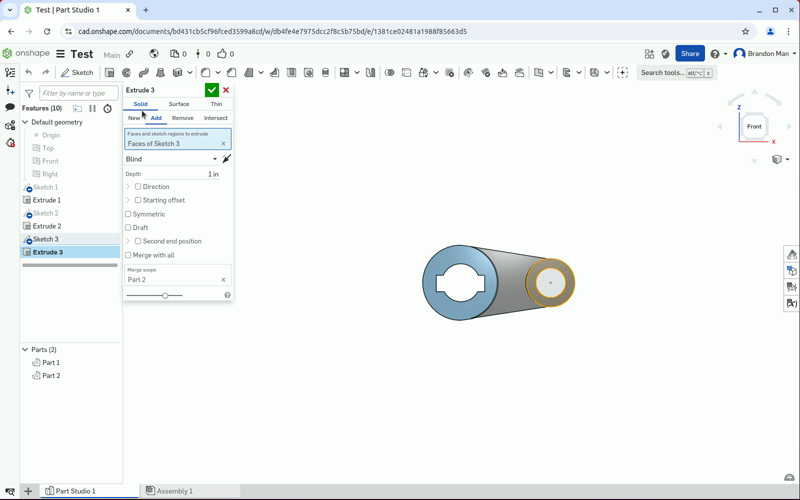
mouse_move(137, 120)
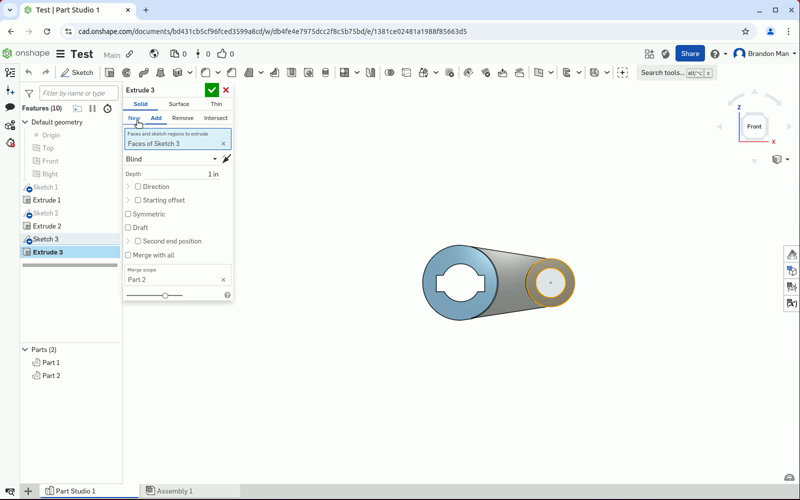
click(137, 120)
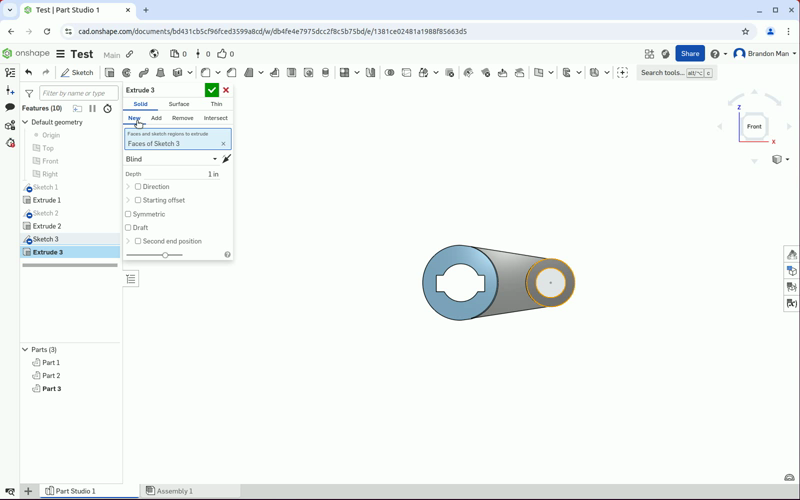
key(tab, 4)
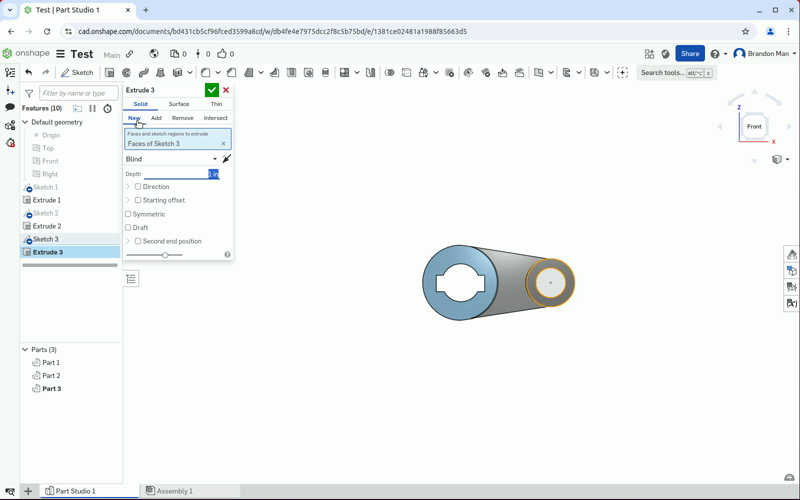
text(12.276)
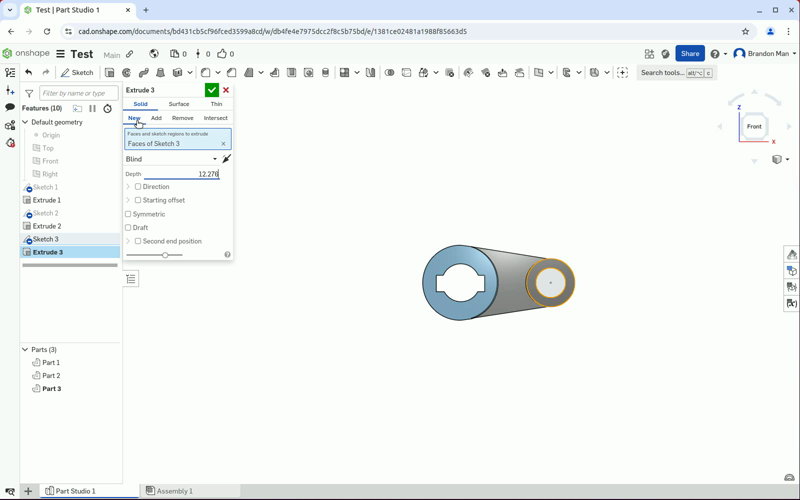
key(enter)
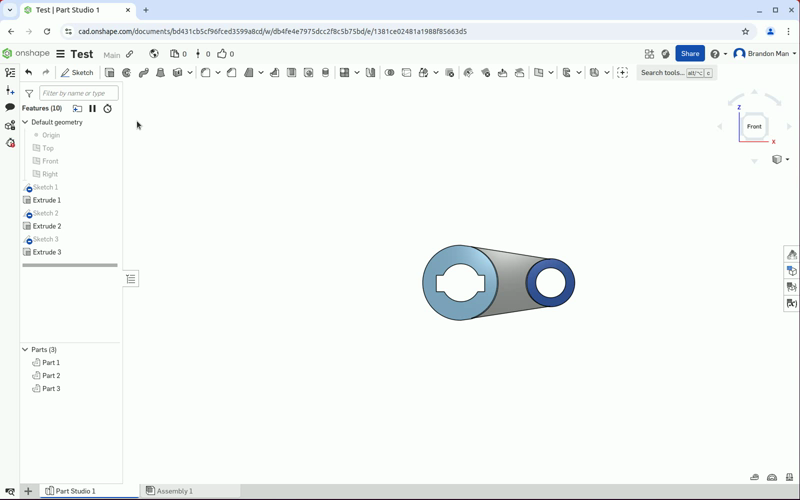
key(shift+h)
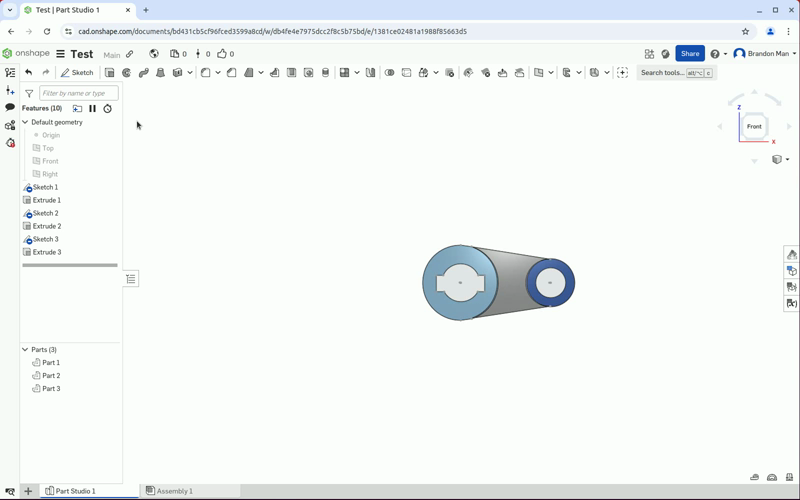
key(shift+h)
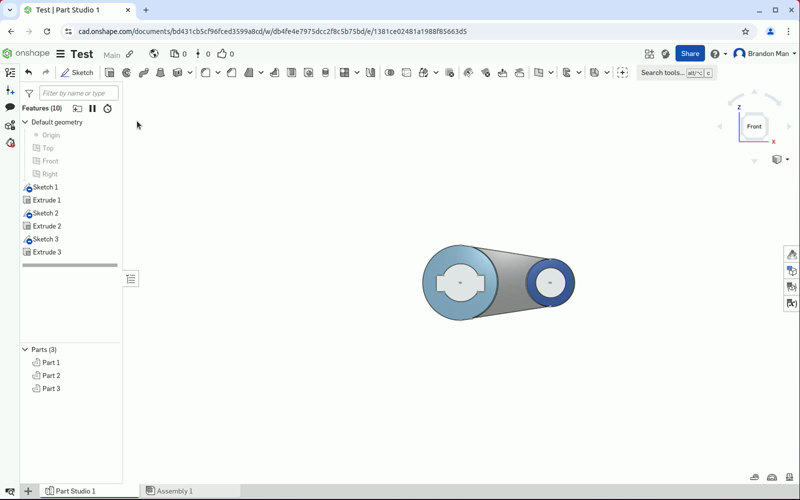
key(shift+7)
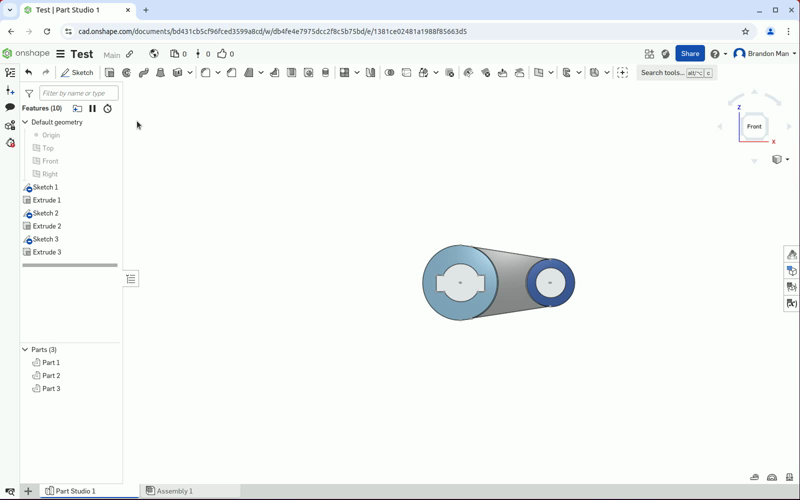
key(left, 2)
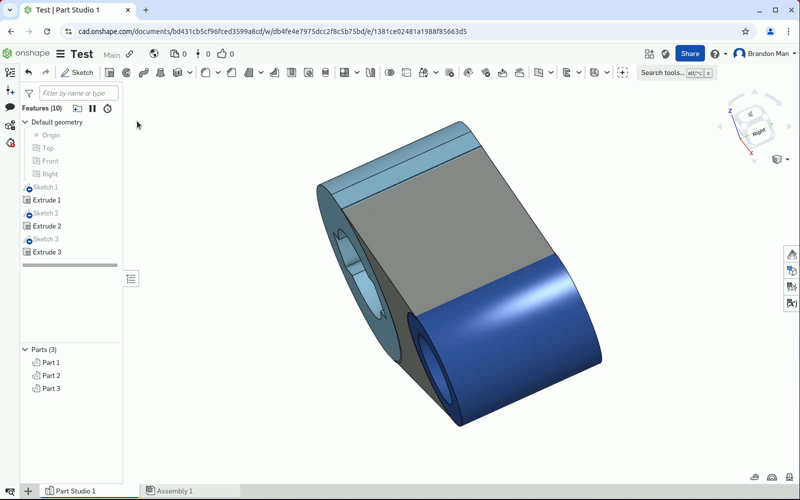
key(down, 2)
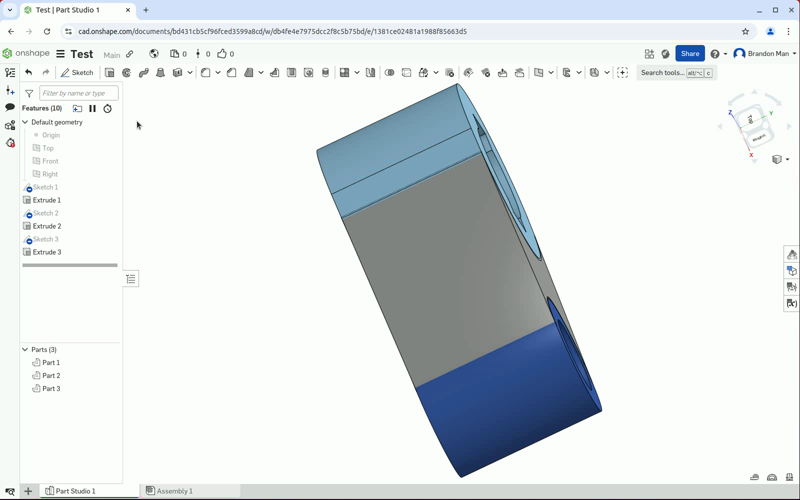
key(up, 2)
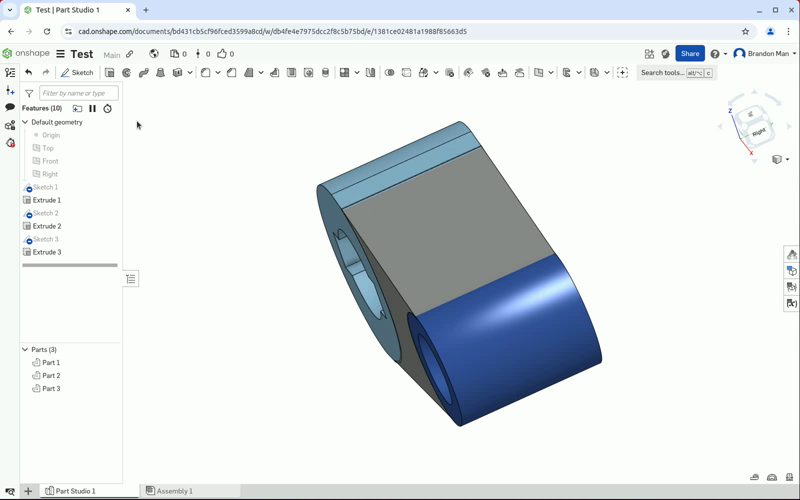
key(right, 2)
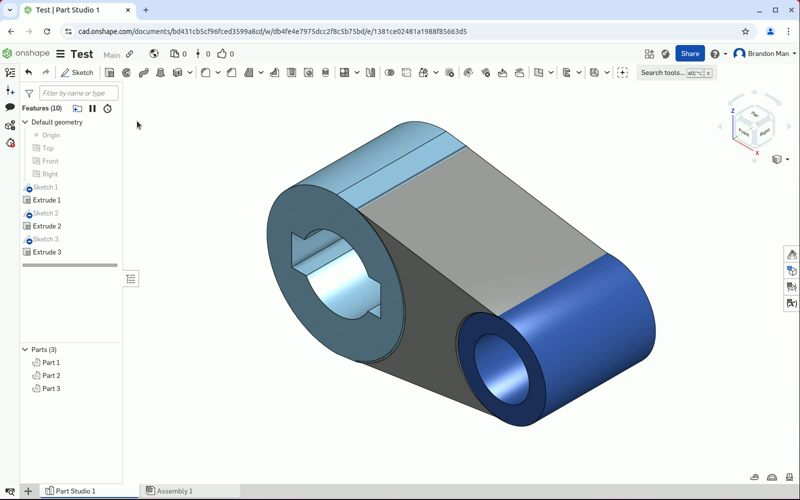
mouse_move(73, 189)
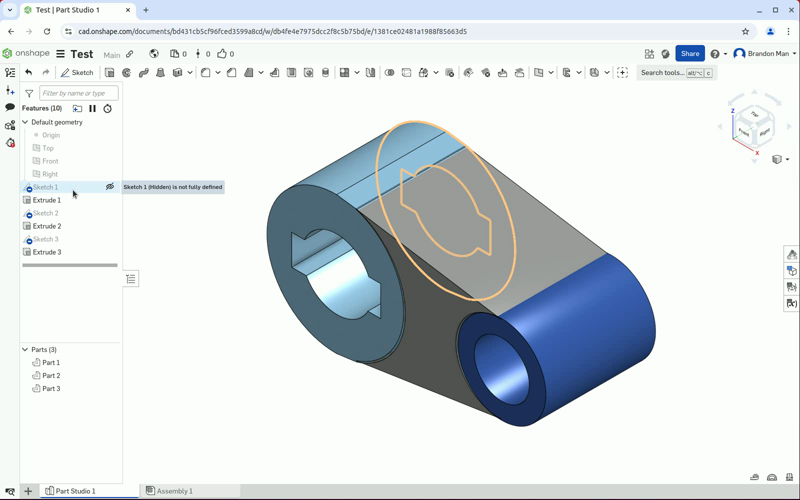
click(73, 189)